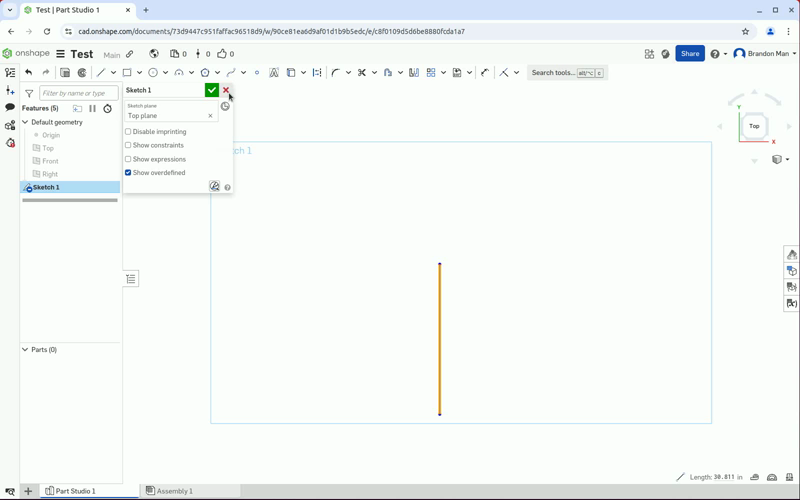
key(shift+h)
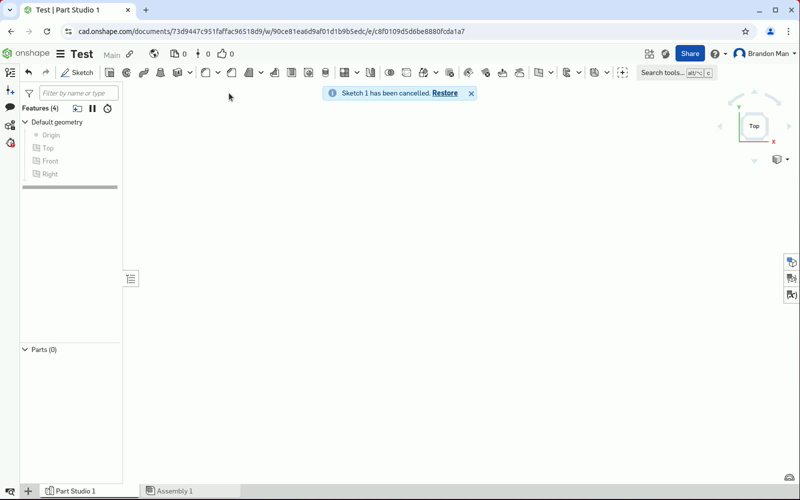
mouse_move(73, 352)
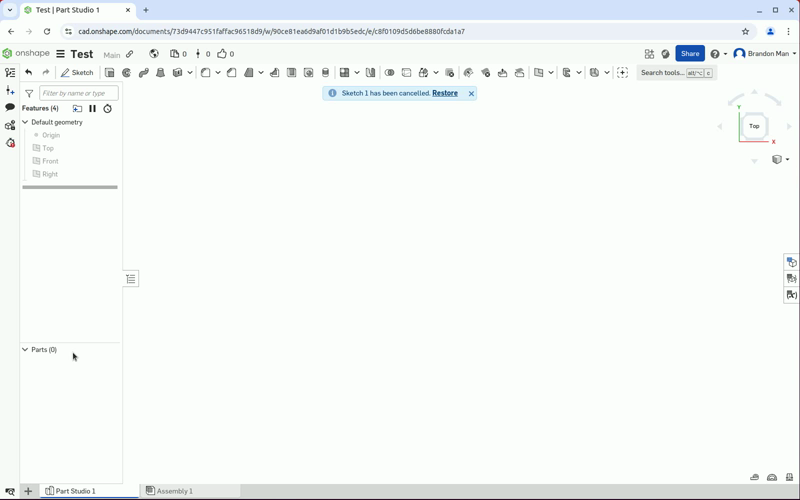
key(y)
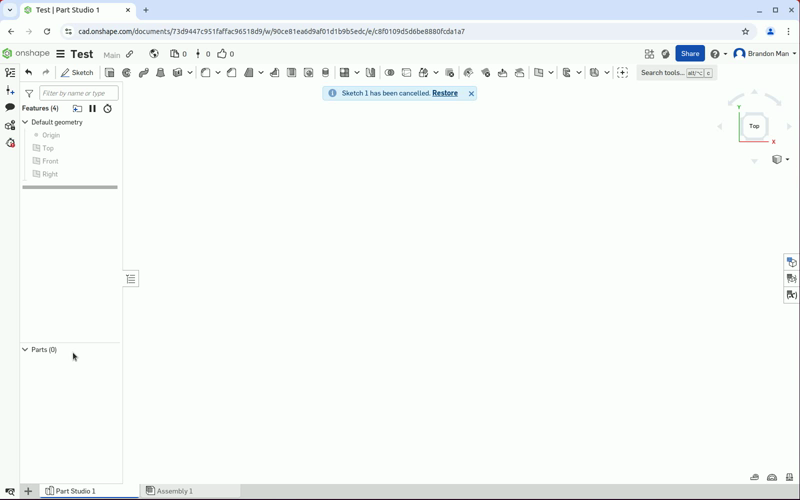
key(shift+p)
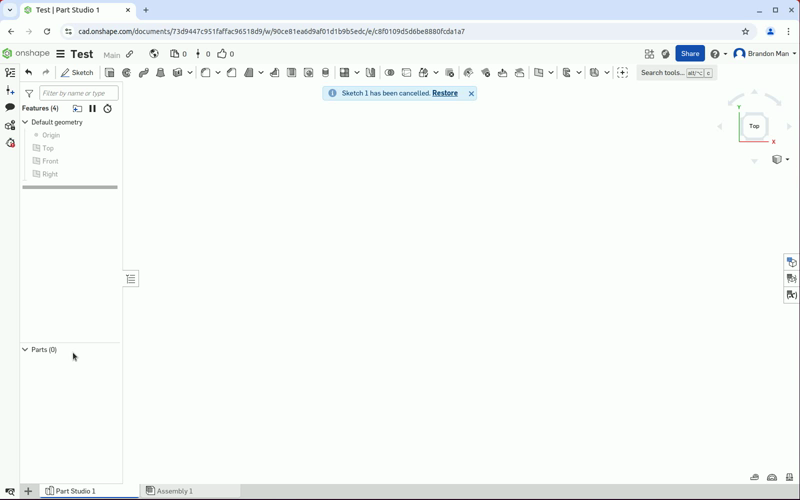
key(space)
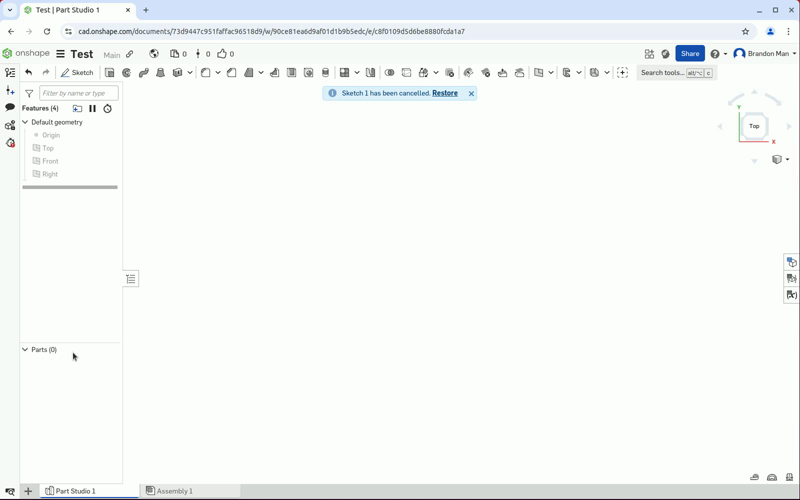
key_down(shift)
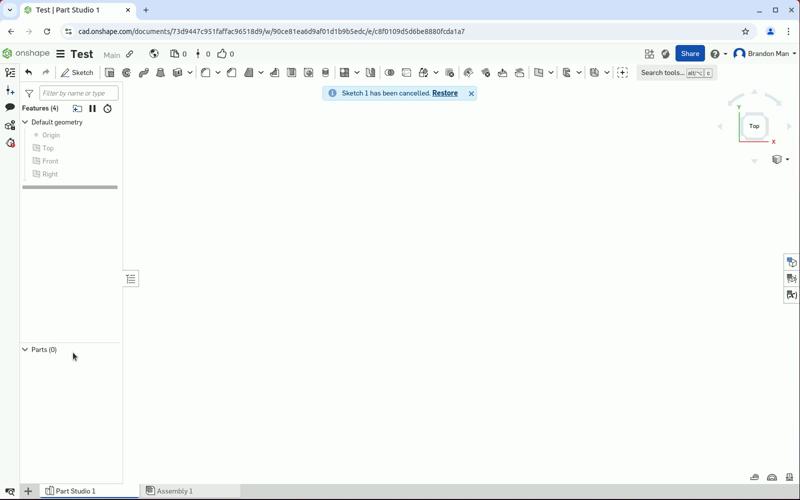
key(up)
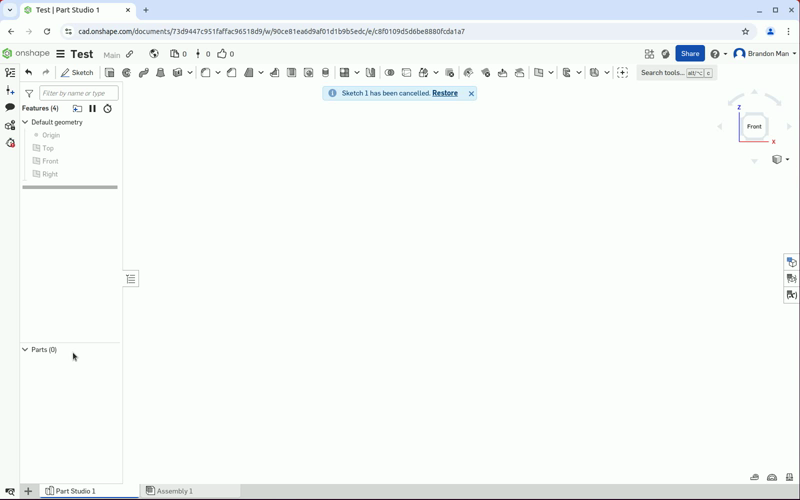
key_up(shift)
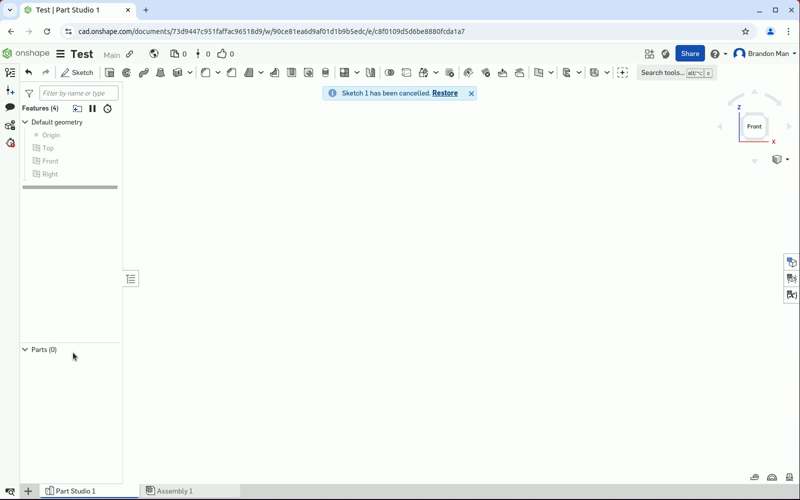
mouse_move(73, 352)
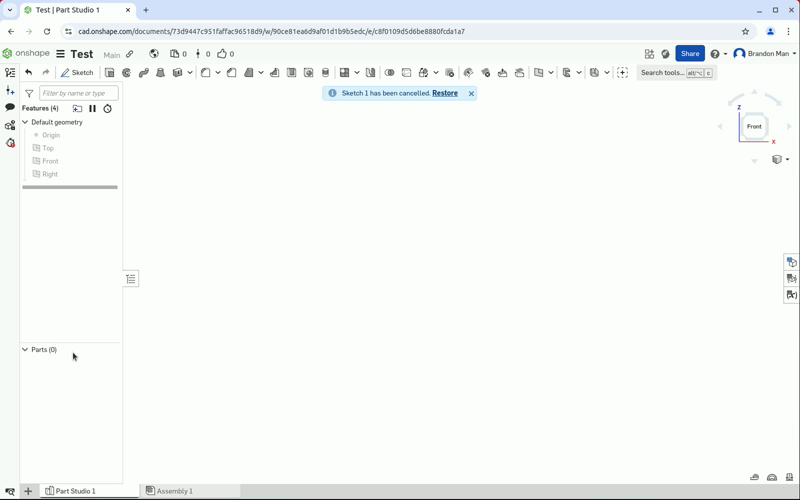
key(shift+y)
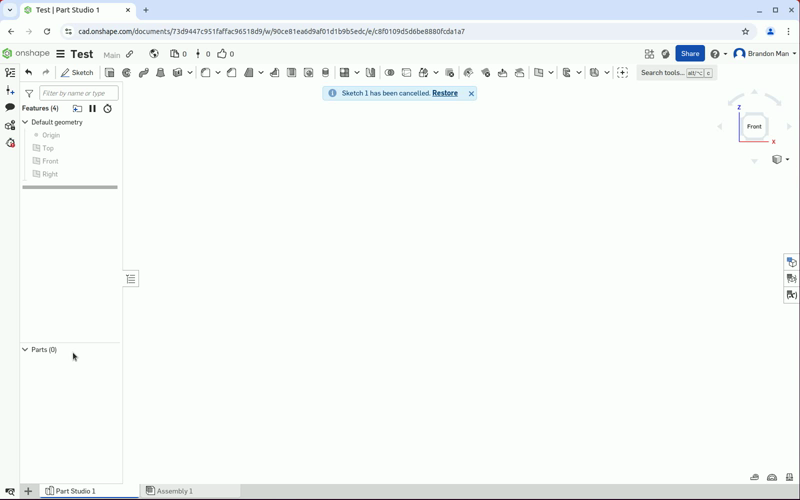
key(shift+s)
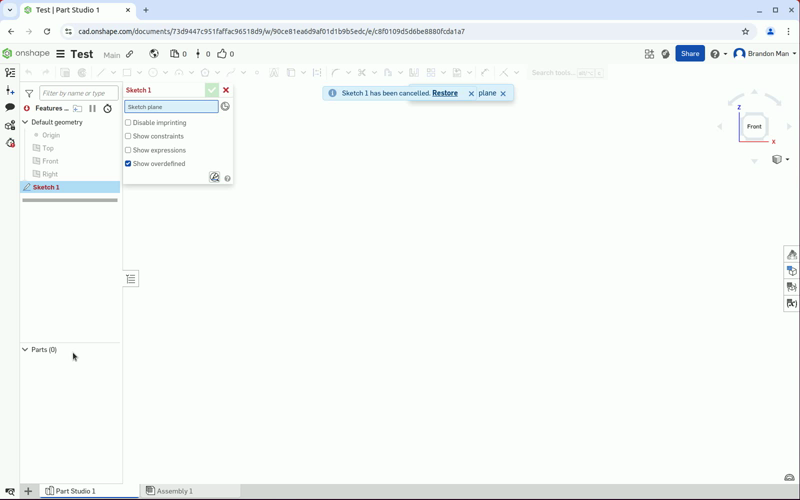
mouse_move(73, 163)
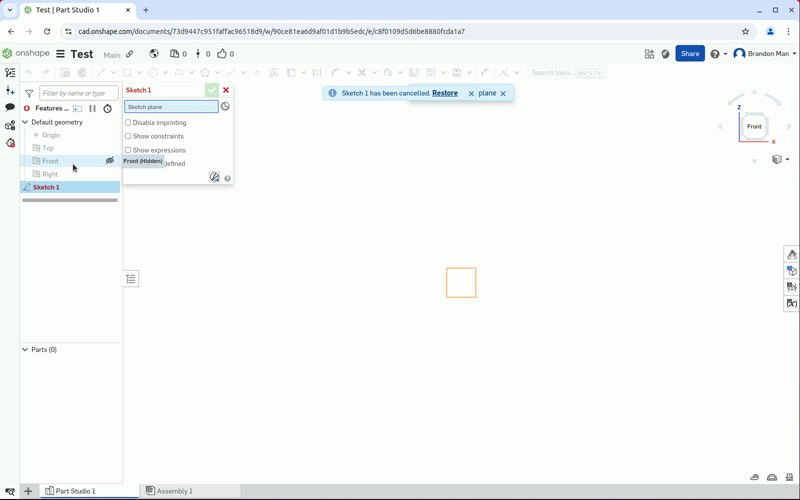
click(73, 163)
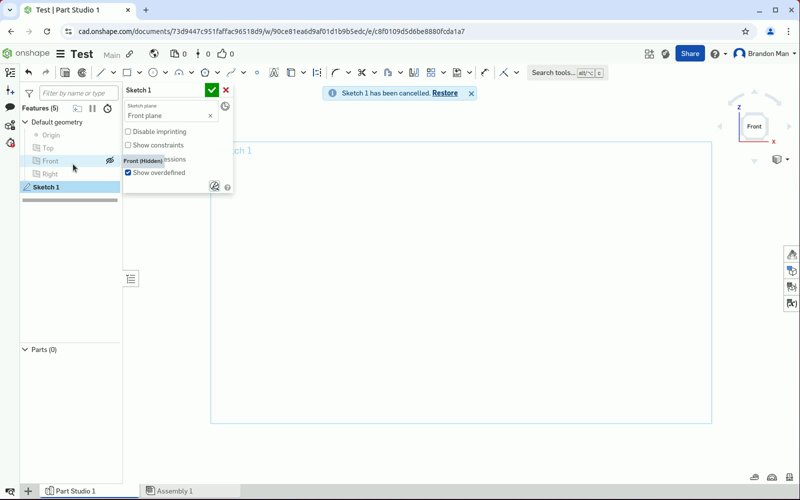
mouse_move(73, 352)
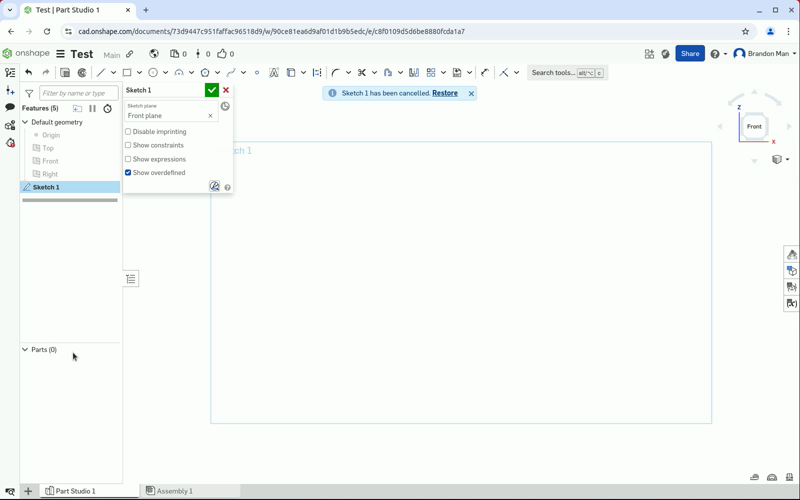
key(y)
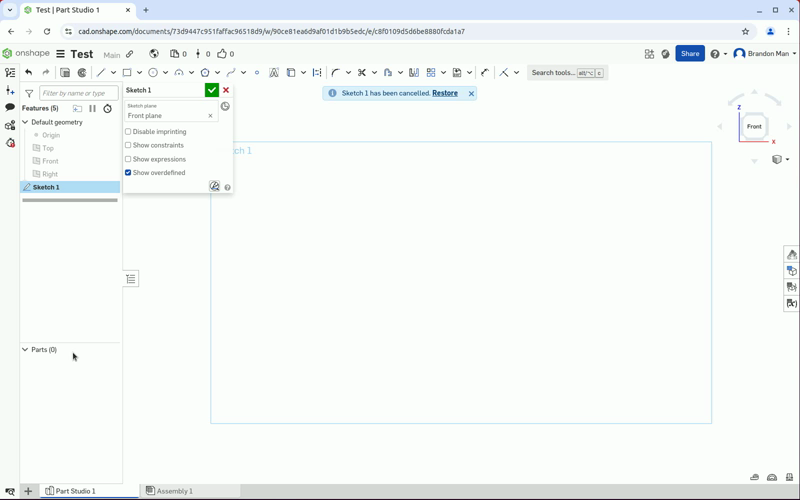
key(l)
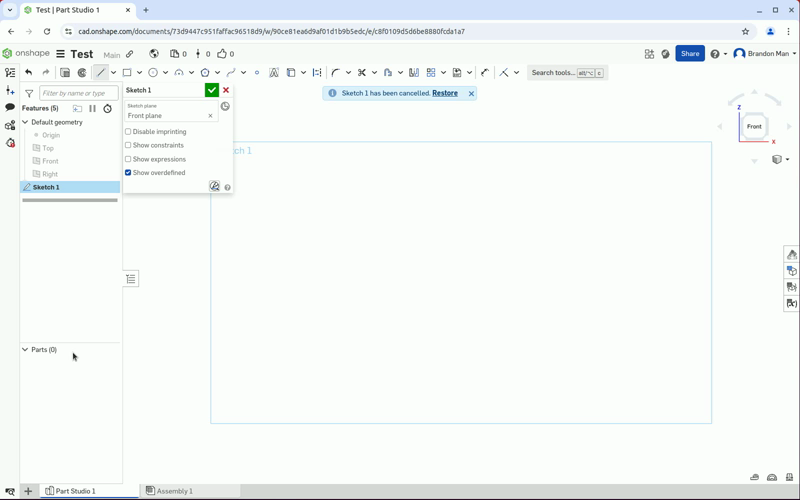
key_down(shift)
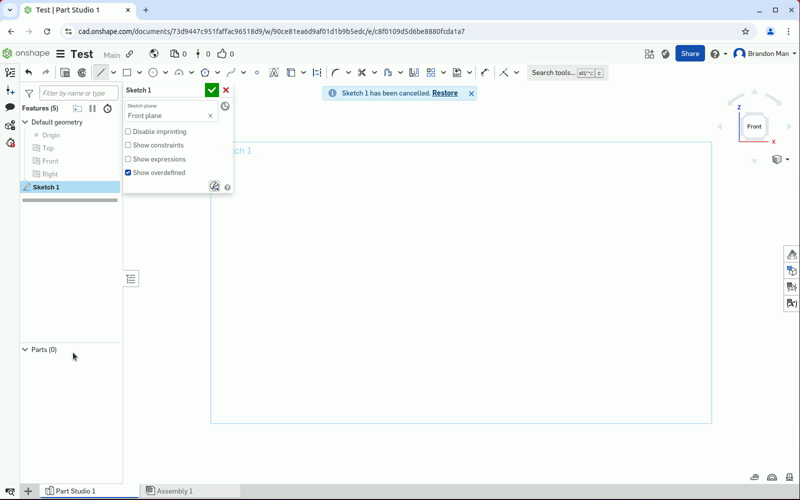
mouse_move(460, 282)
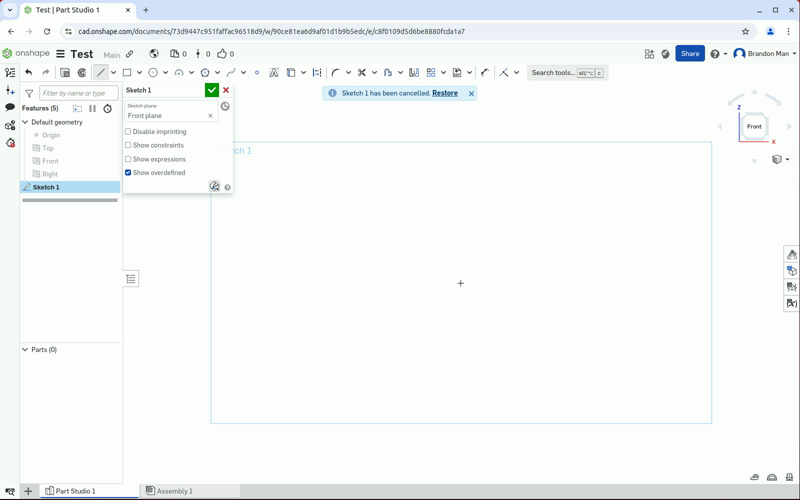
click(460, 282)
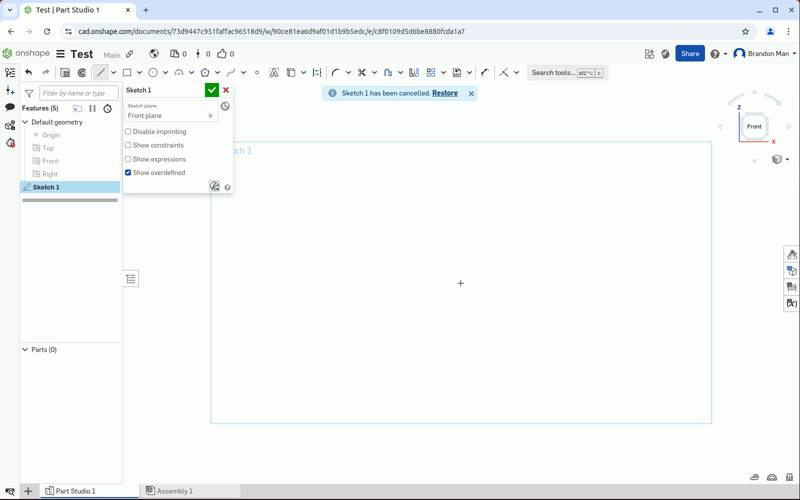
key_up(shift)
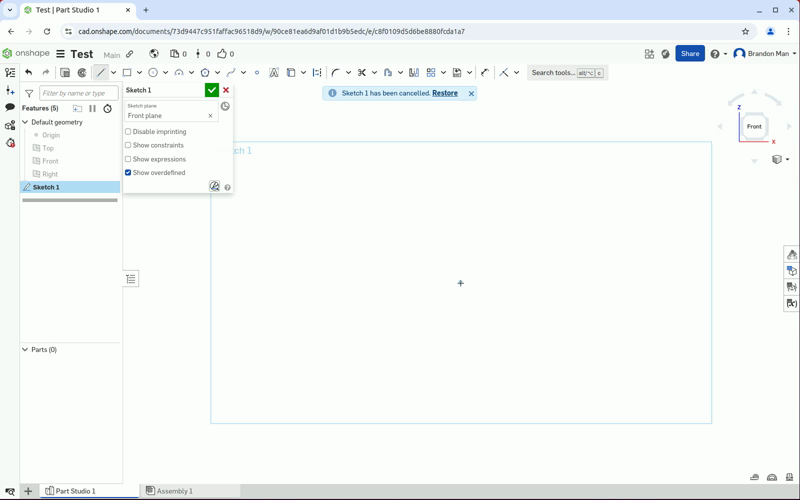
key_down(shift)
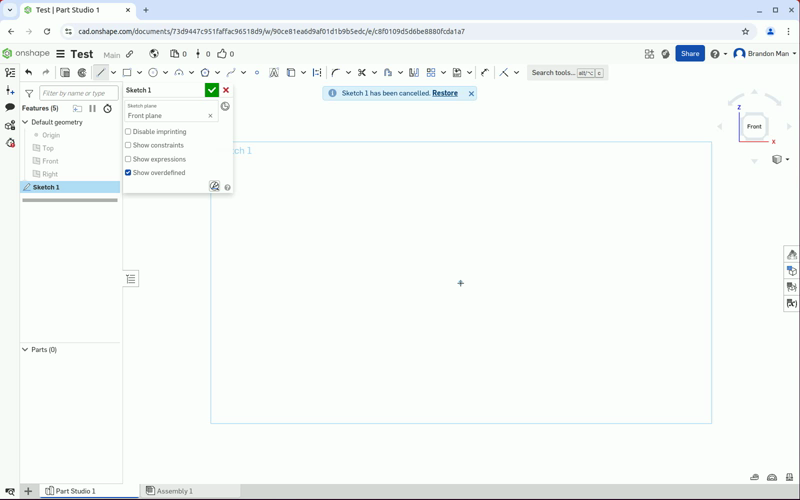
mouse_move(517, 226)
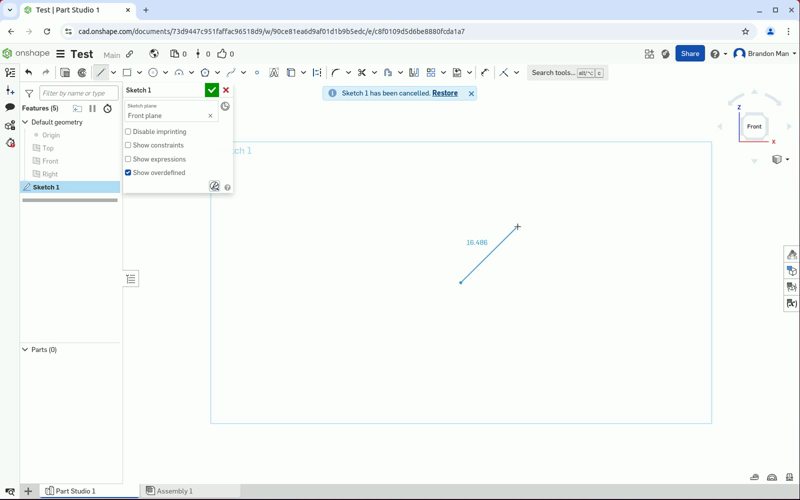
click(517, 226)
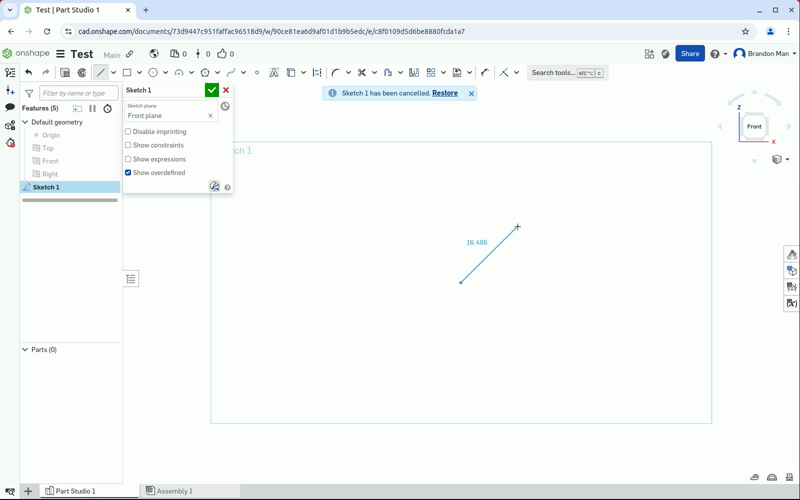
key_up(shift)
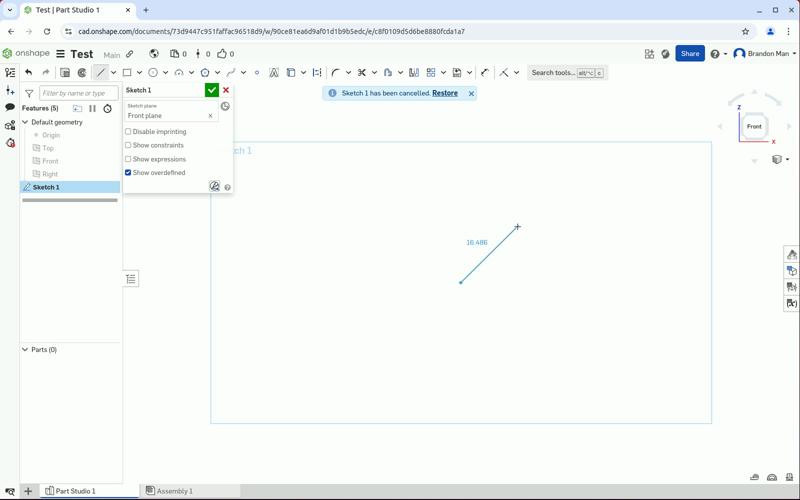
key_down(shift)
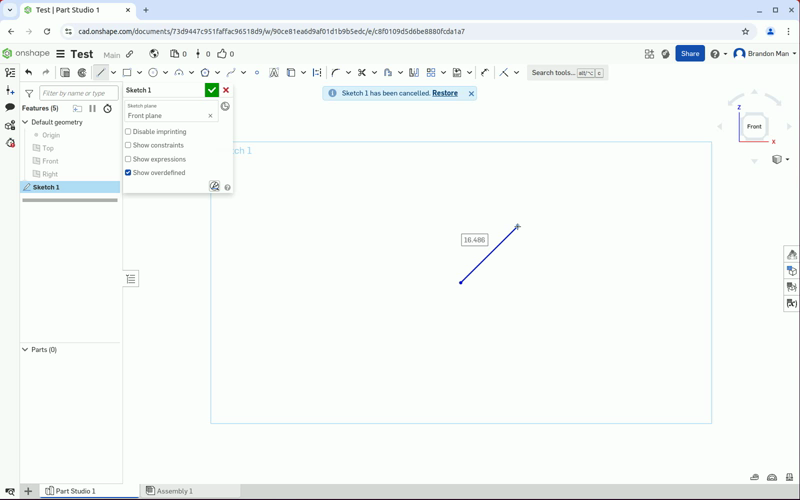
mouse_move(573, 282)
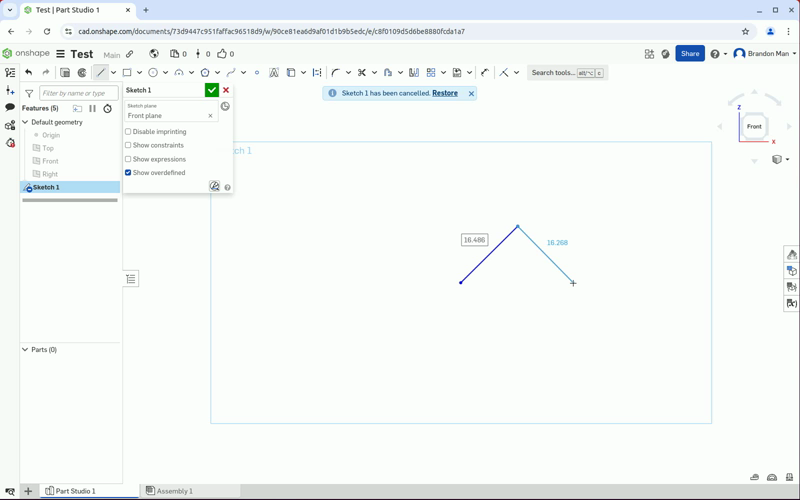
click(573, 282)
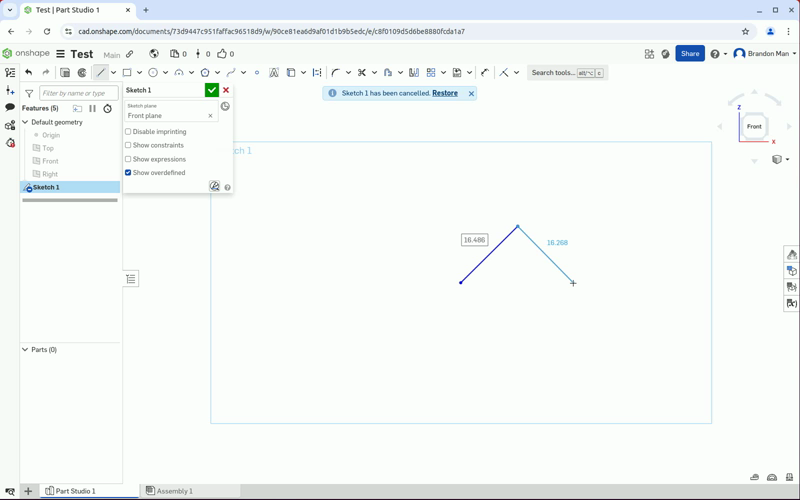
key_up(shift)
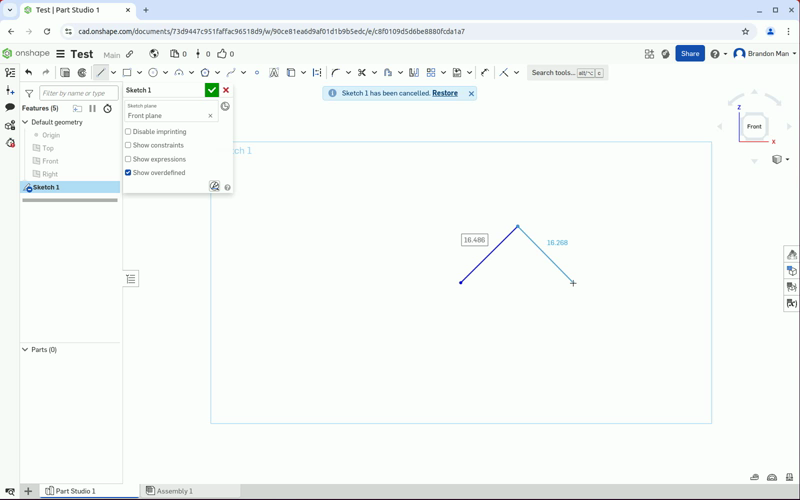
key_down(shift)
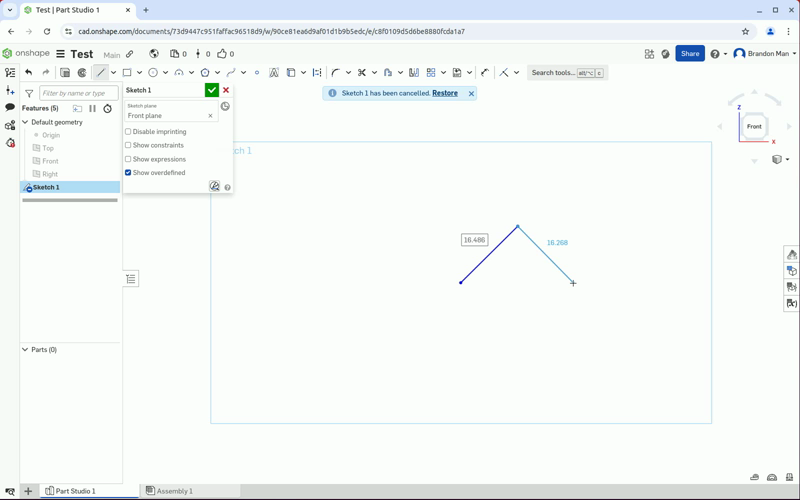
mouse_move(589, 282)
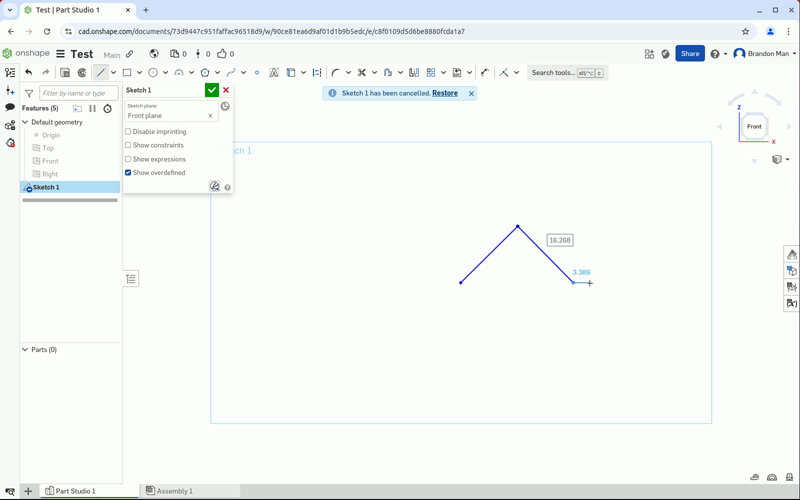
mouse_move(573, 245)
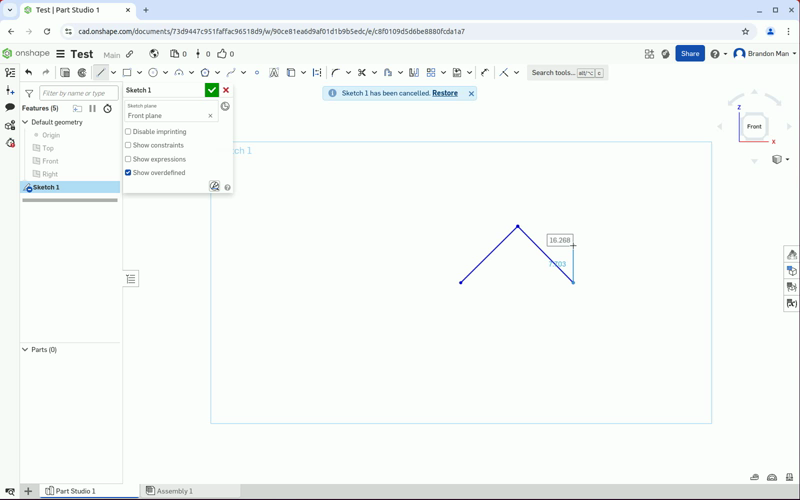
click(573, 245)
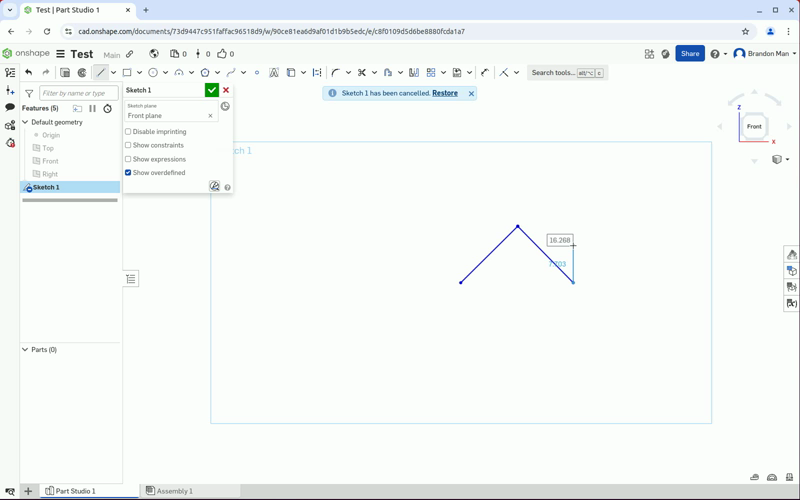
key_up(shift)
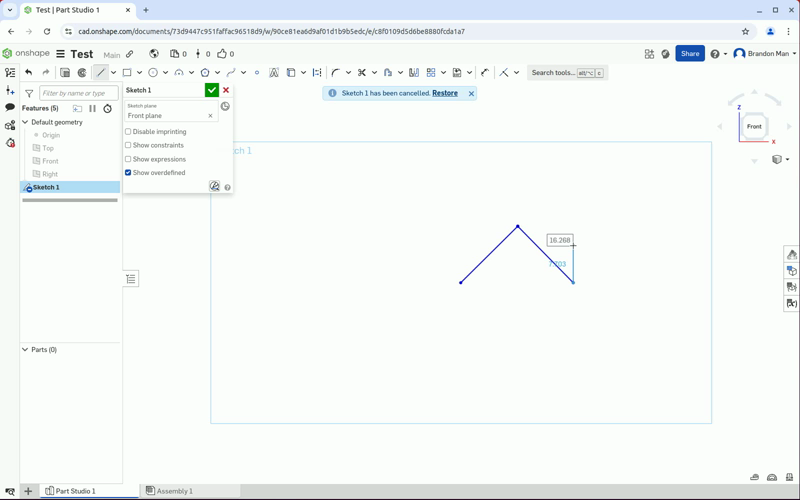
key_down(shift)
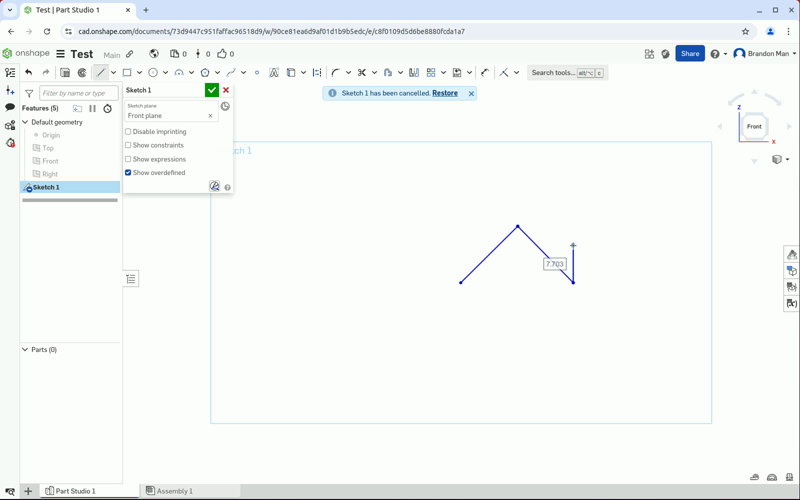
mouse_move(589, 245)
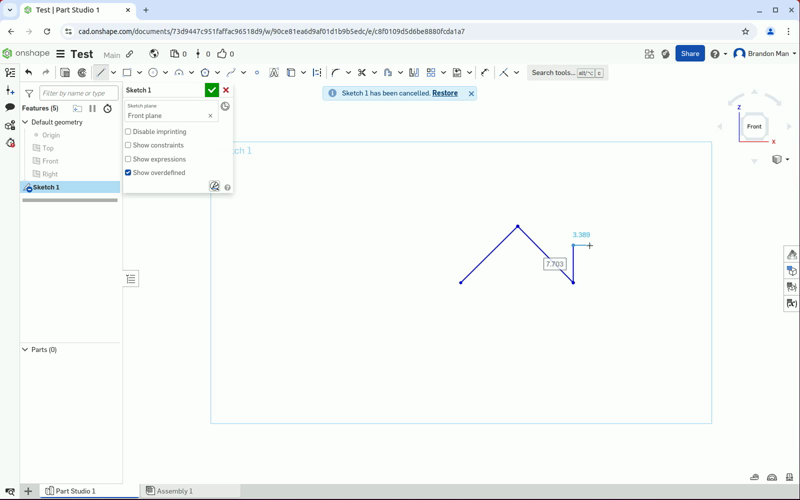
mouse_move(535, 208)
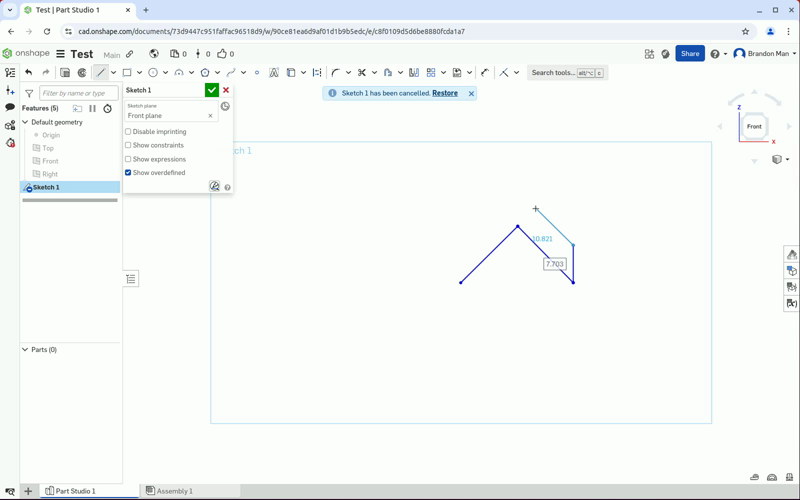
click(535, 208)
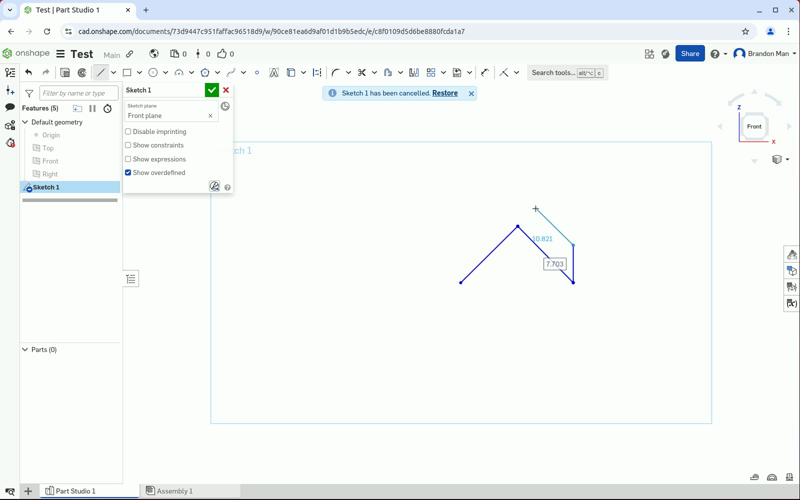
key_up(shift)
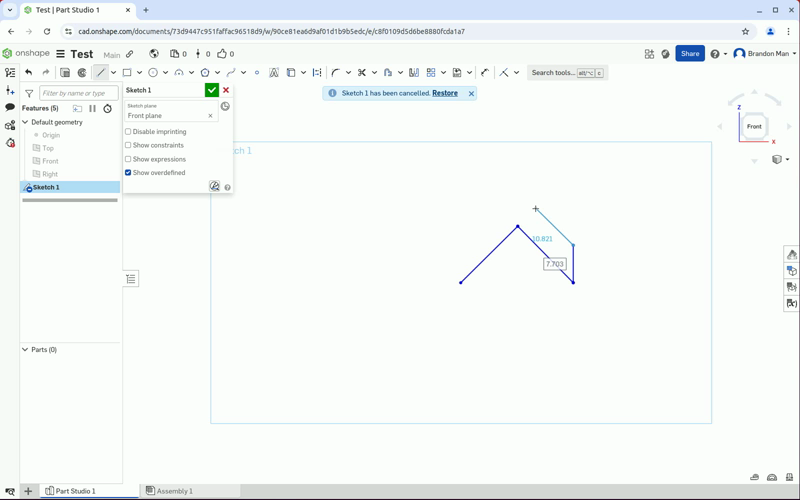
key_down(shift)
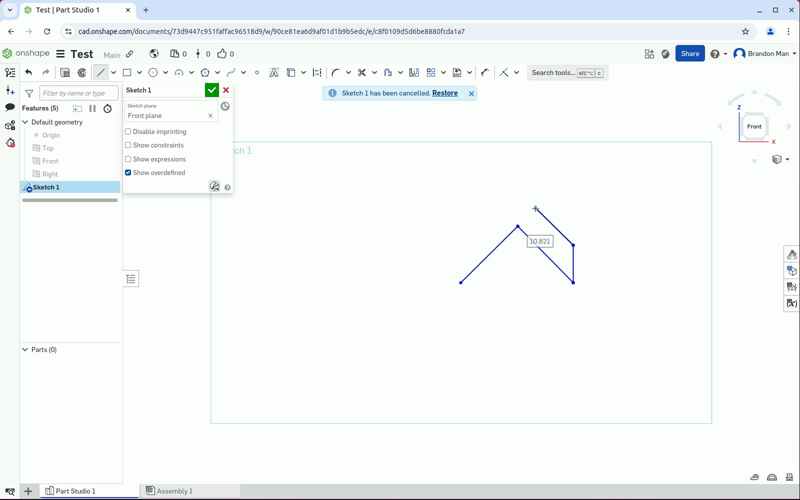
mouse_move(565, 208)
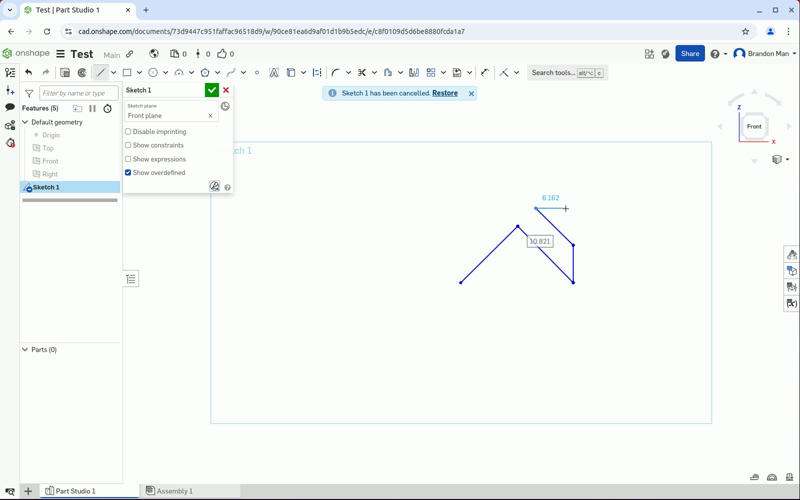
mouse_move(498, 208)
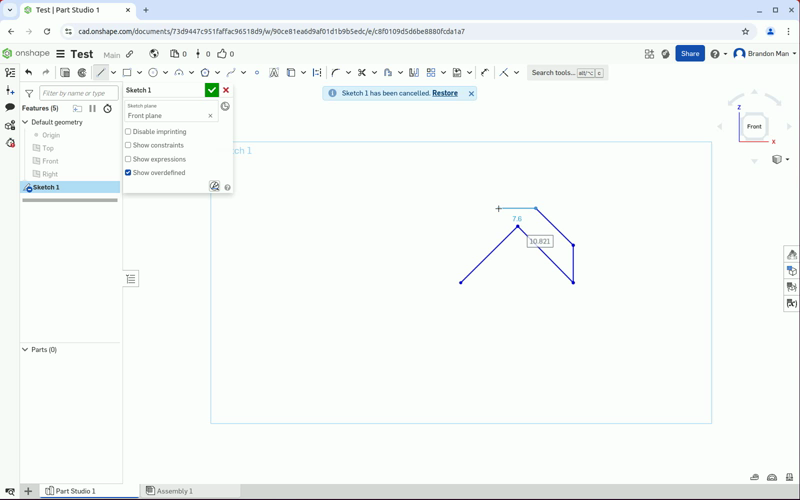
click(498, 208)
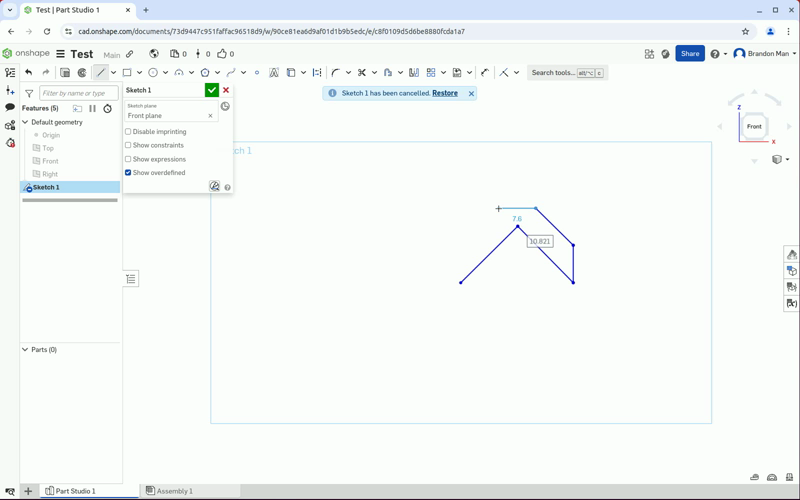
key_up(shift)
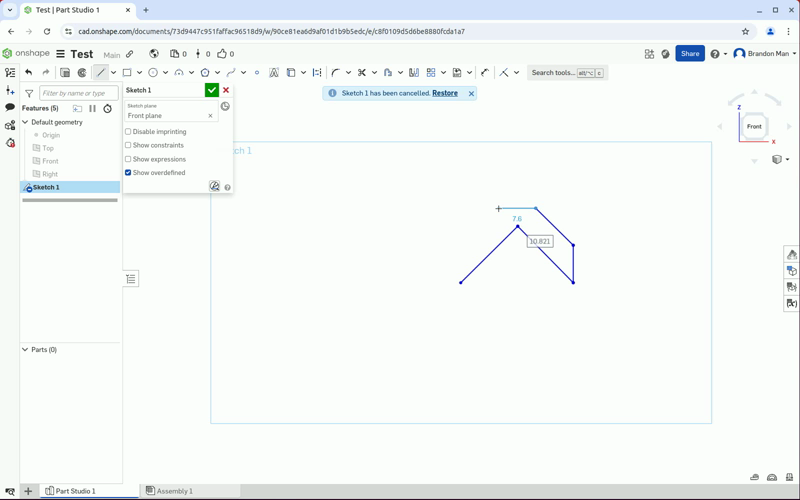
key_down(shift)
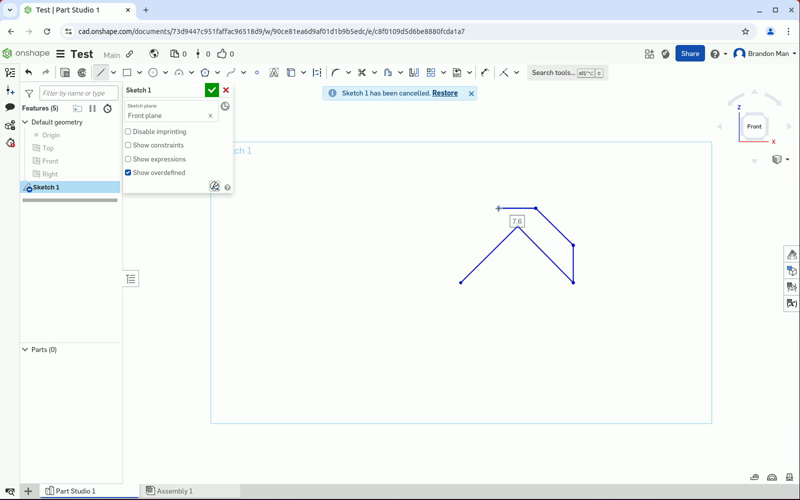
mouse_move(528, 208)
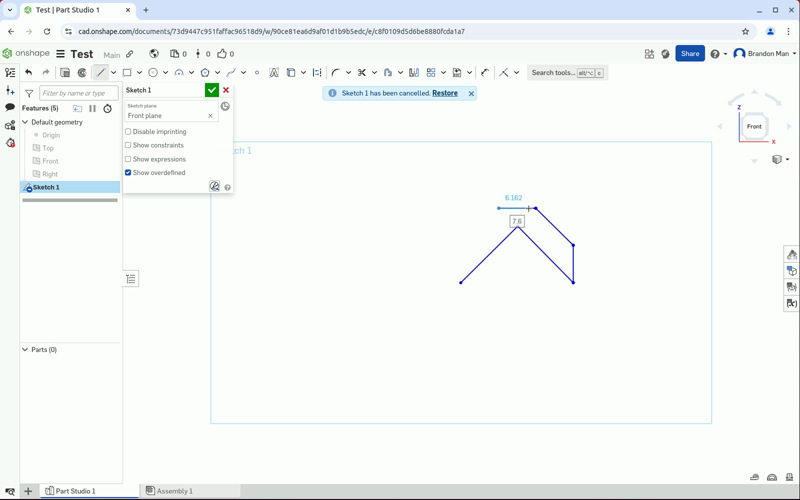
mouse_move(460, 245)
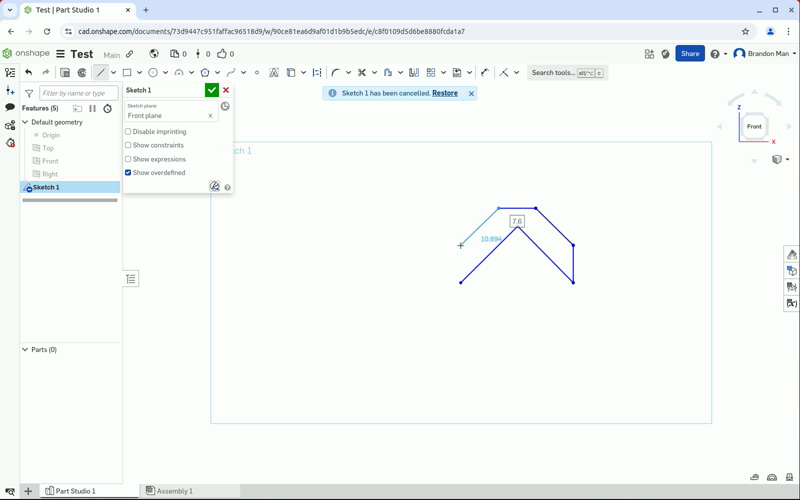
click(460, 245)
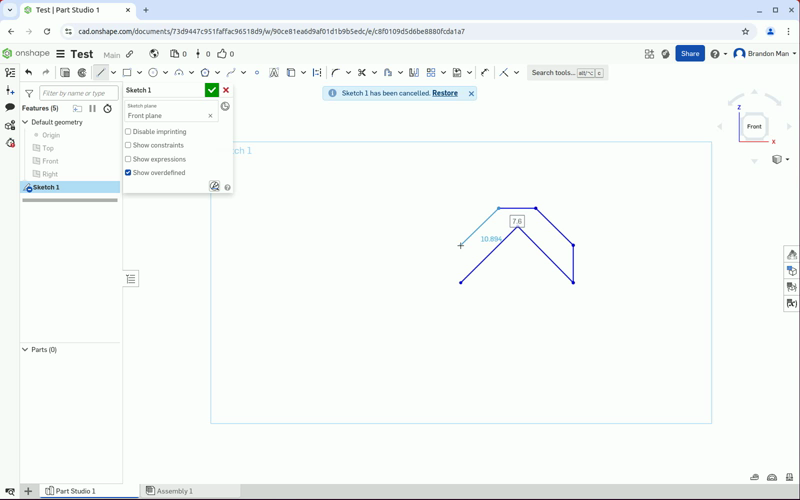
key_up(shift)
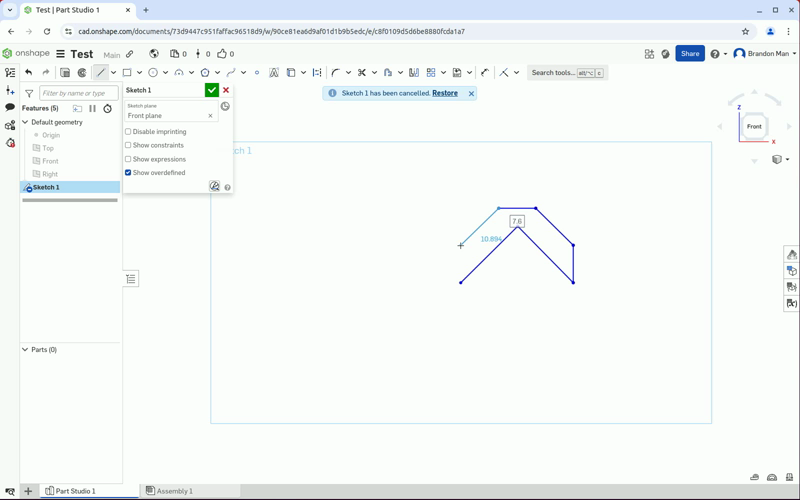
mouse_move(490, 245)
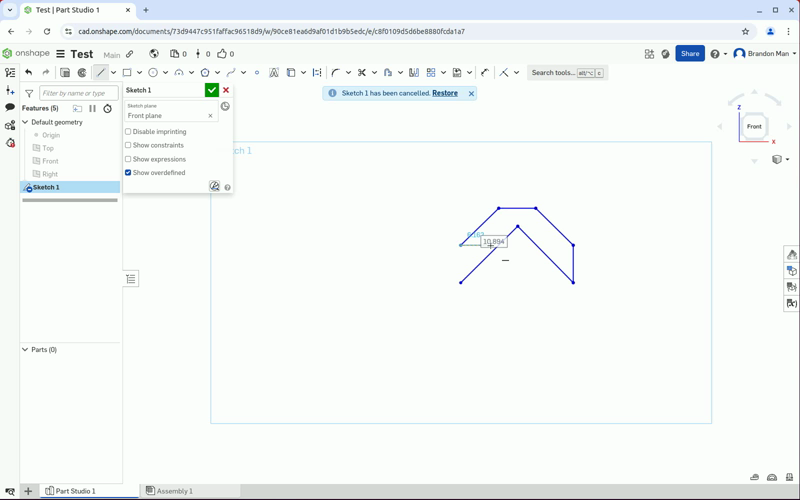
key_down(shift)
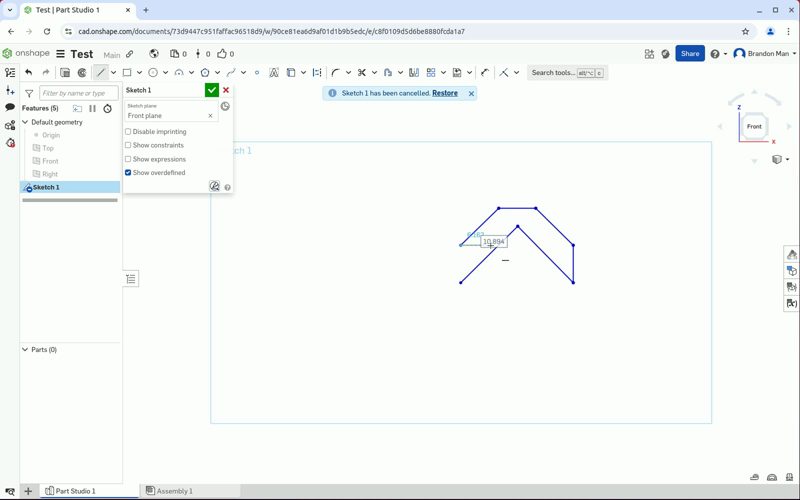
mouse_move(460, 282)
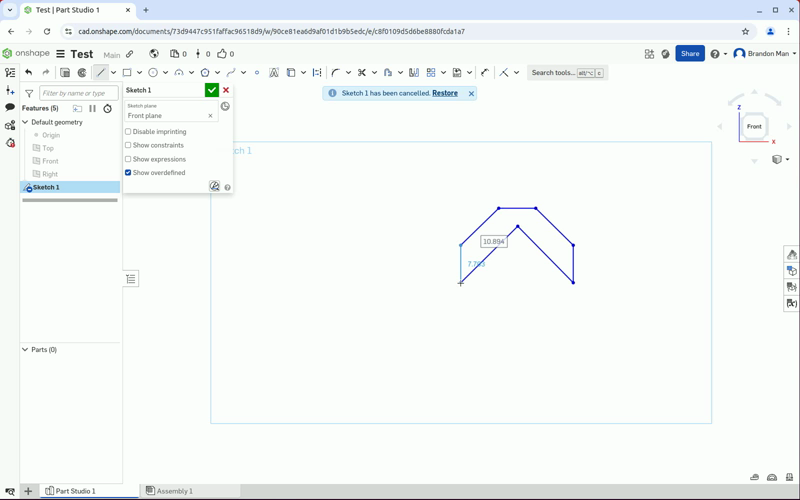
key_up(shift)
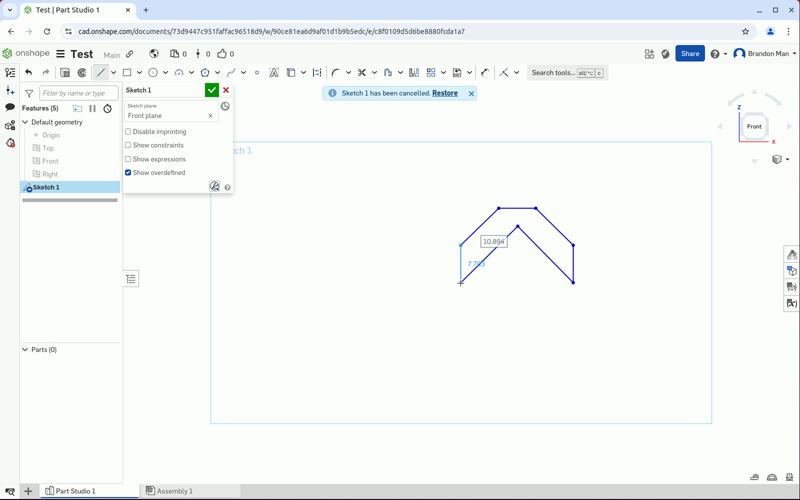
click(460, 282)
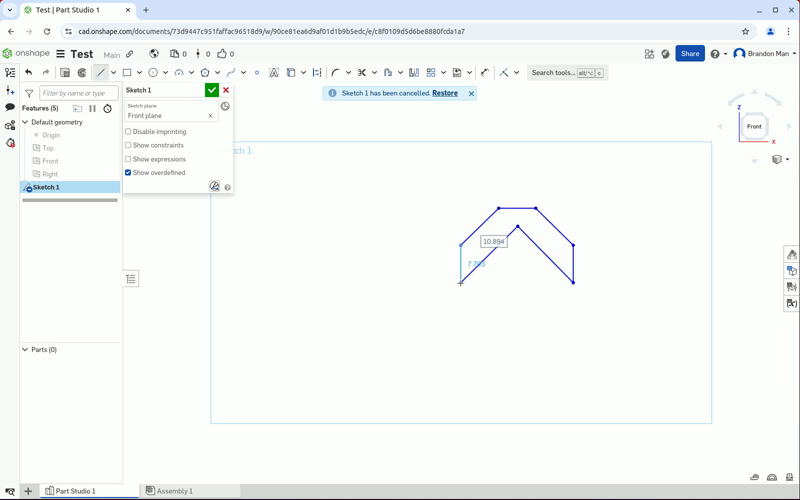
key(esc)
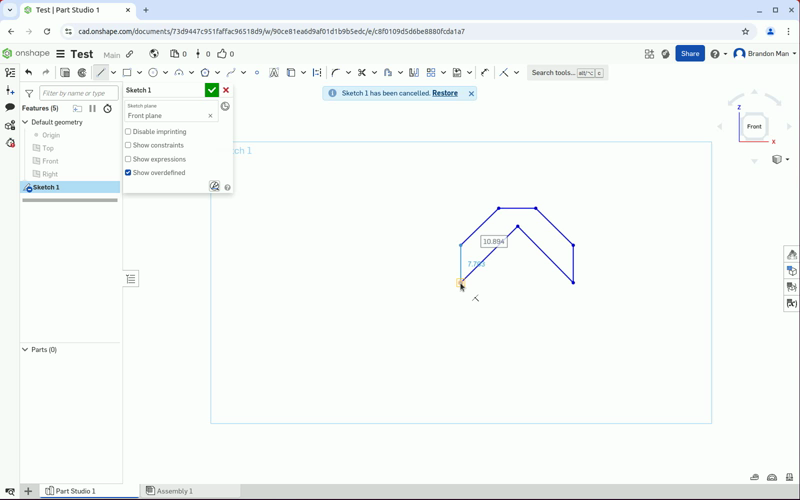
mouse_move(492, 229)
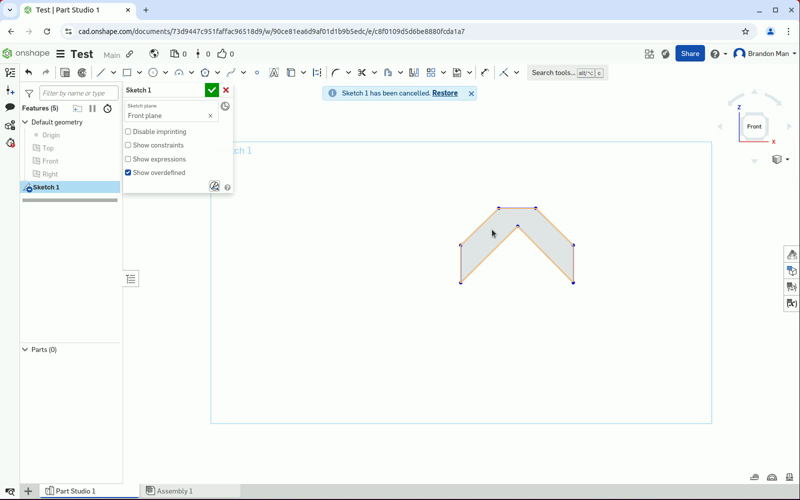
click(492, 229)
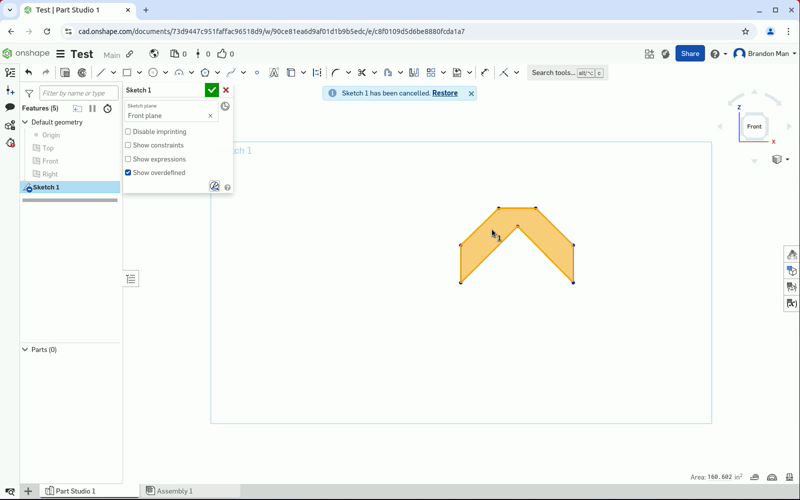
mouse_move(73, 352)
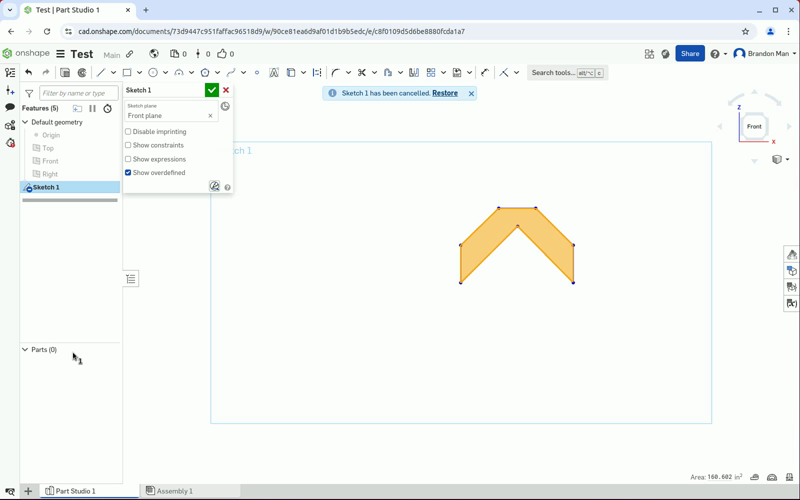
key(shift+y)
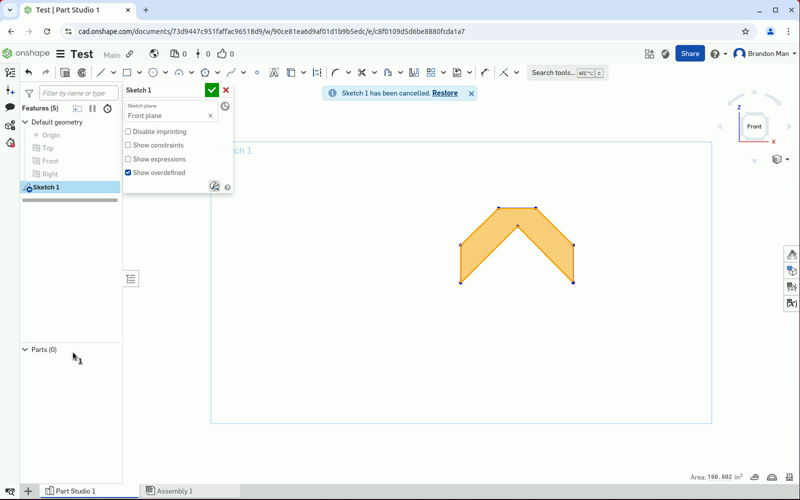
key(shift+e)
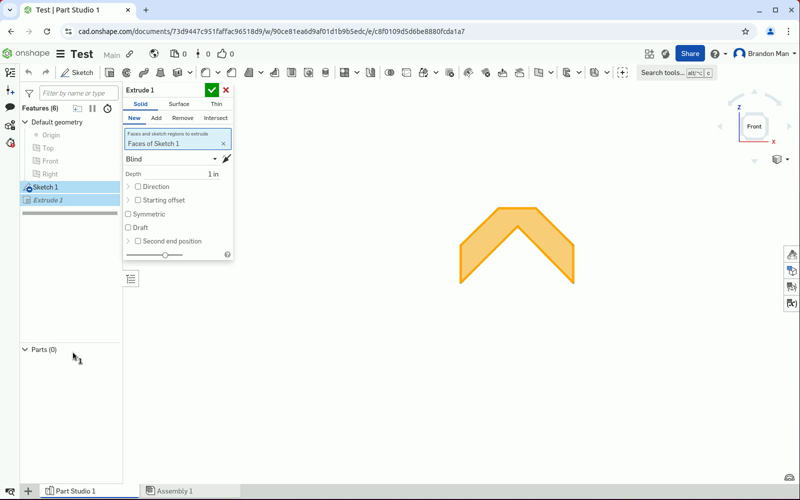
mouse_move(143, 106)
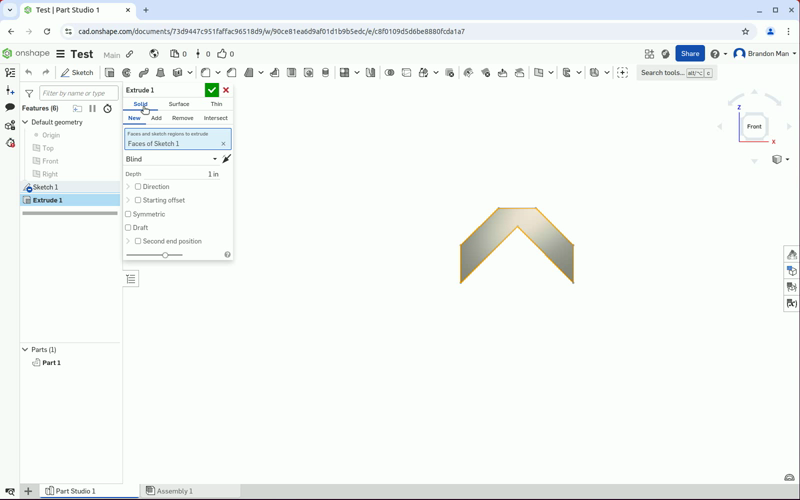
click(143, 106)
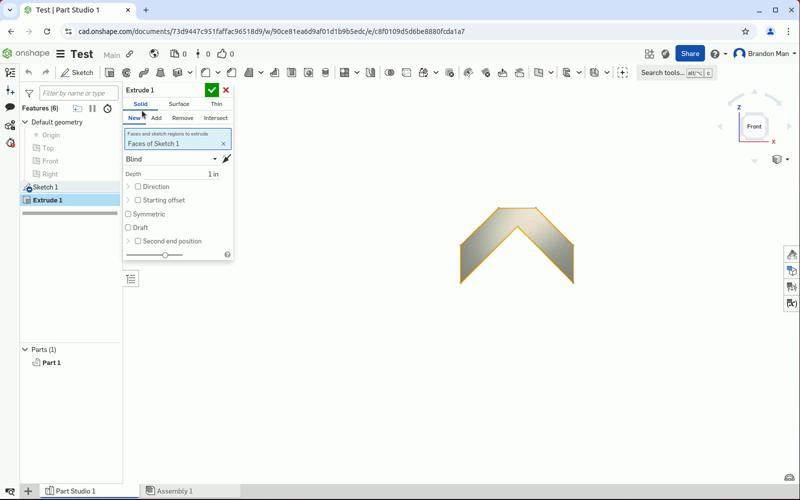
mouse_move(137, 120)
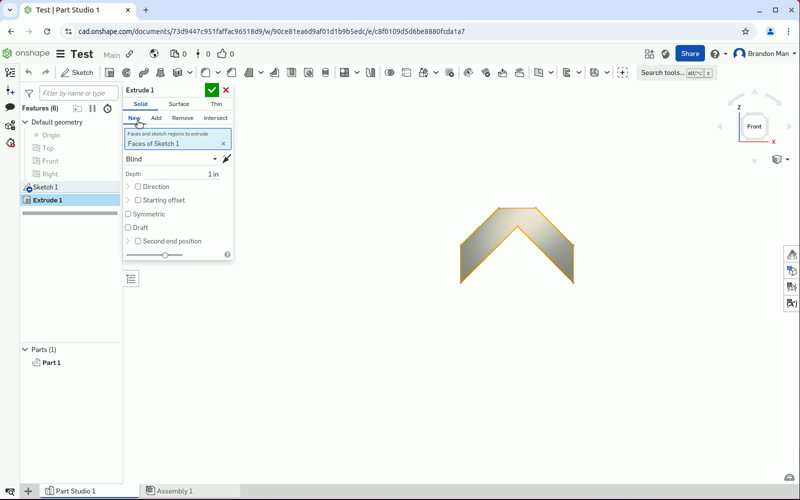
click(137, 120)
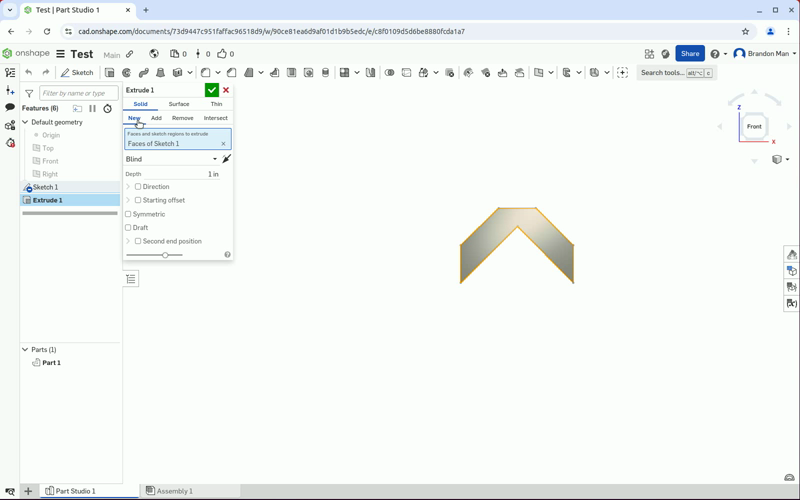
key(tab, 4)
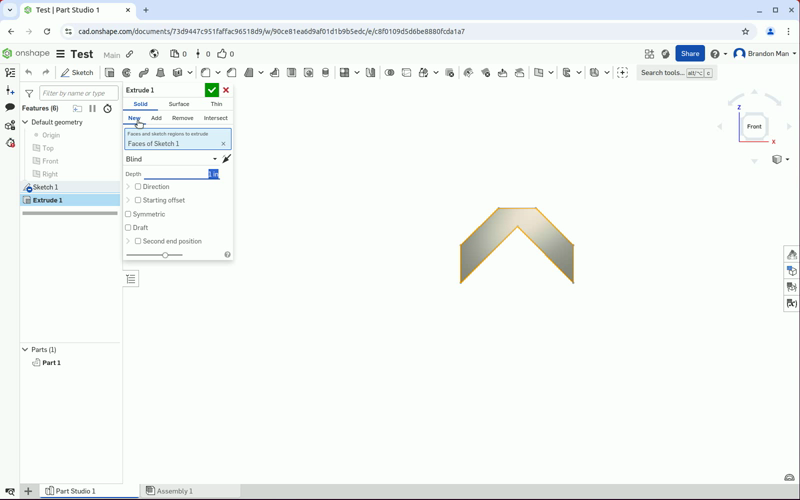
text(3.851)
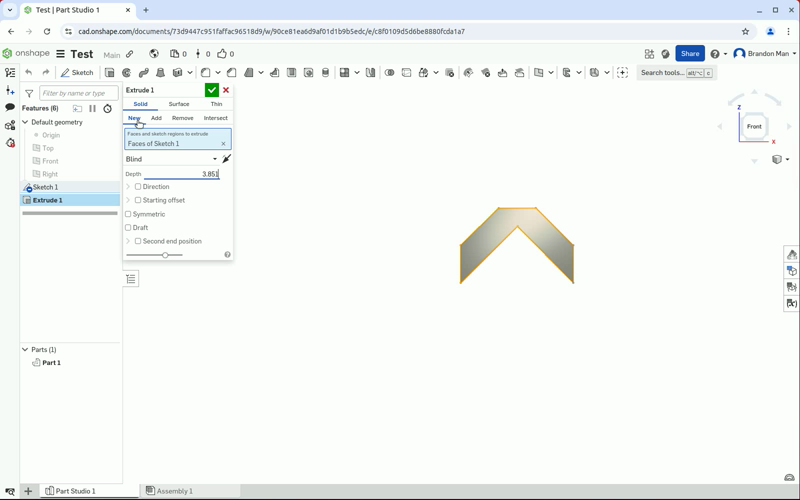
key(enter)
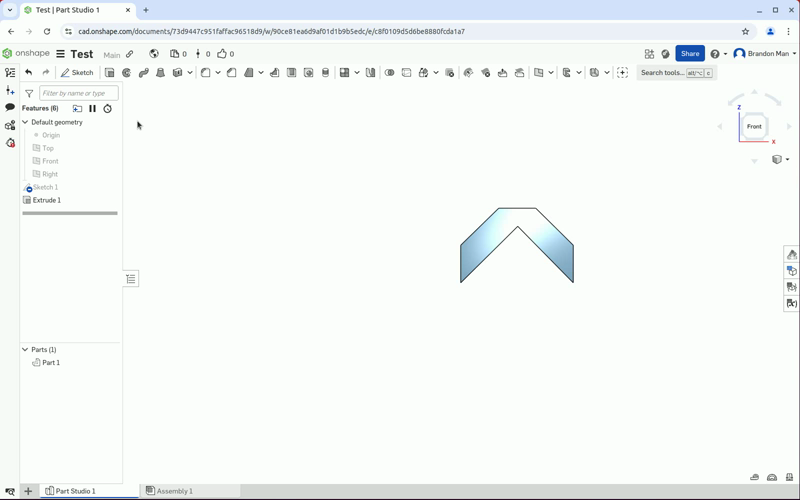
key(shift+h)
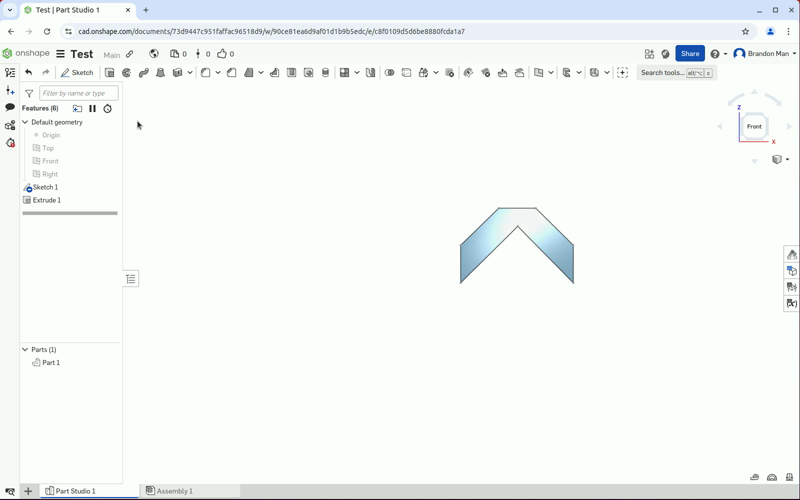
key(shift+h)
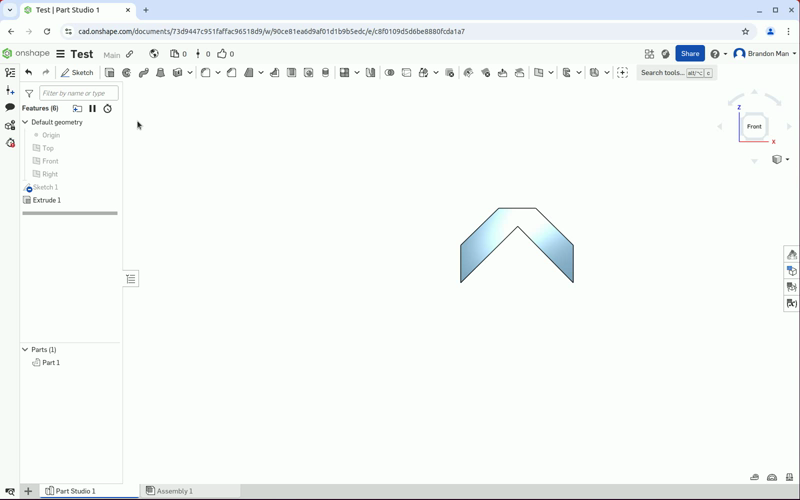
mouse_move(73, 189)
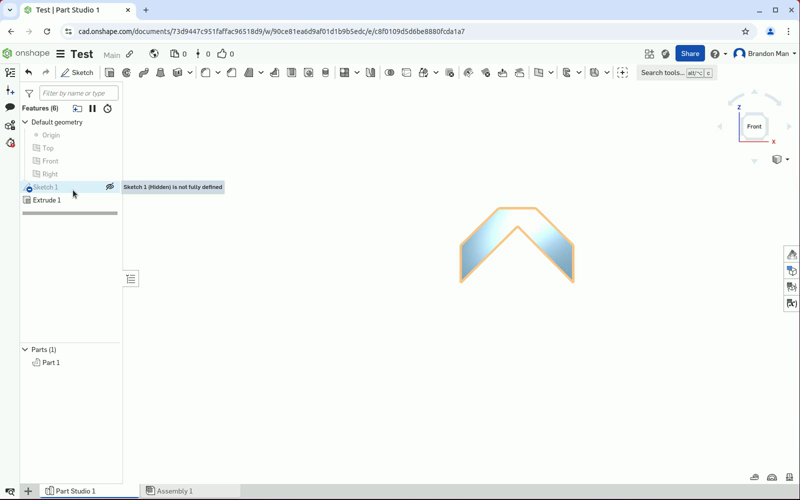
click(73, 189)
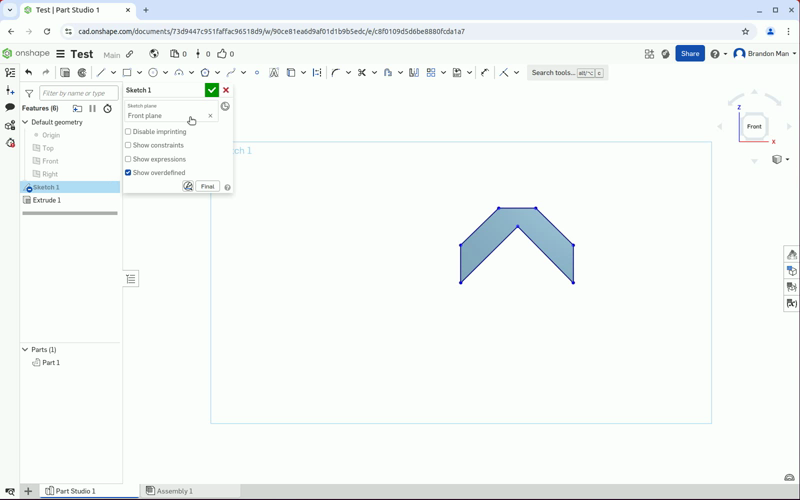
mouse_move(229, 92)
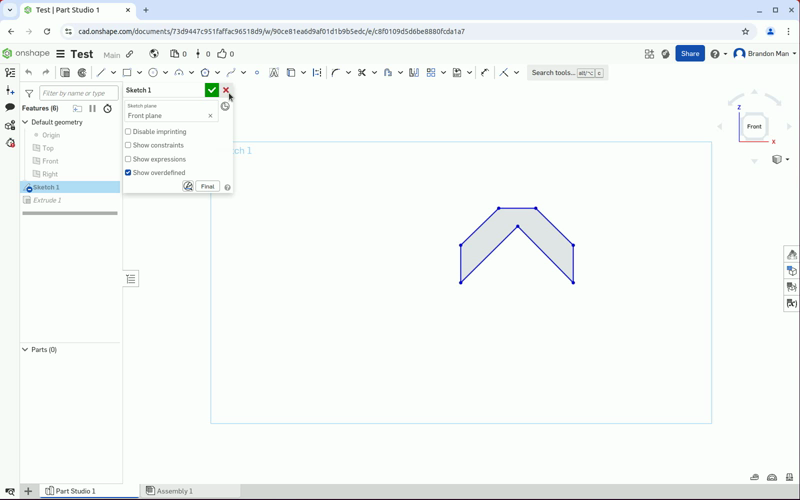
click(229, 92)
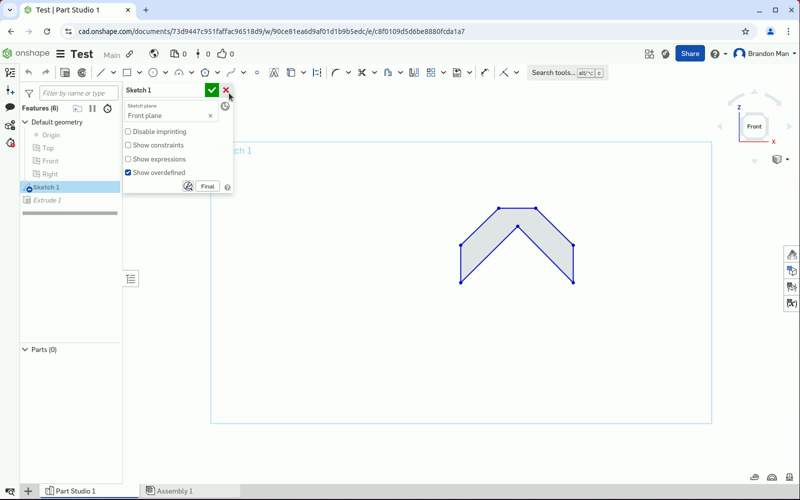
key(shift+s)
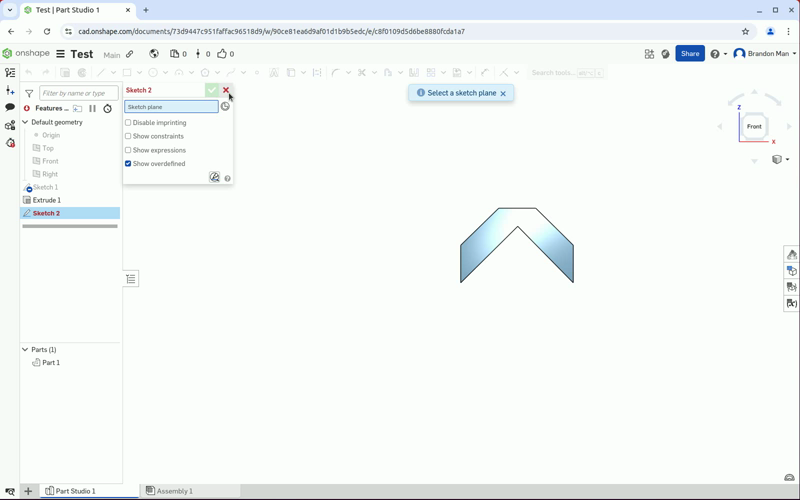
mouse_move(73, 163)
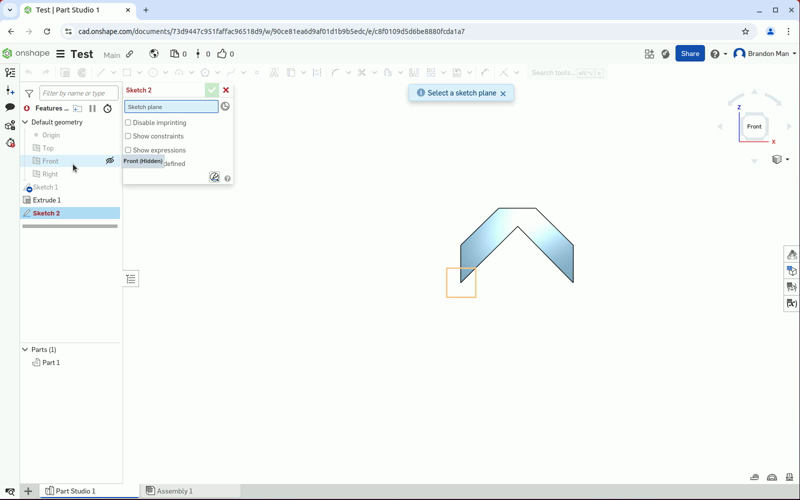
click(73, 163)
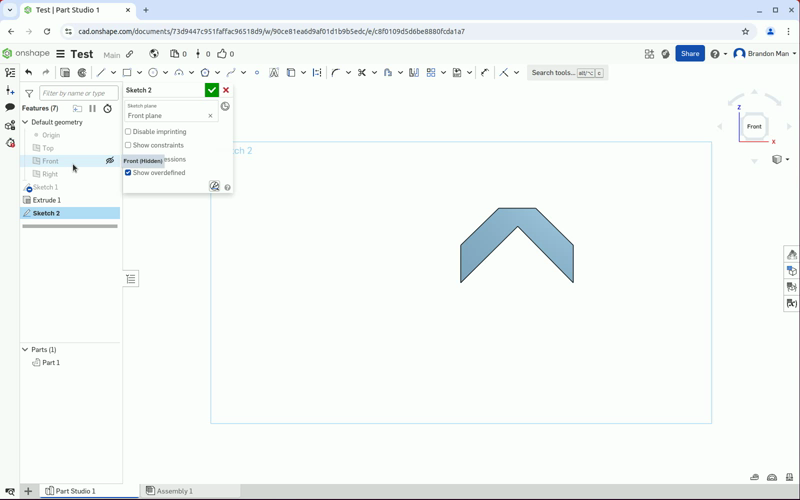
mouse_move(73, 352)
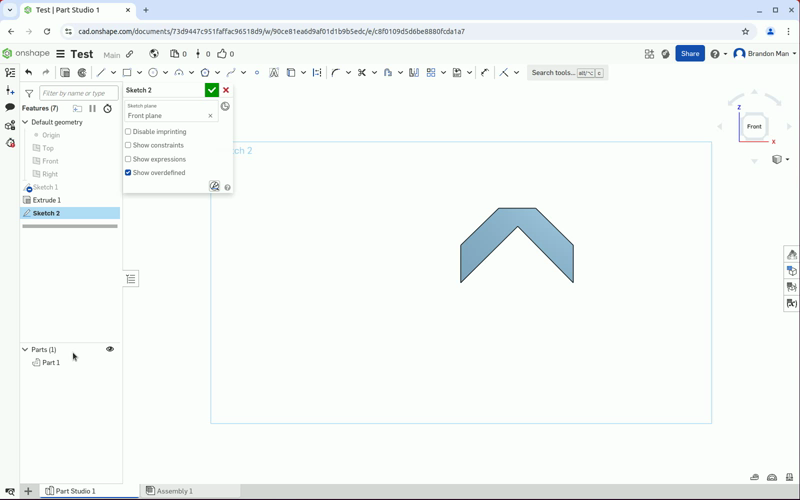
key(y)
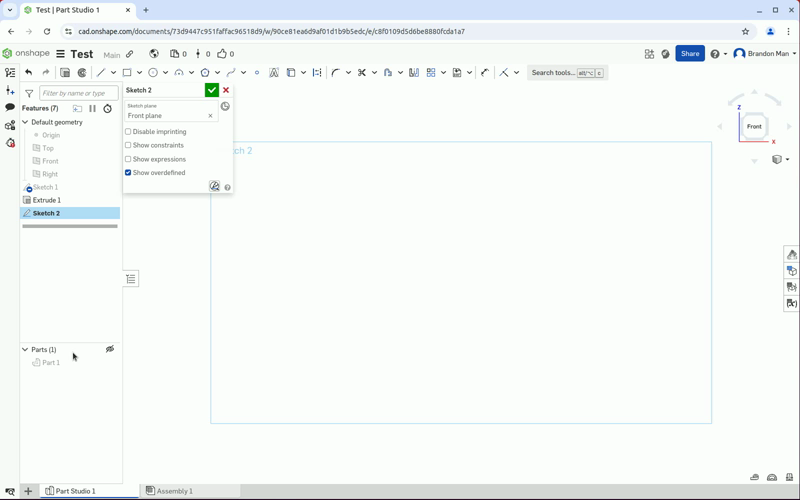
key(l)
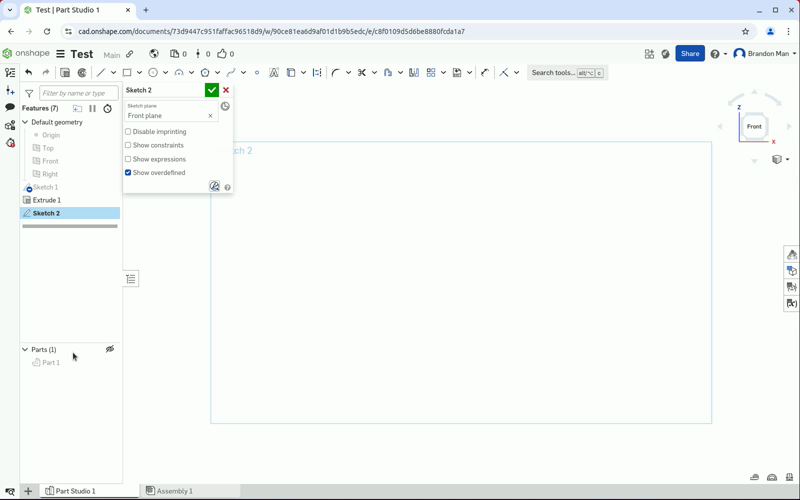
key_down(shift)
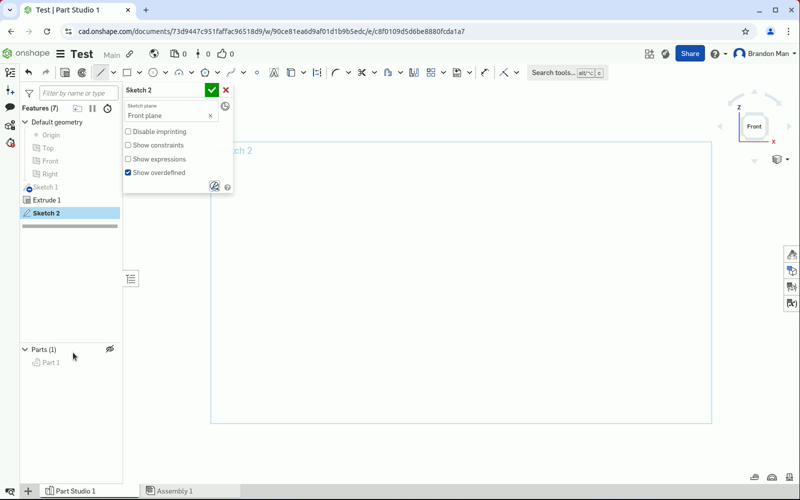
mouse_move(460, 282)
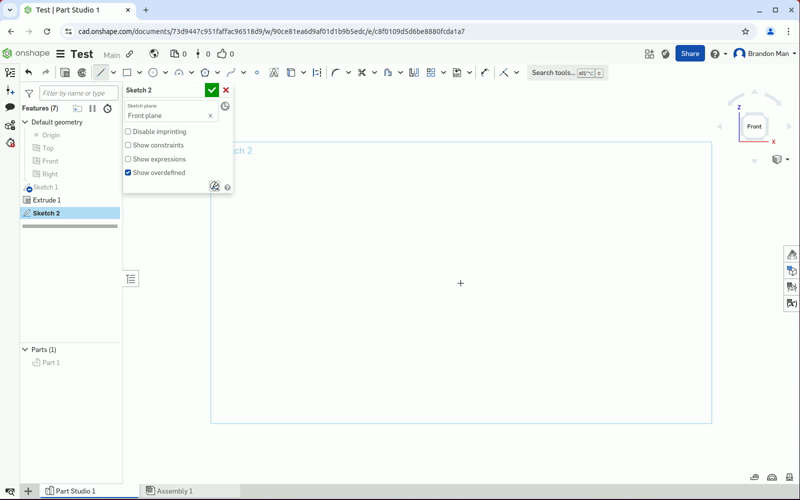
click(460, 282)
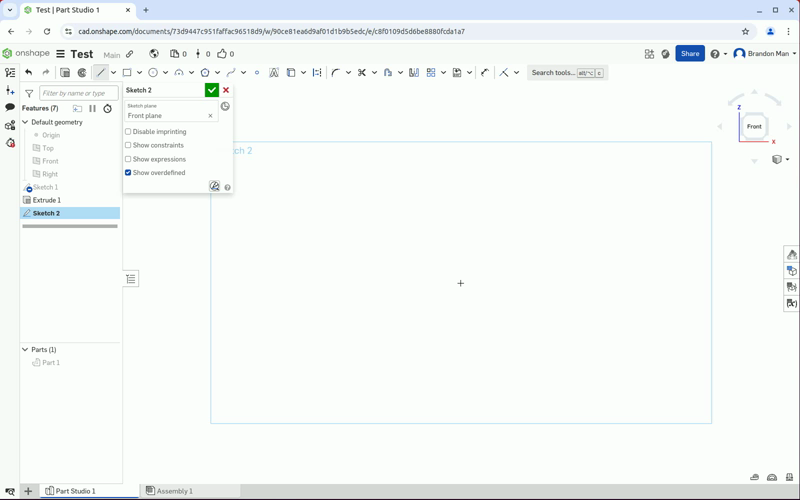
key_up(shift)
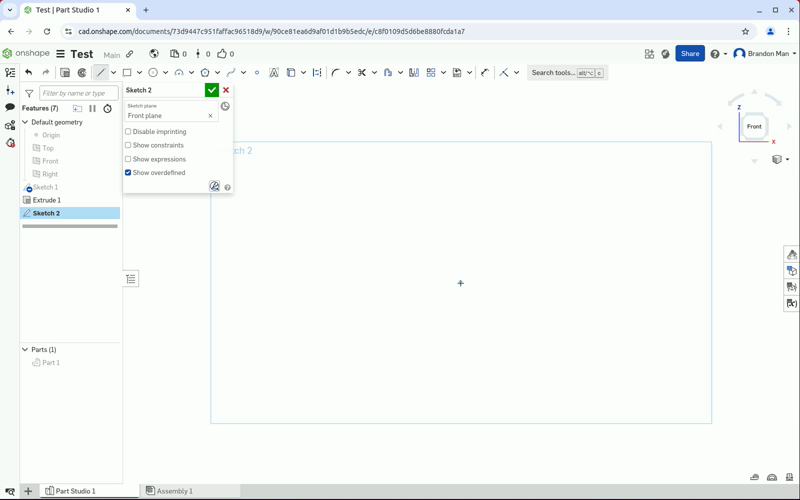
key_down(shift)
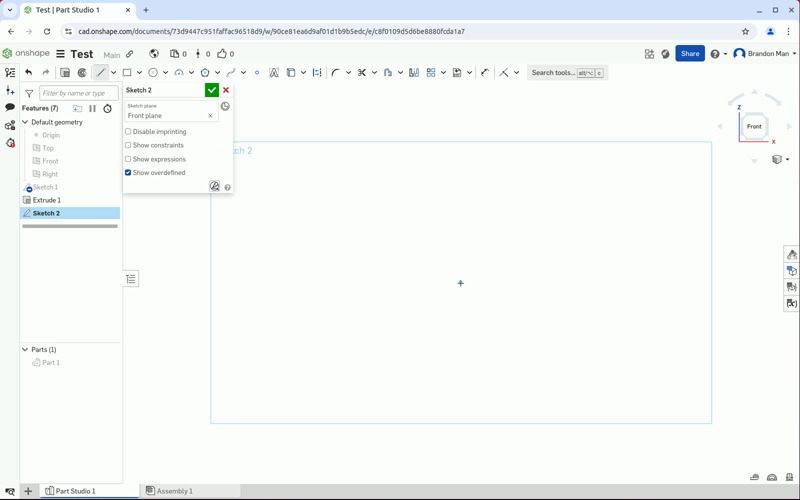
mouse_move(490, 282)
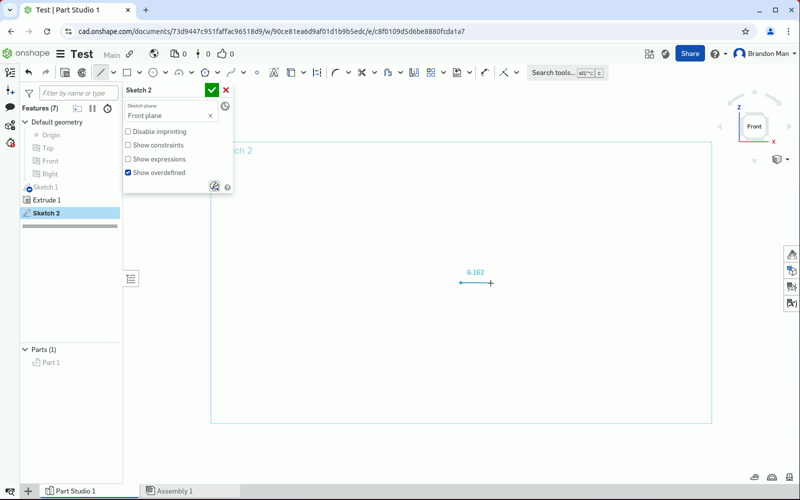
mouse_move(489, 282)
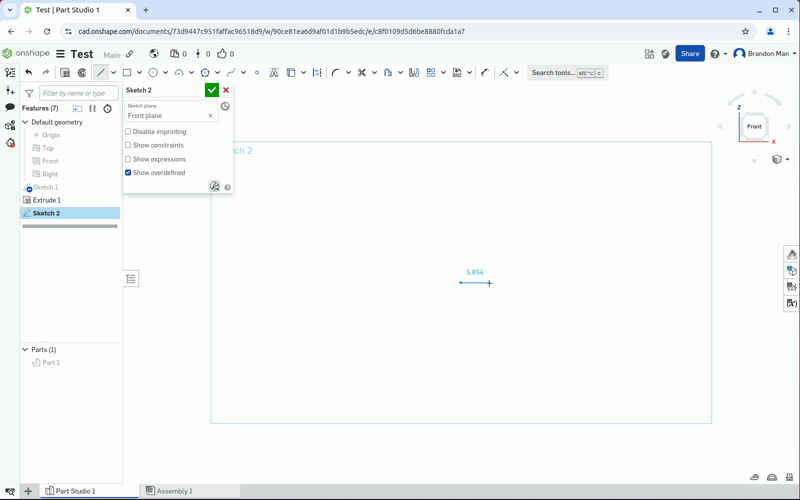
click(489, 282)
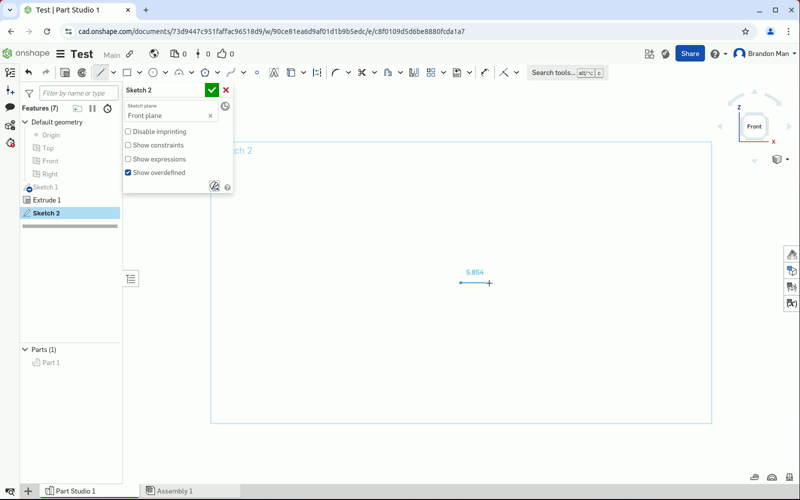
key_up(shift)
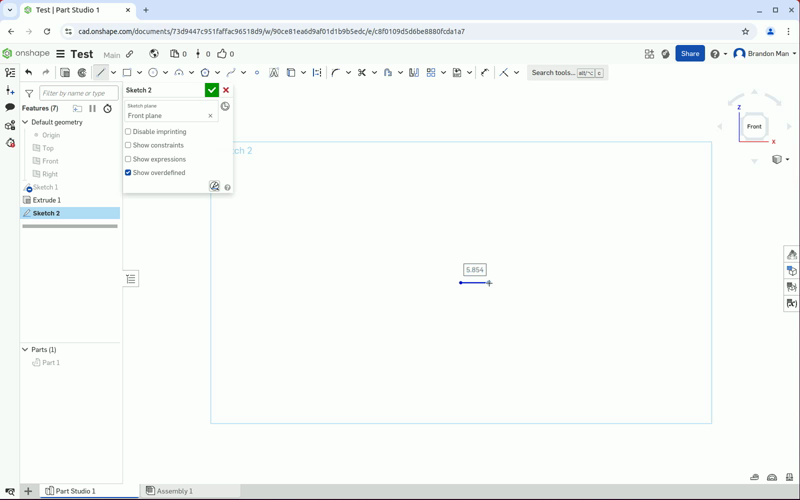
key_down(shift)
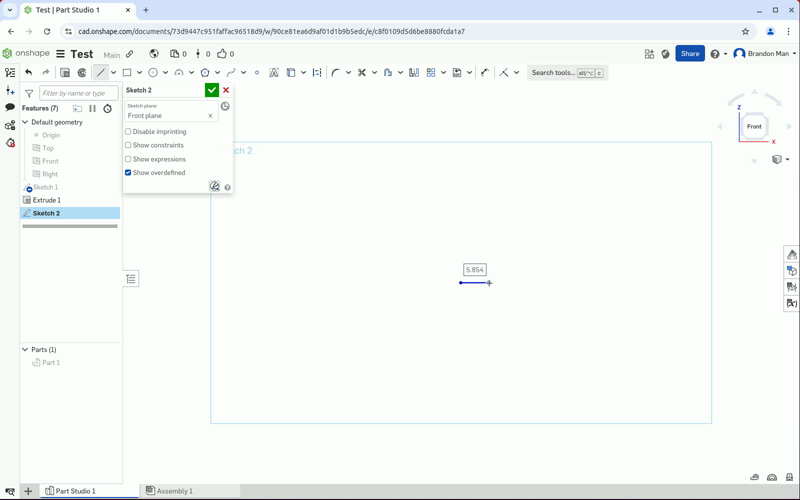
mouse_move(519, 282)
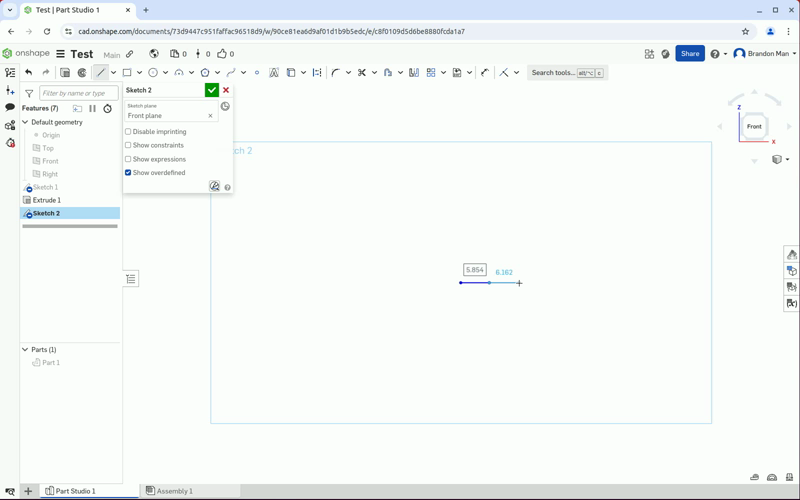
mouse_move(489, 264)
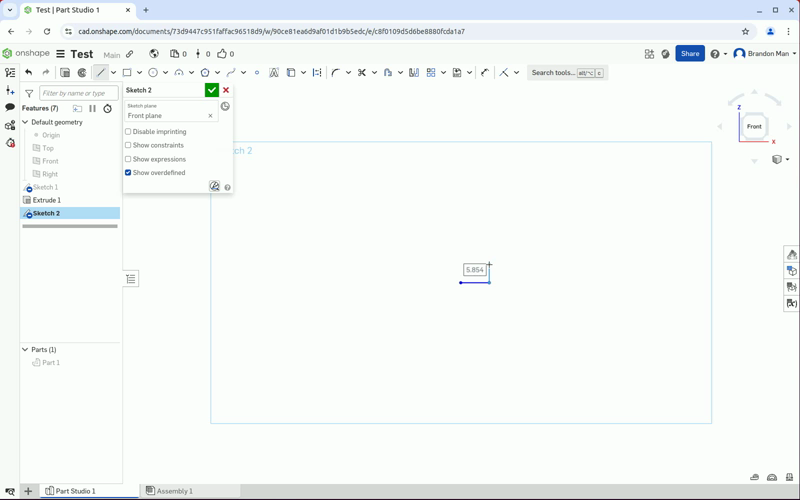
click(489, 264)
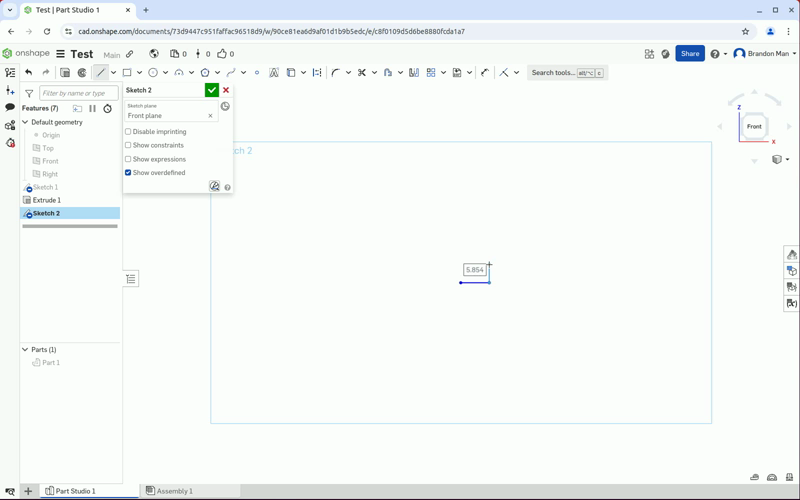
key_up(shift)
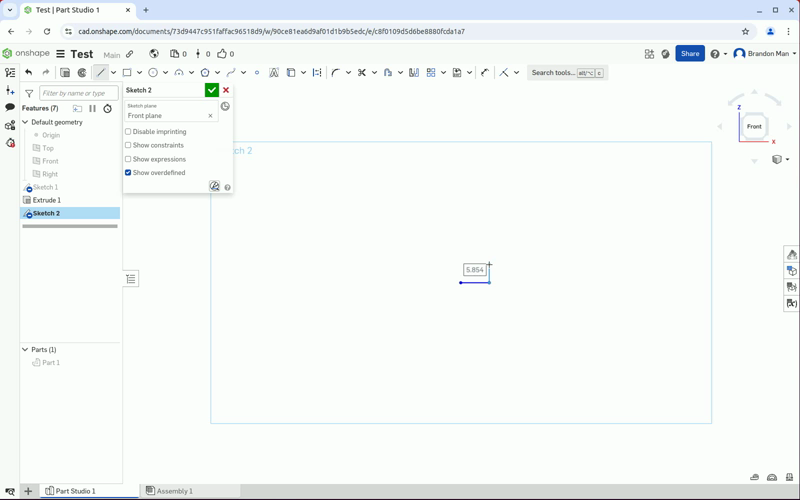
key_down(shift)
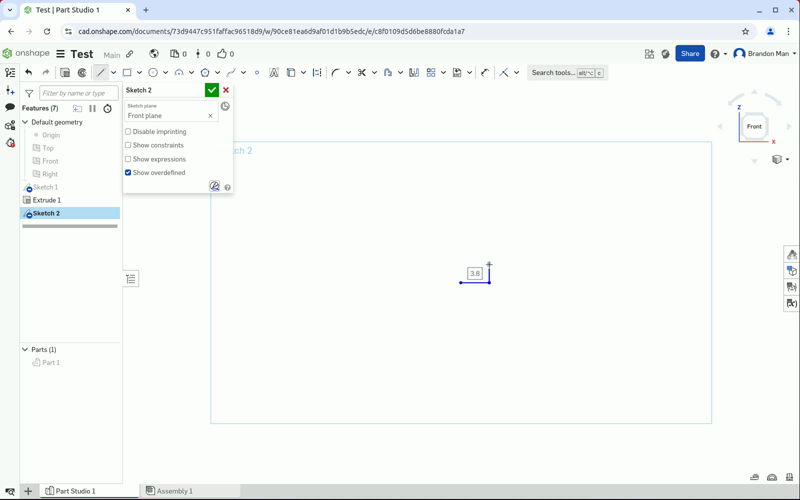
mouse_move(519, 264)
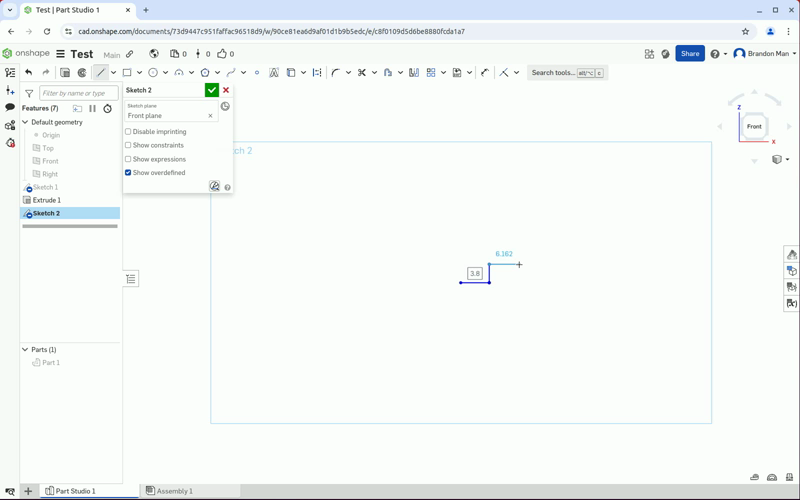
mouse_move(544, 264)
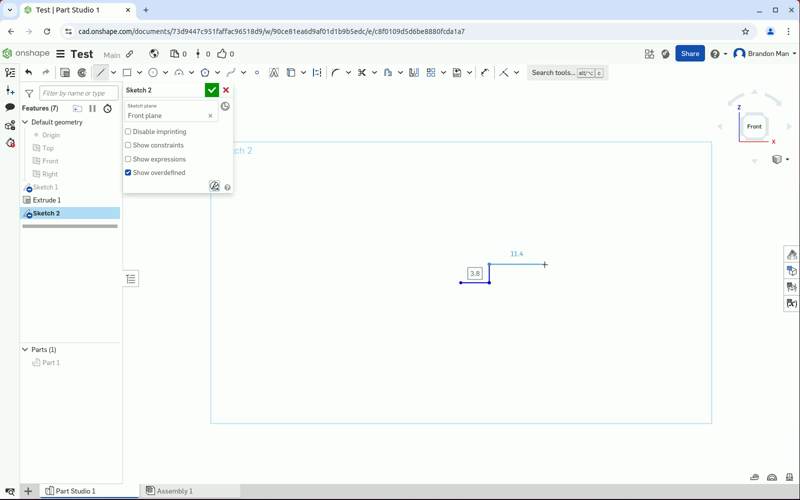
click(544, 264)
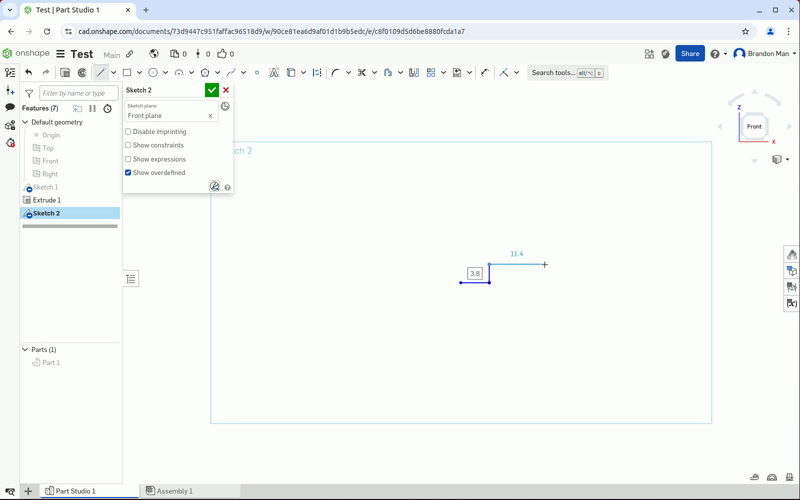
key_up(shift)
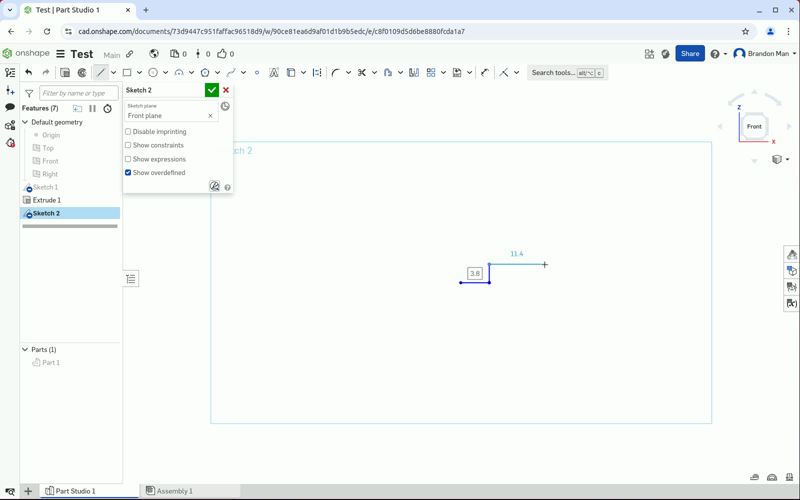
key_down(shift)
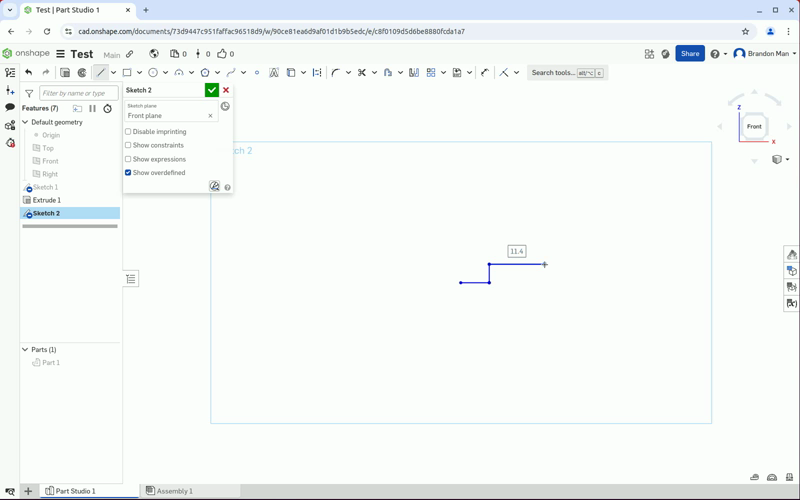
mouse_move(574, 264)
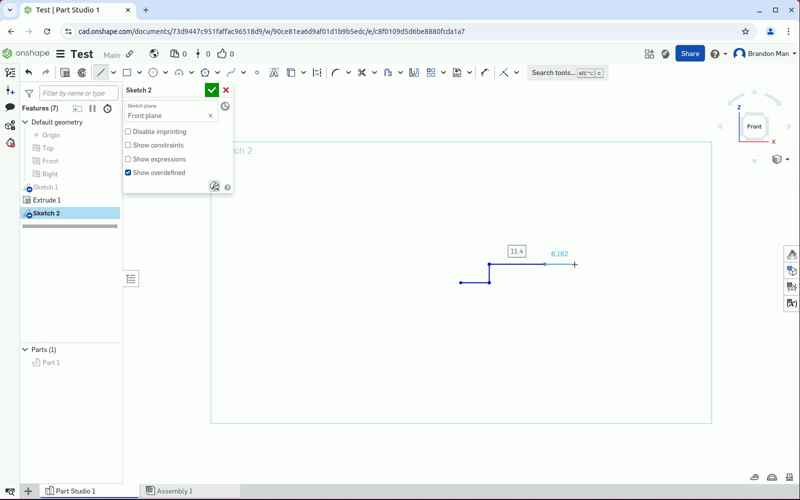
mouse_move(544, 282)
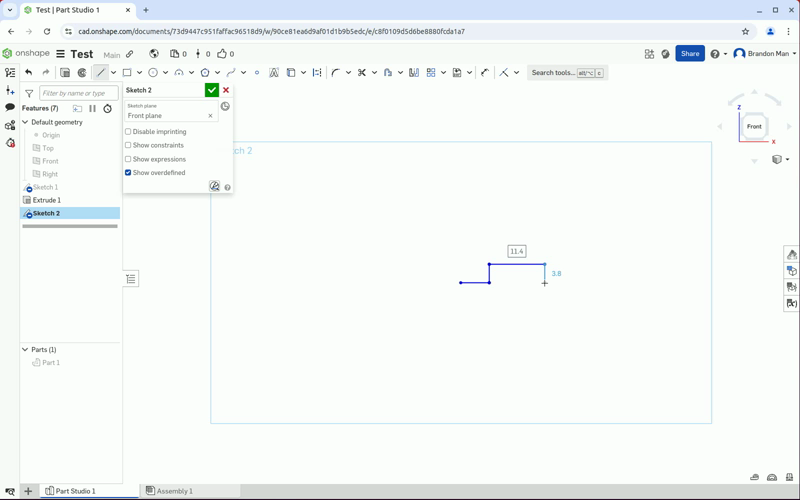
click(544, 282)
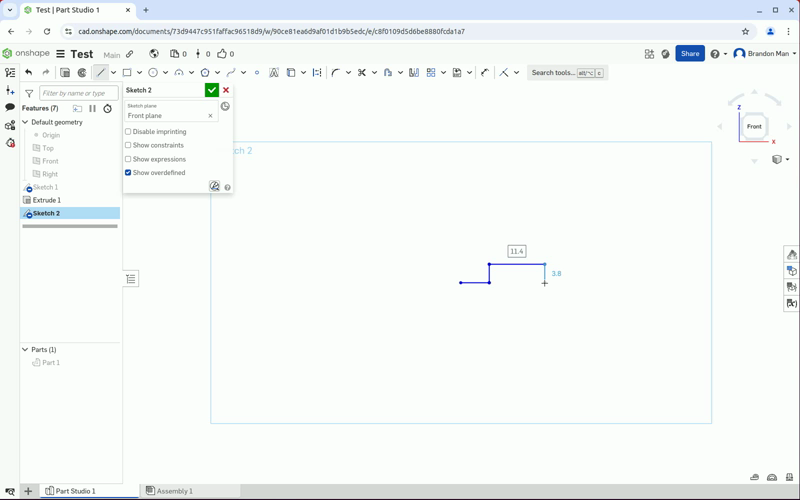
key_up(shift)
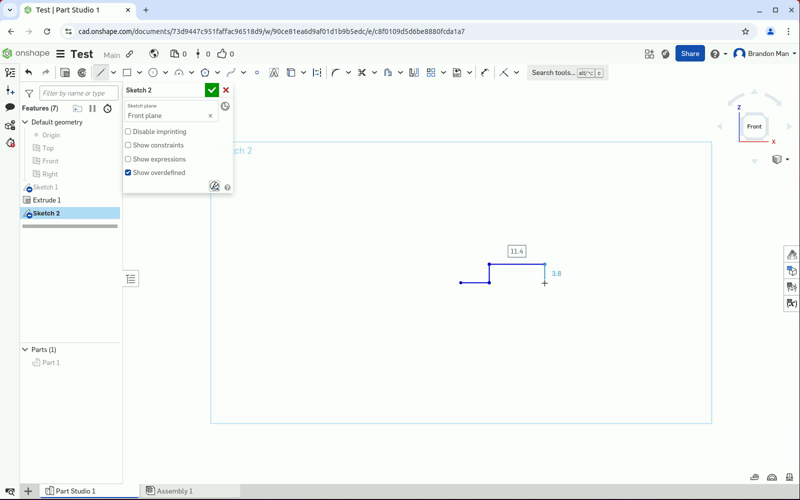
key_down(shift)
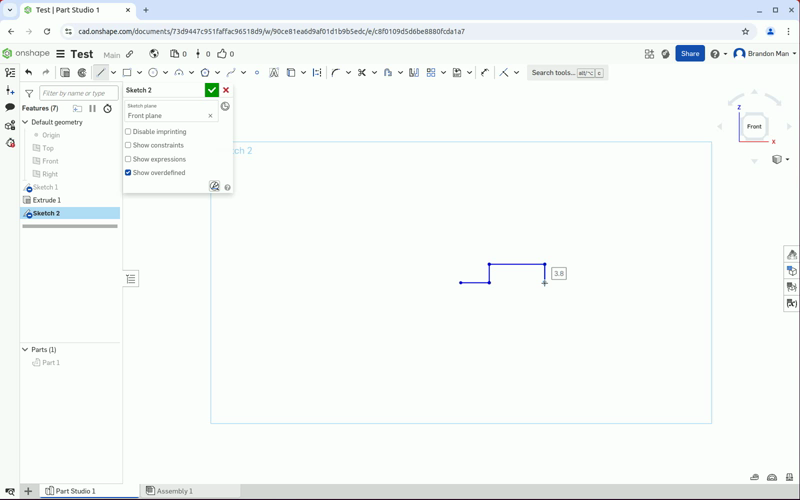
mouse_move(574, 282)
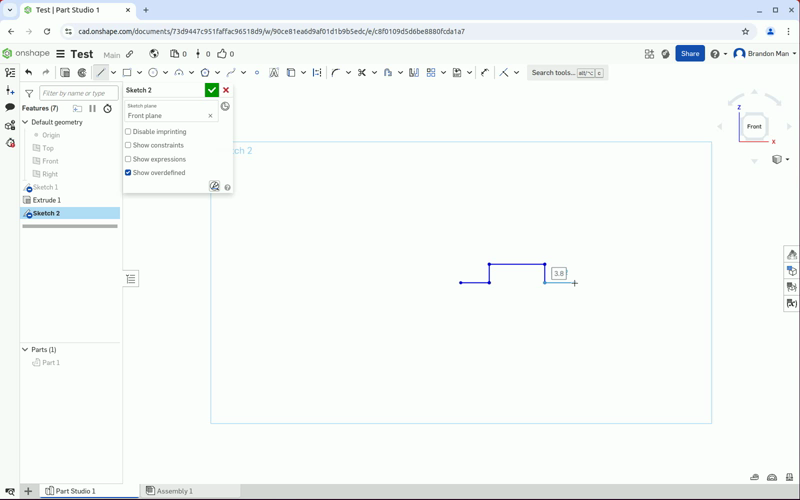
mouse_move(573, 282)
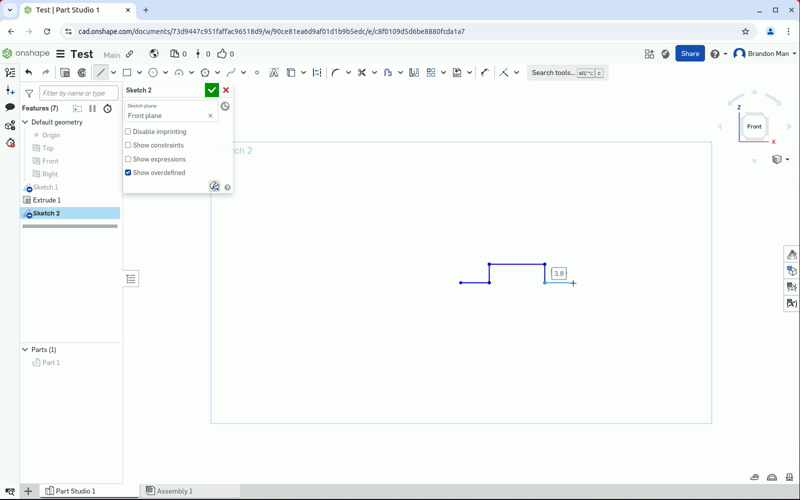
click(573, 282)
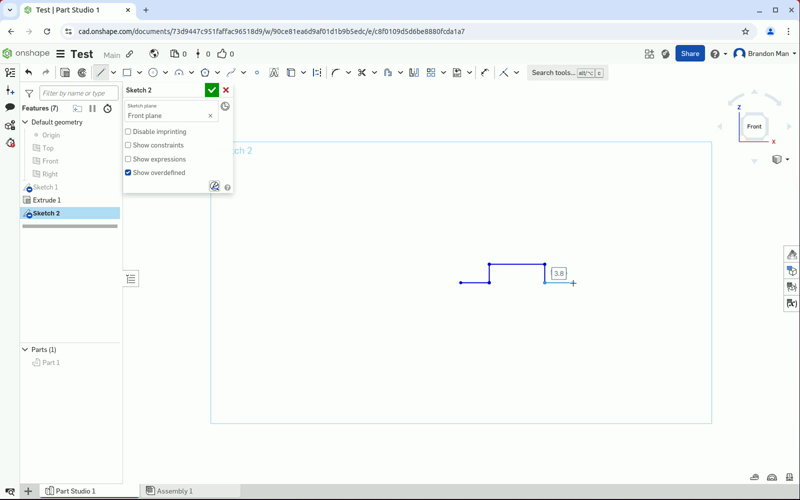
key_up(shift)
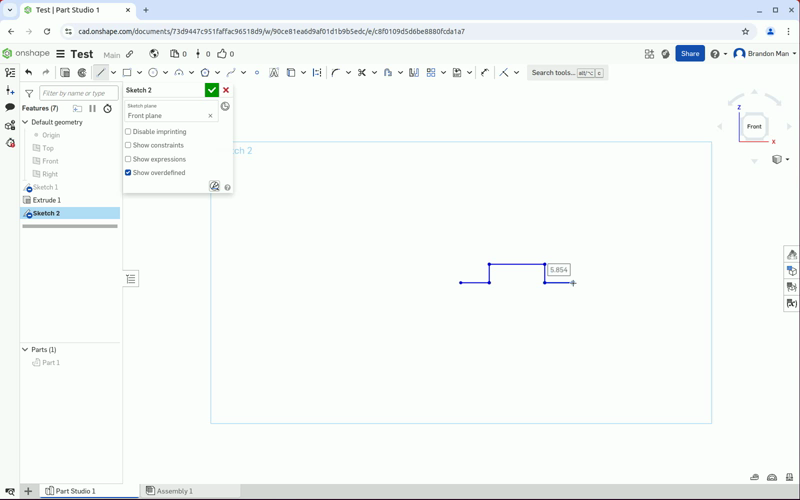
key_down(shift)
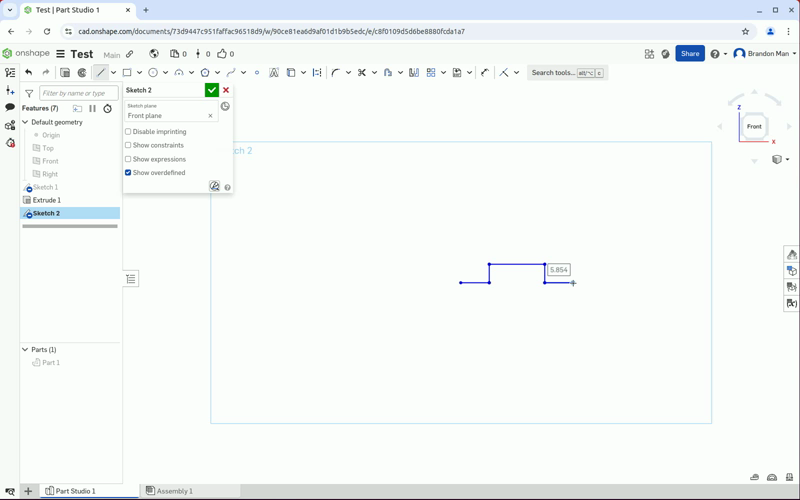
mouse_move(517, 226)
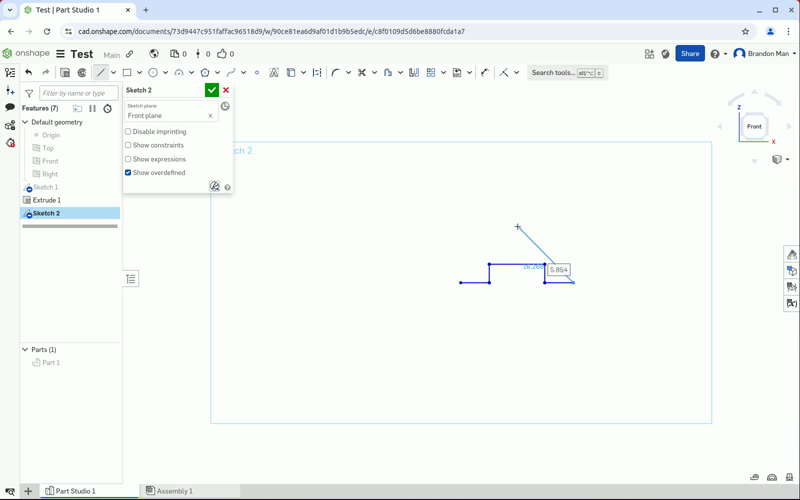
click(517, 226)
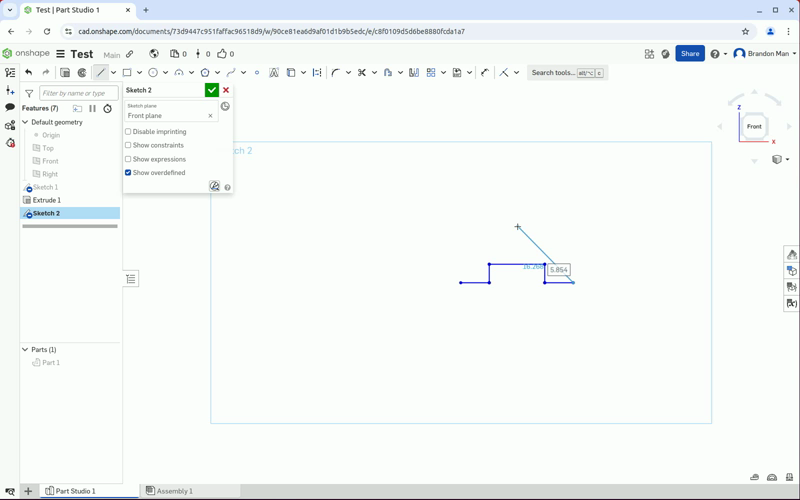
key_up(shift)
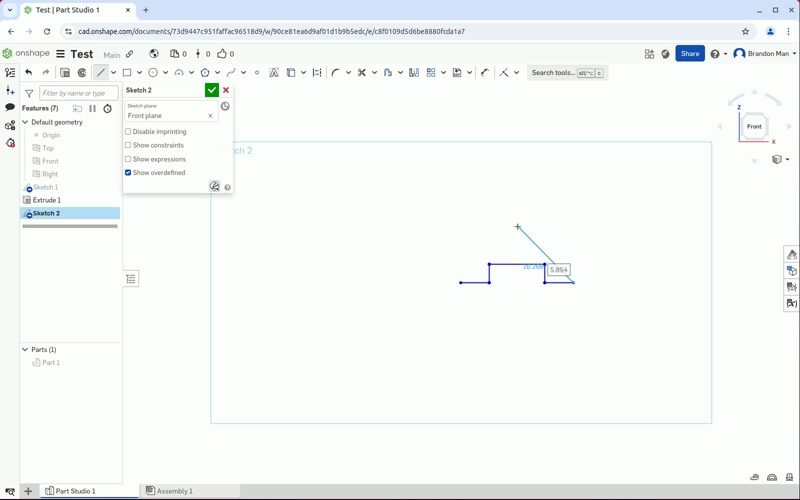
key_down(shift)
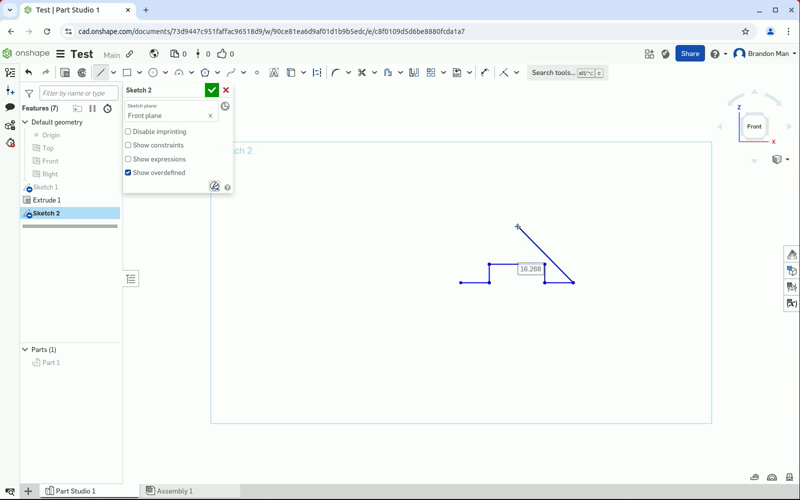
mouse_move(460, 282)
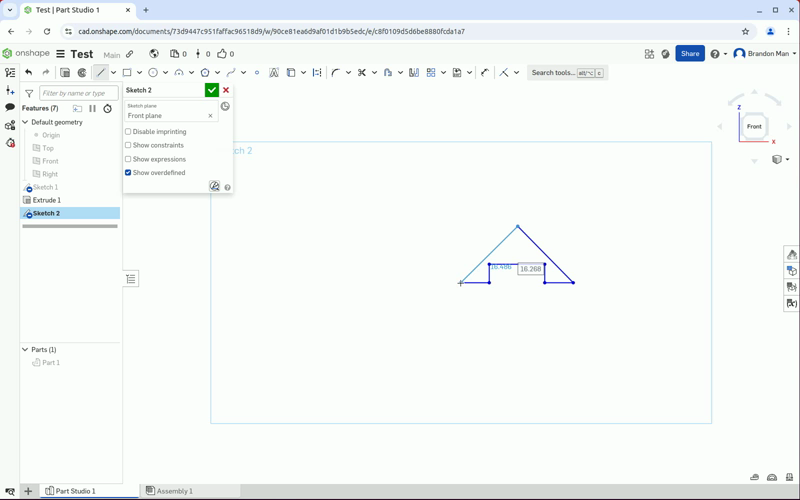
key_up(shift)
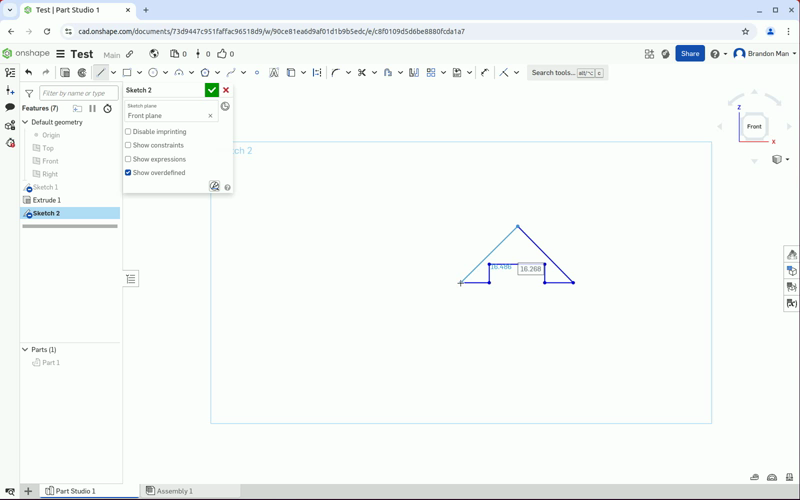
click(460, 282)
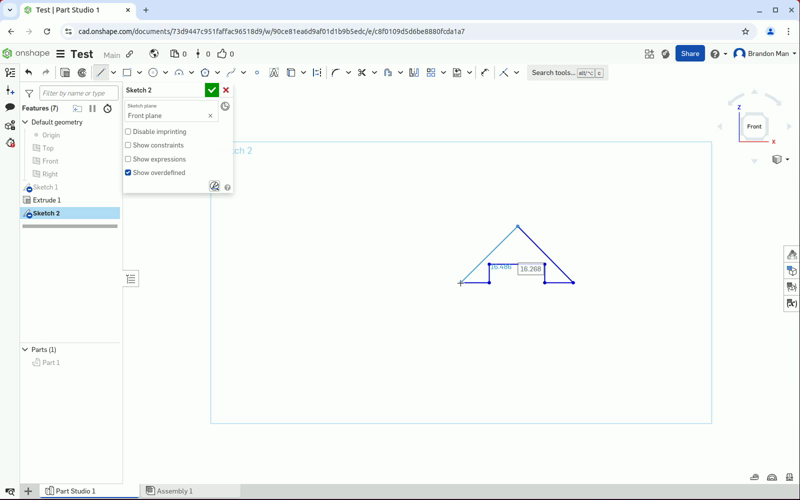
key(esc)
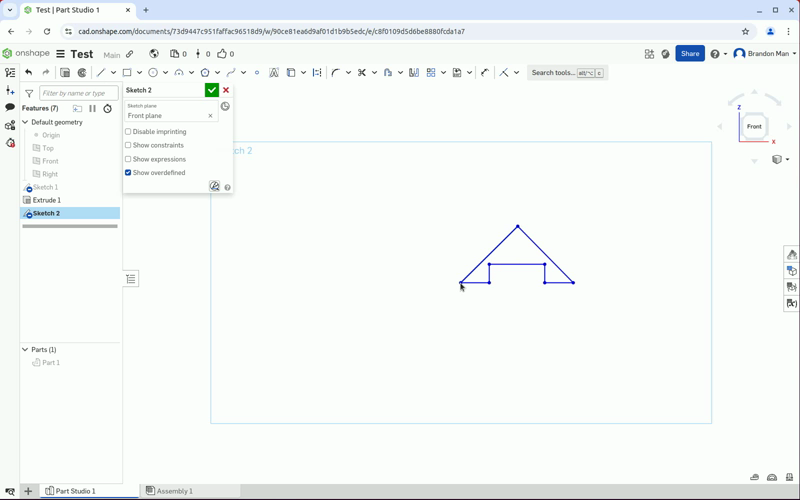
mouse_move(533, 259)
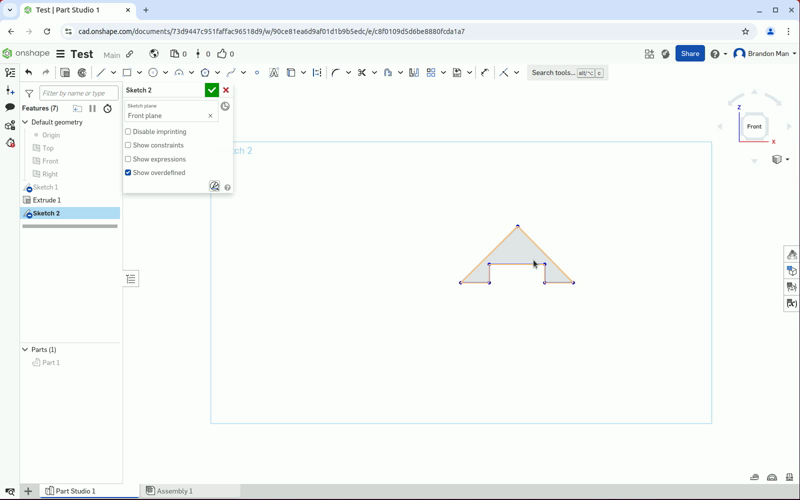
click(533, 259)
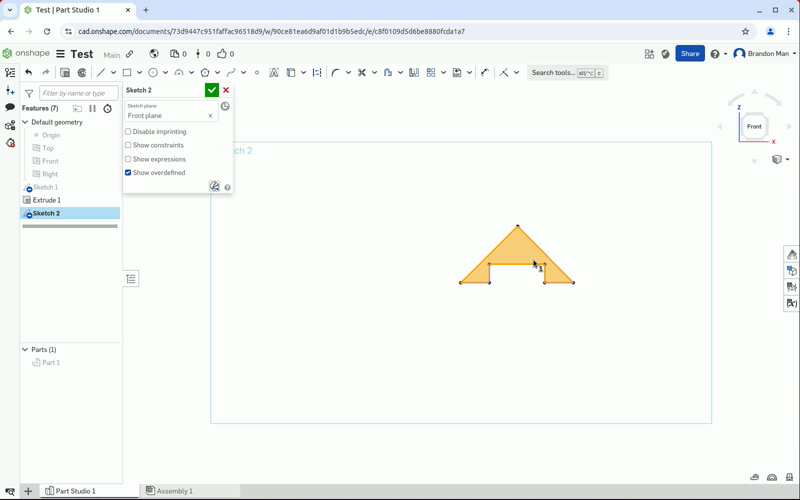
mouse_move(73, 352)
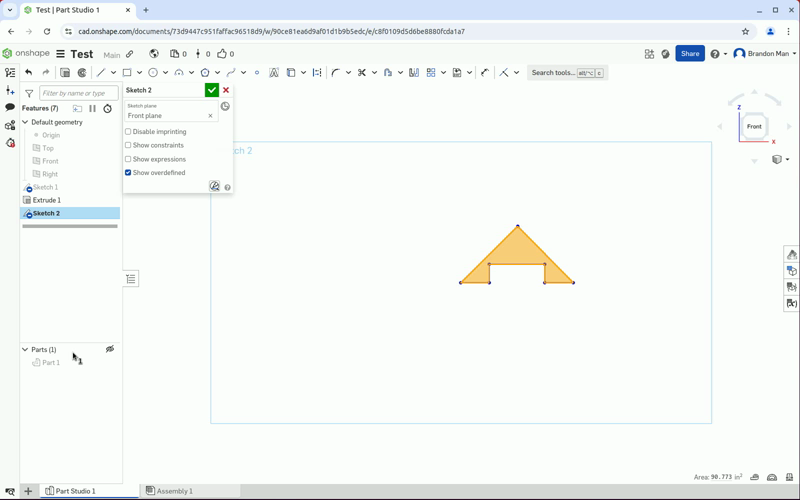
key(shift+y)
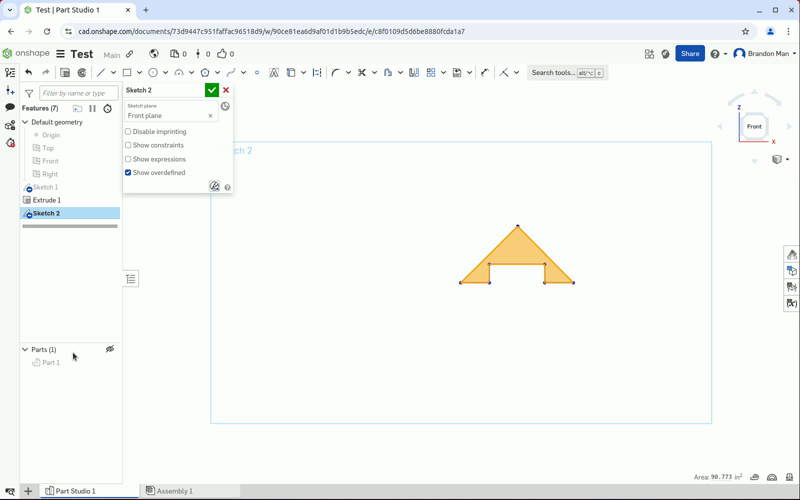
key(shift+e)
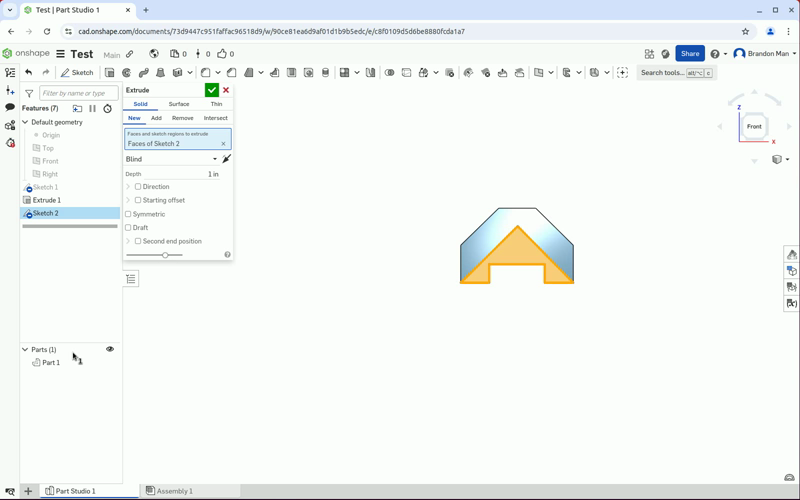
mouse_move(143, 106)
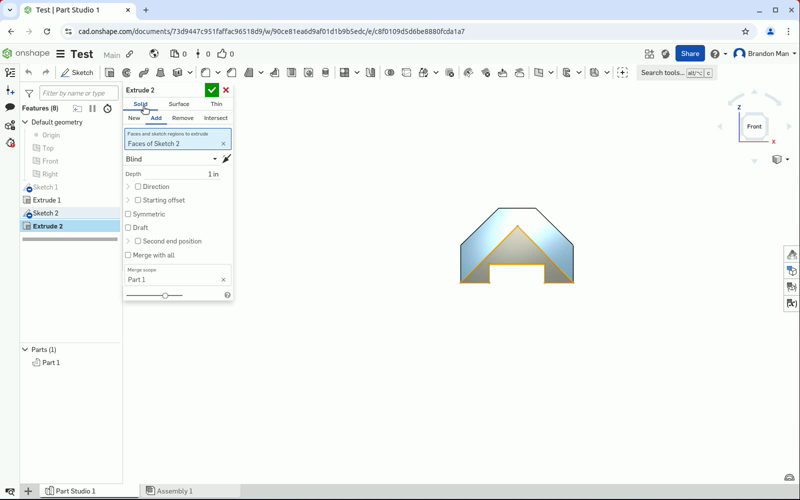
click(143, 106)
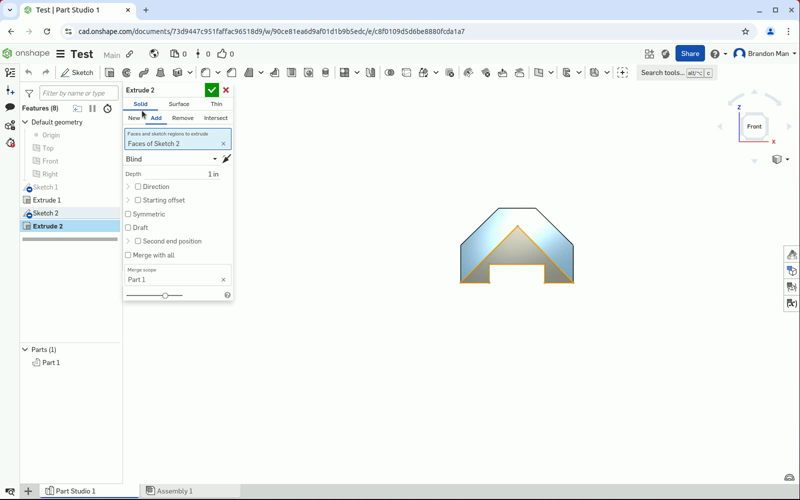
mouse_move(137, 120)
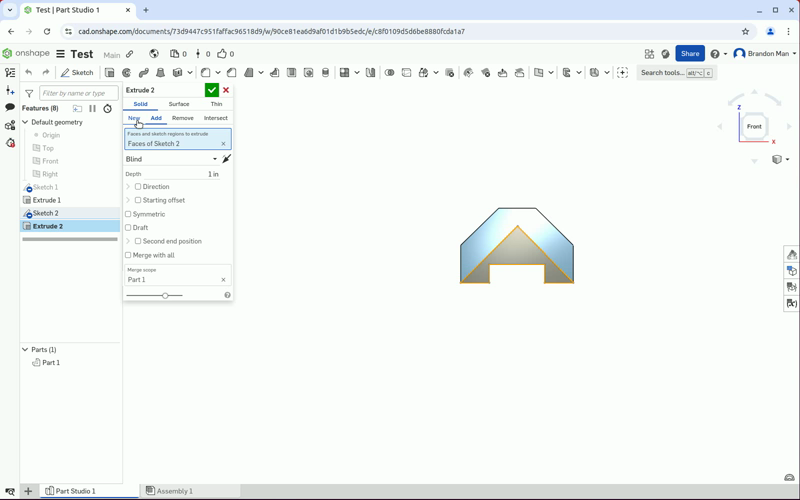
click(137, 120)
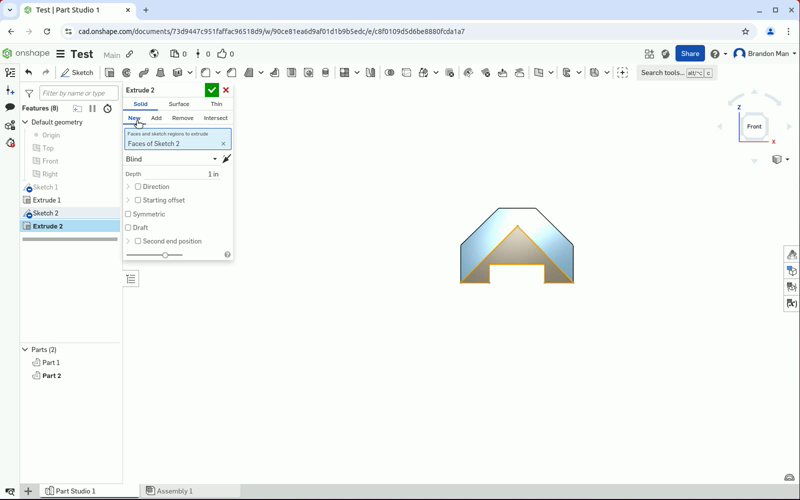
key(tab, 4)
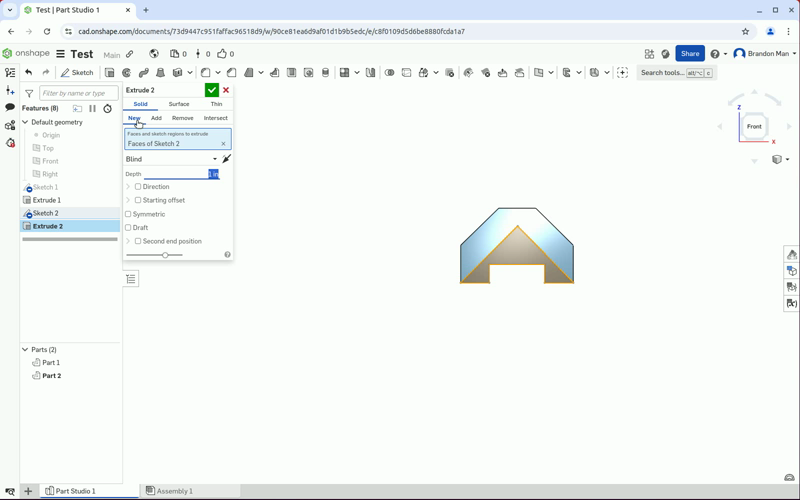
text(11.554)
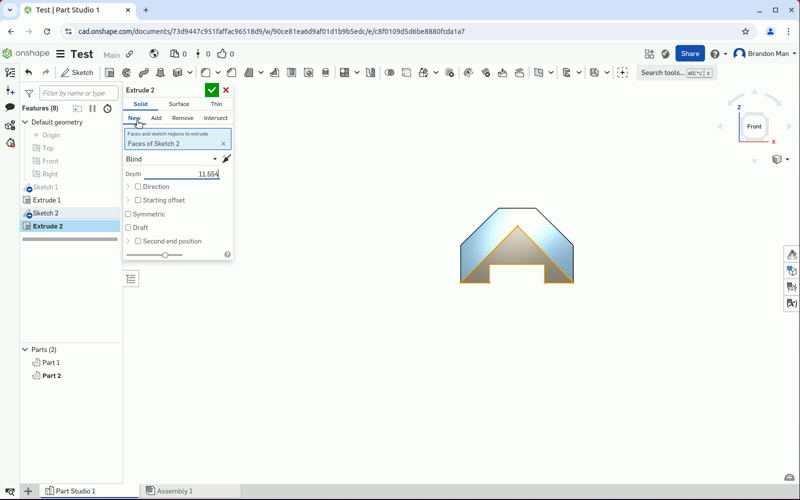
key(enter)
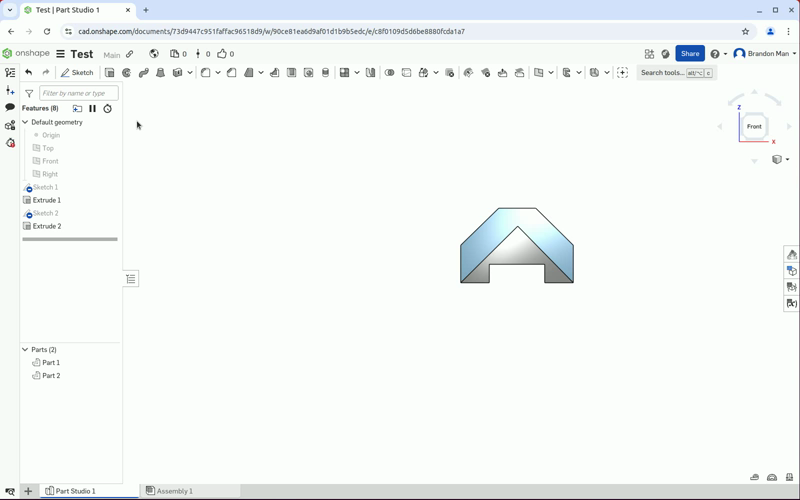
key(shift+h)
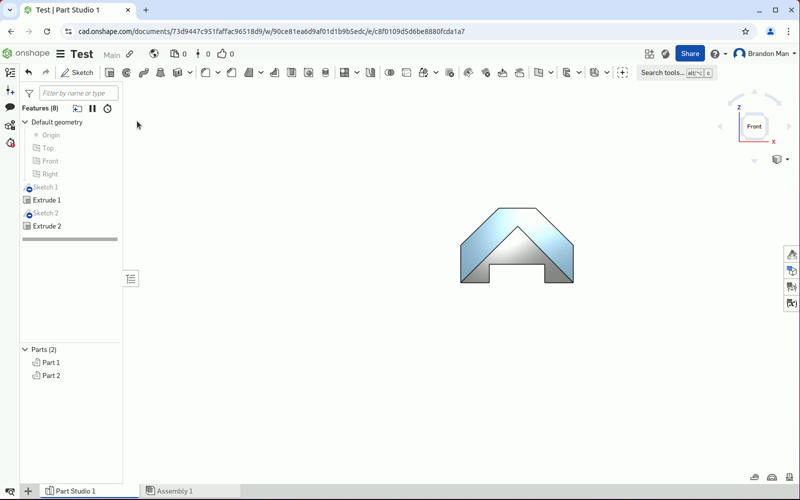
key(shift+h)
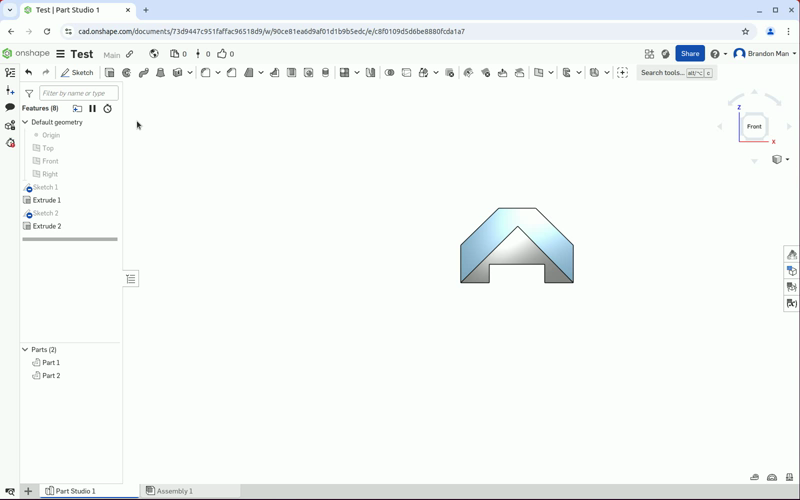
mouse_move(73, 189)
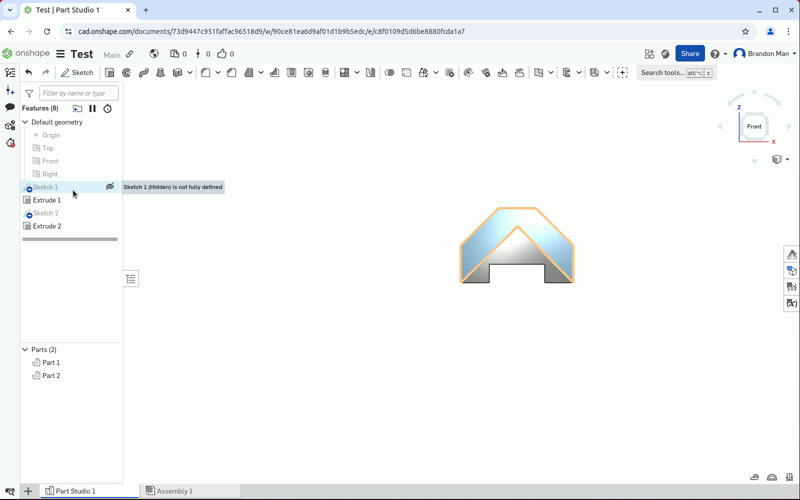
click(73, 189)
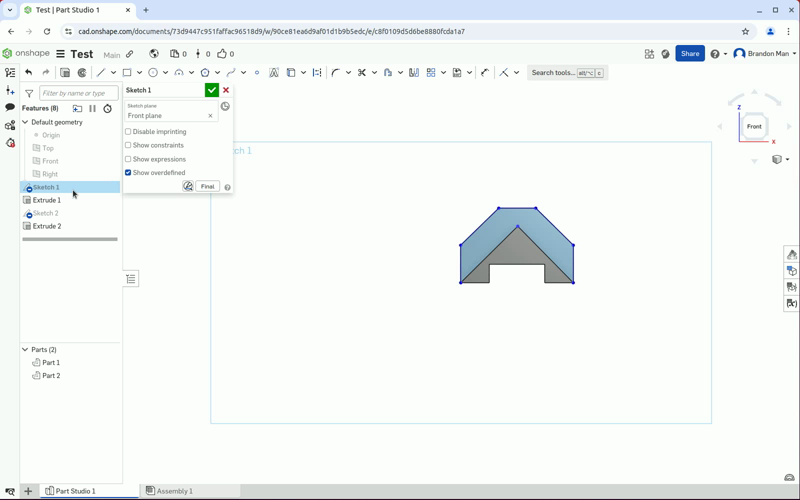
mouse_move(229, 92)
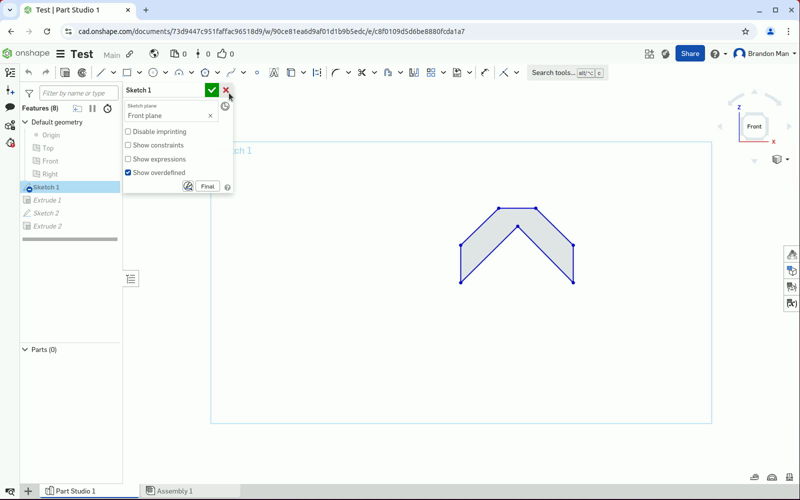
click(229, 92)
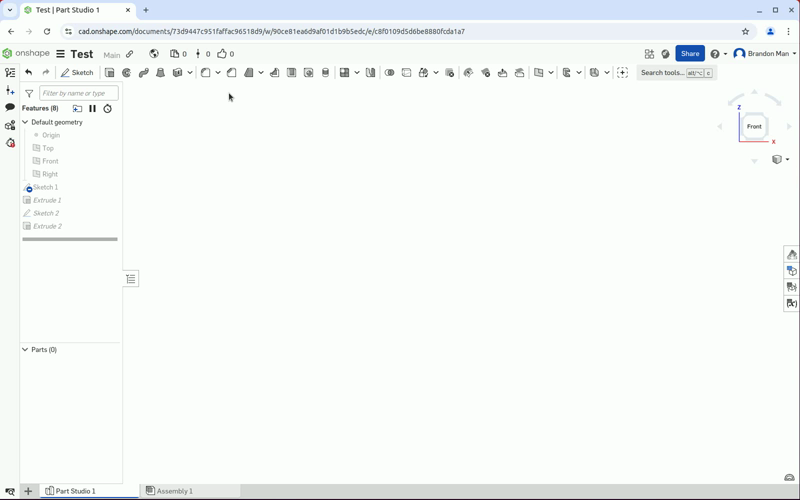
mouse_move(73, 352)
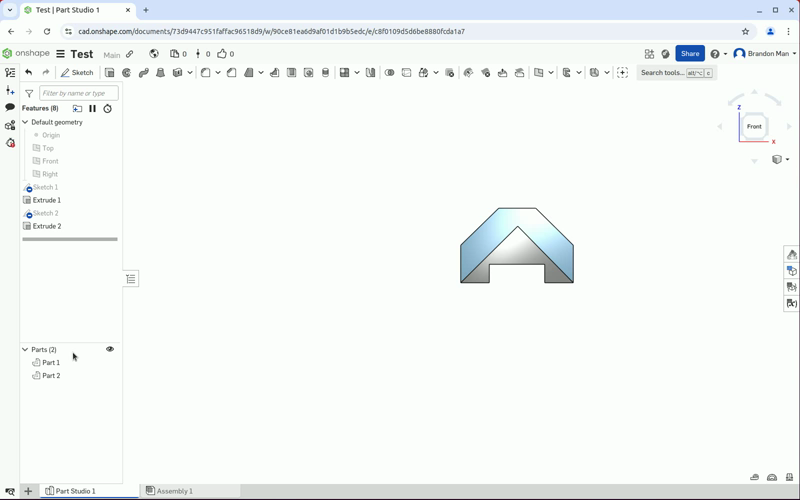
key(y)
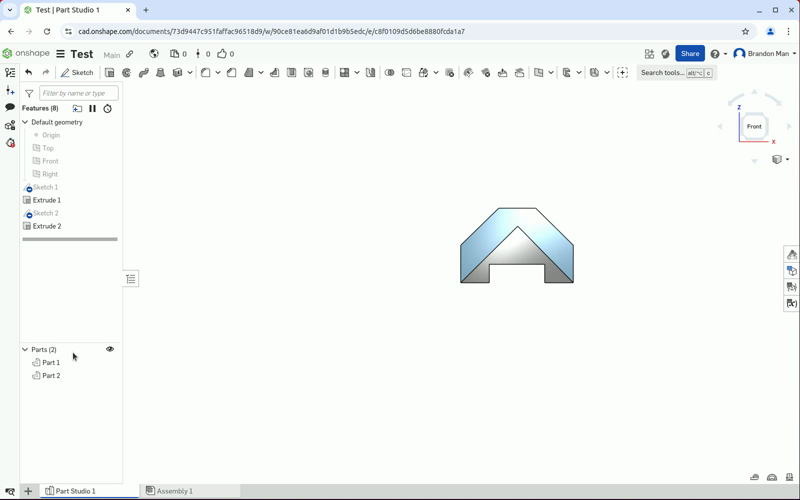
key(shift+p)
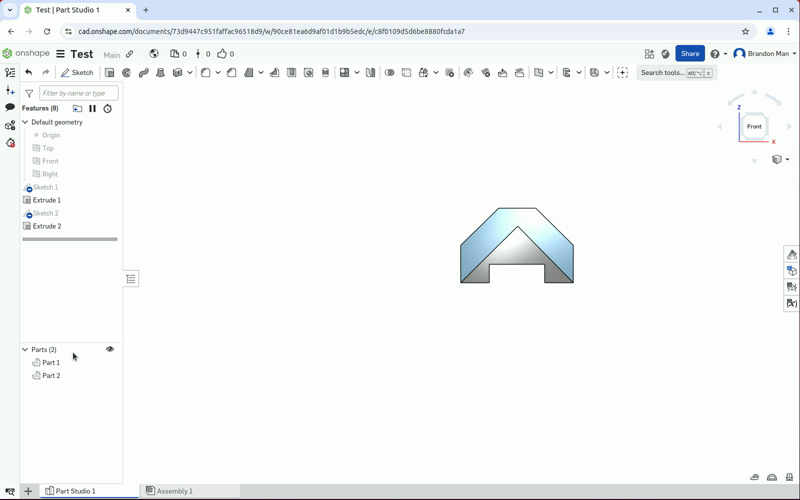
key(space)
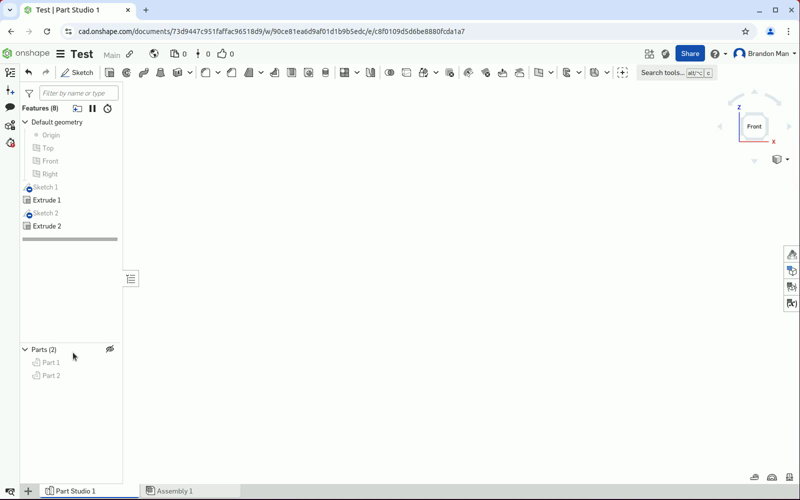
key_down(shift)
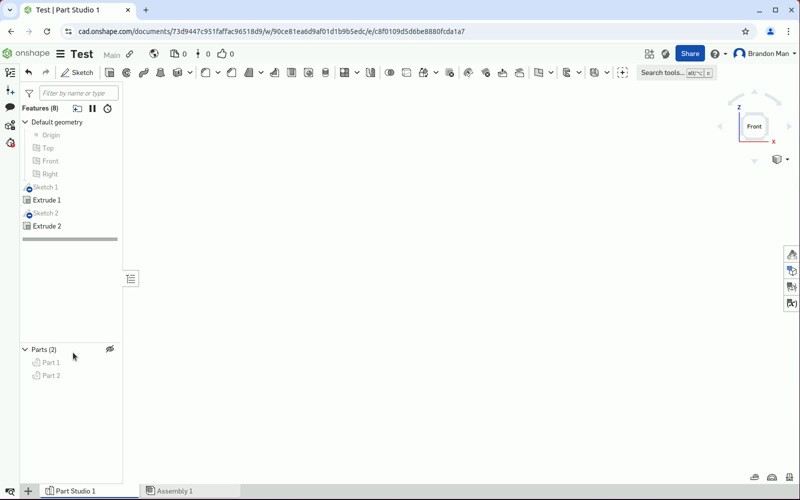
key(left)
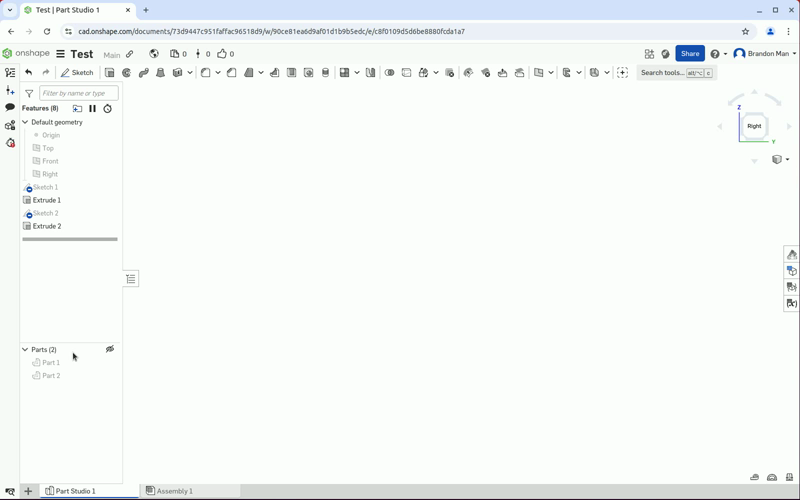
key_up(shift)
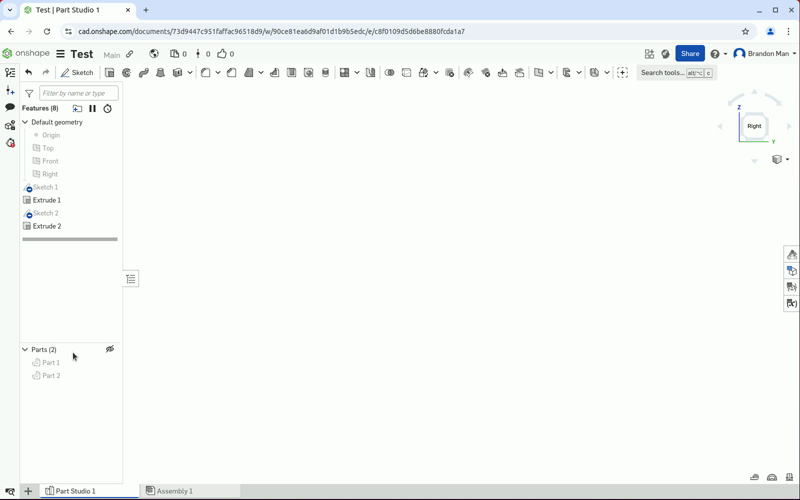
mouse_move(73, 352)
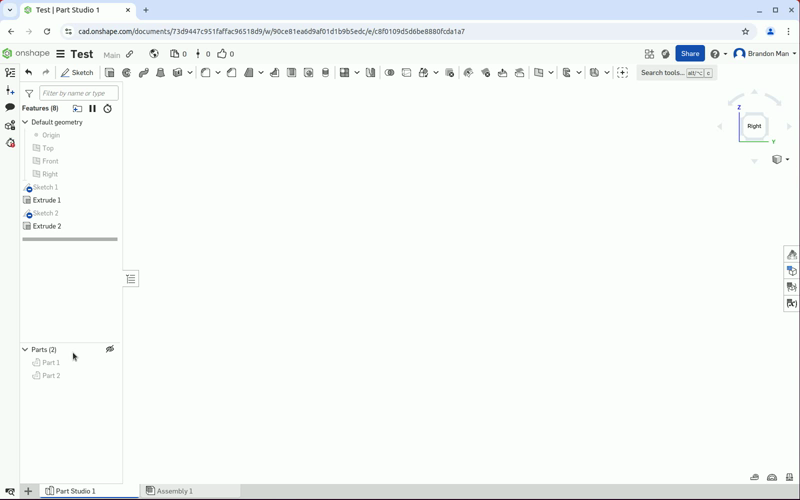
key(shift+y)
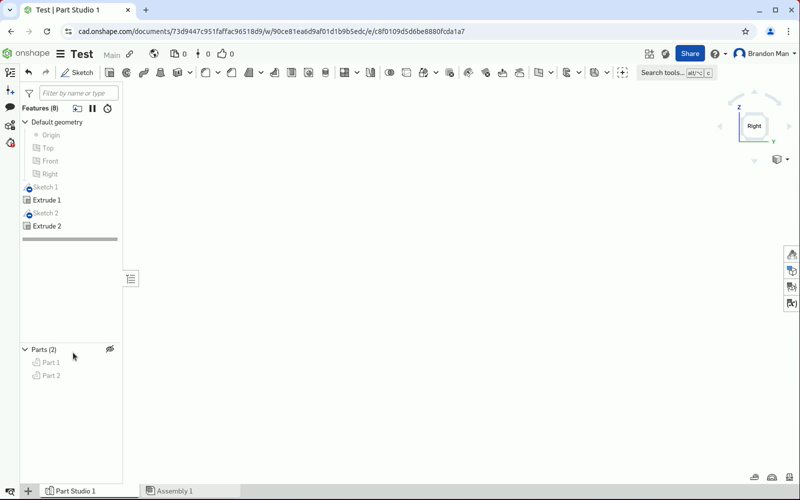
key(shift+s)
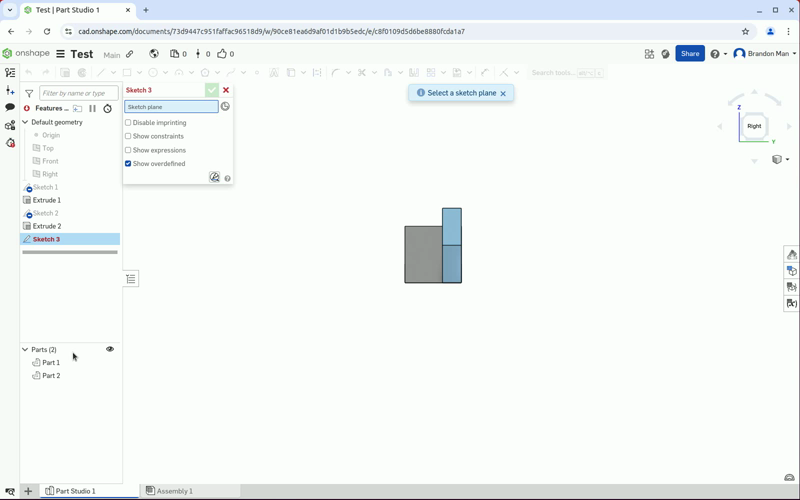
mouse_move(73, 176)
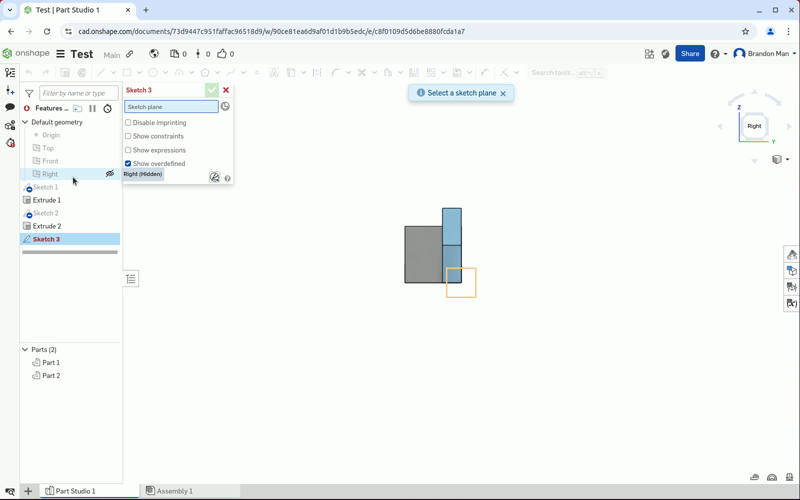
click(73, 176)
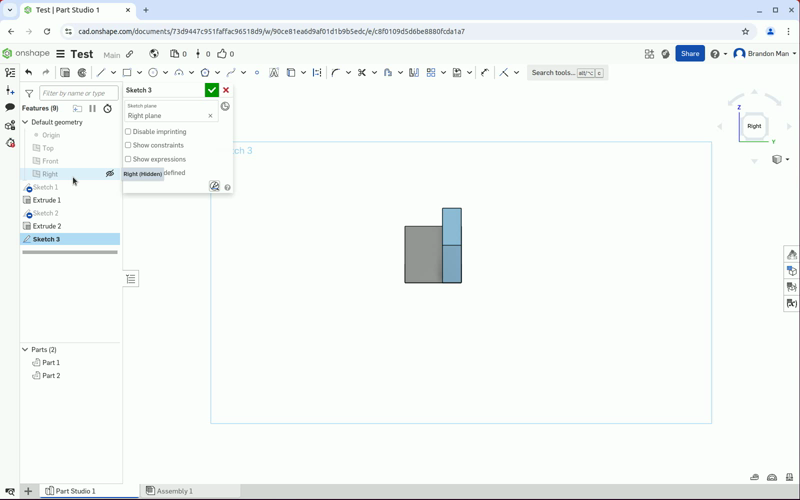
mouse_move(73, 352)
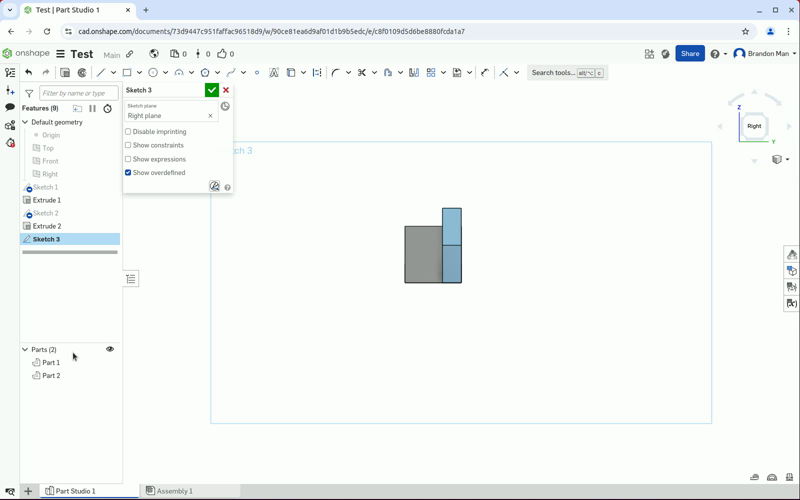
key(y)
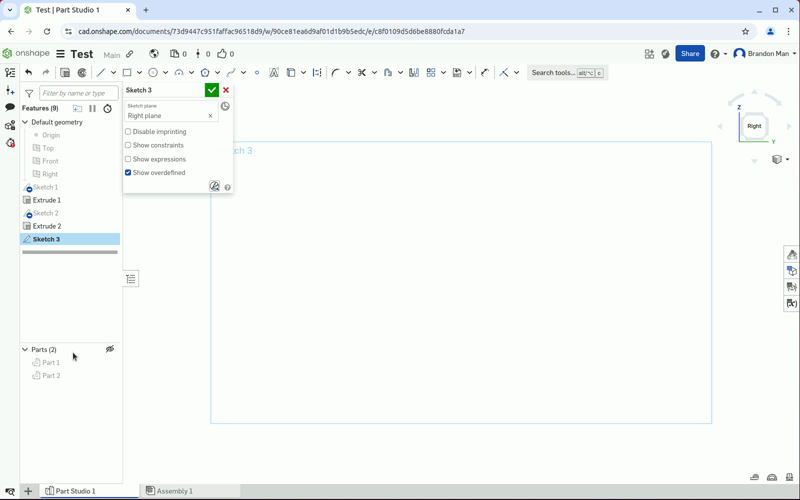
key(l)
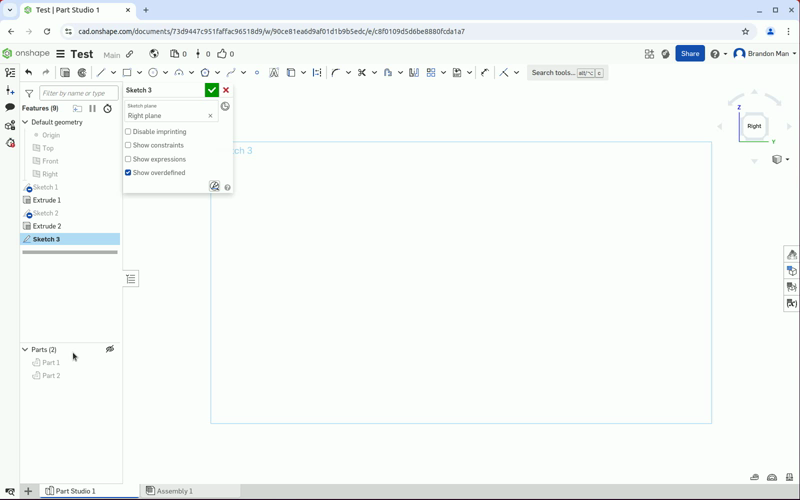
key_down(shift)
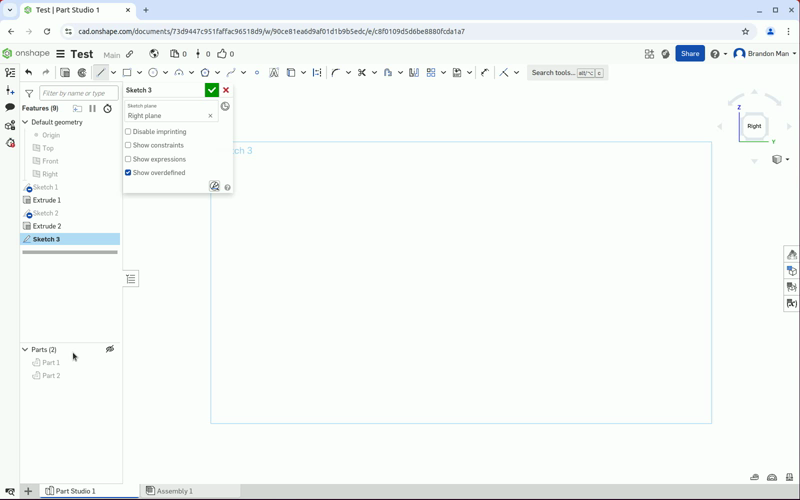
mouse_move(404, 282)
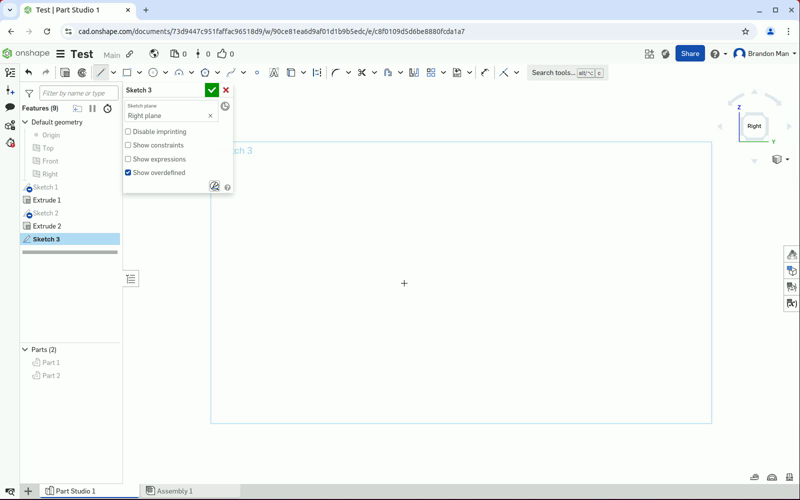
click(404, 282)
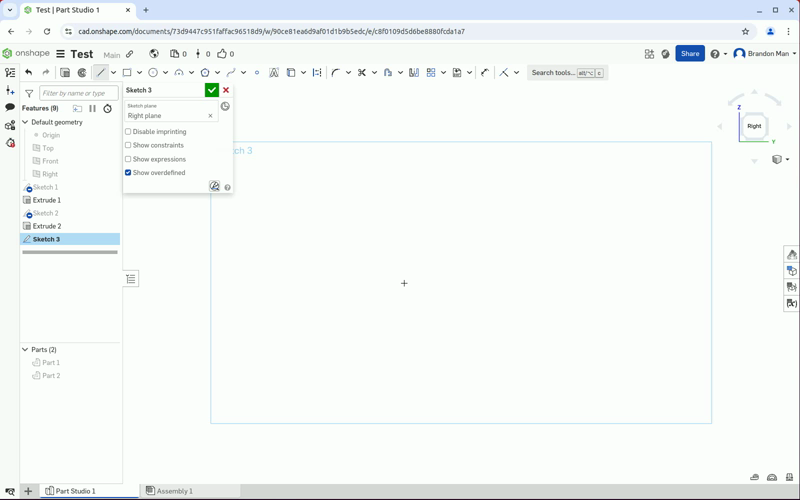
key_up(shift)
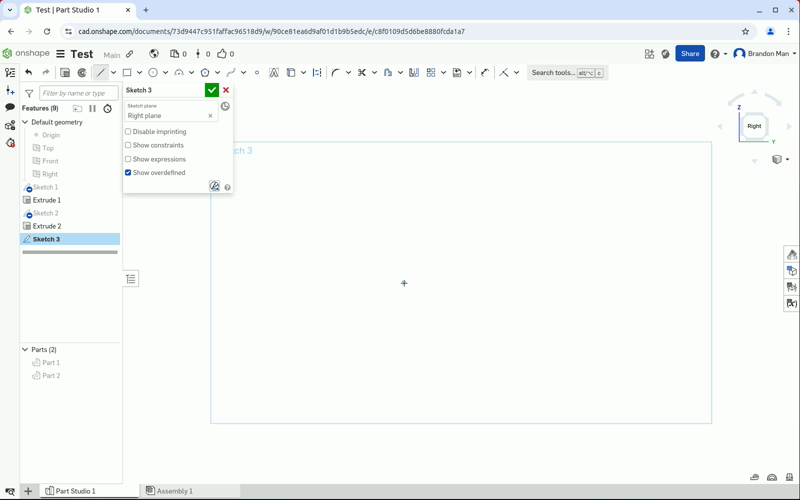
key_down(shift)
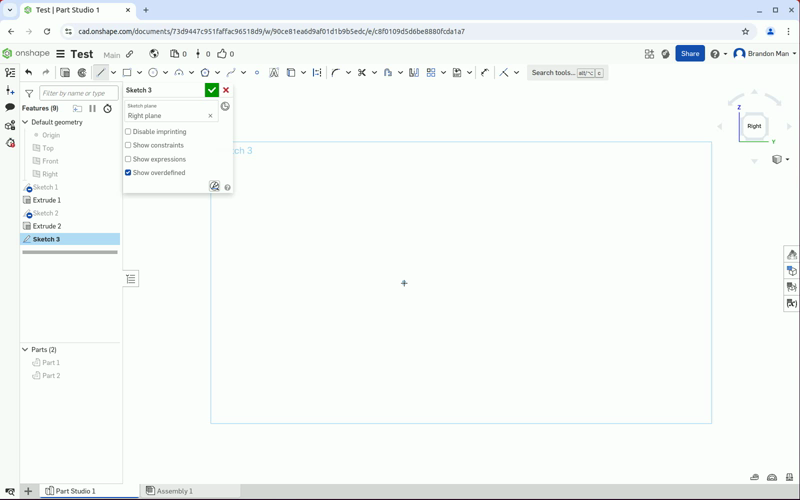
mouse_move(442, 226)
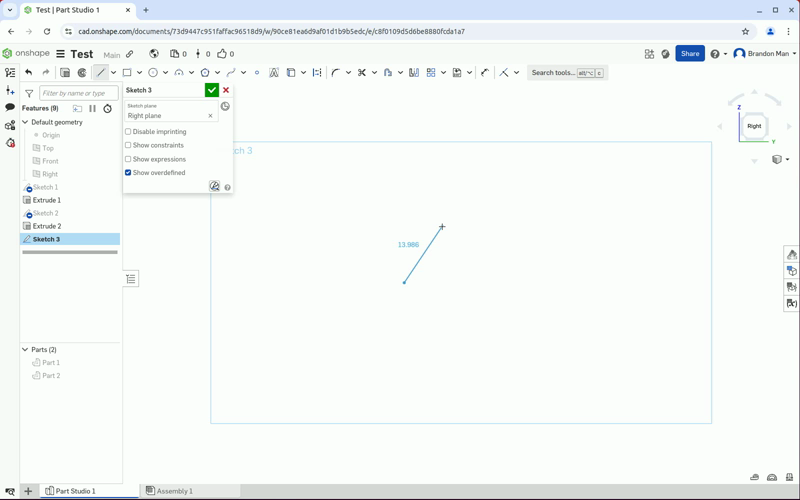
click(442, 226)
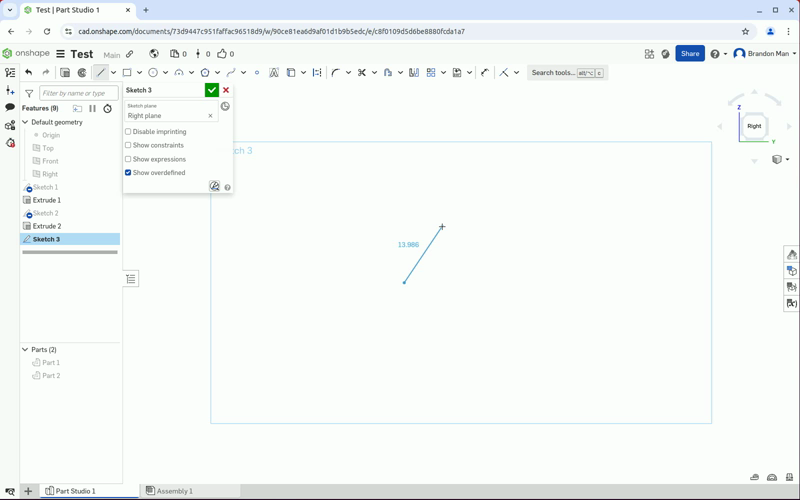
key_up(shift)
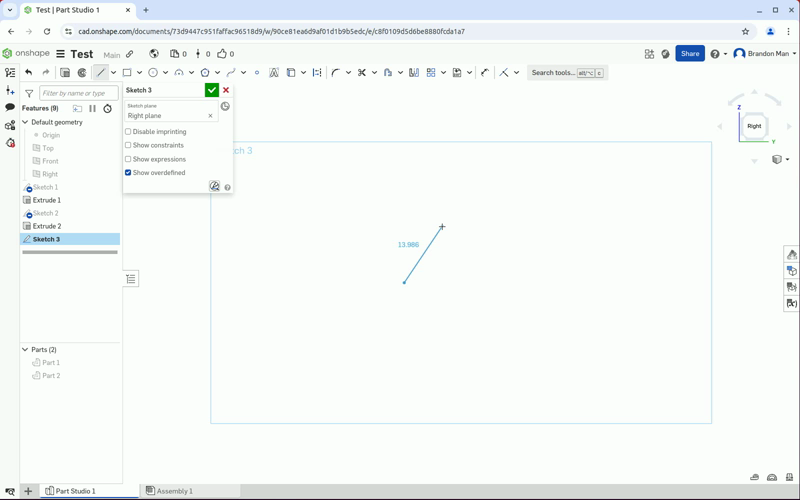
key_down(shift)
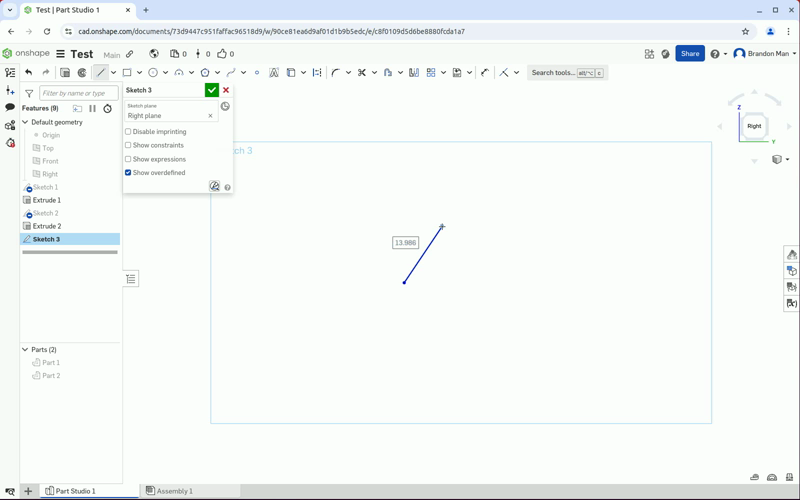
mouse_move(472, 226)
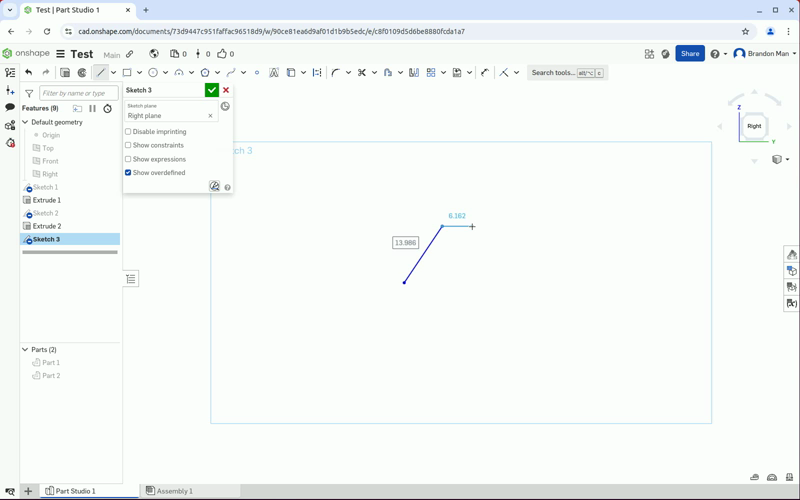
mouse_move(404, 226)
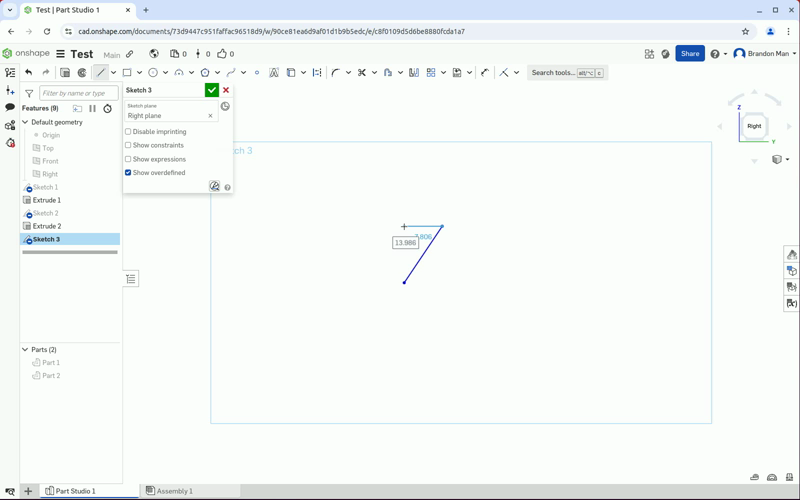
click(404, 226)
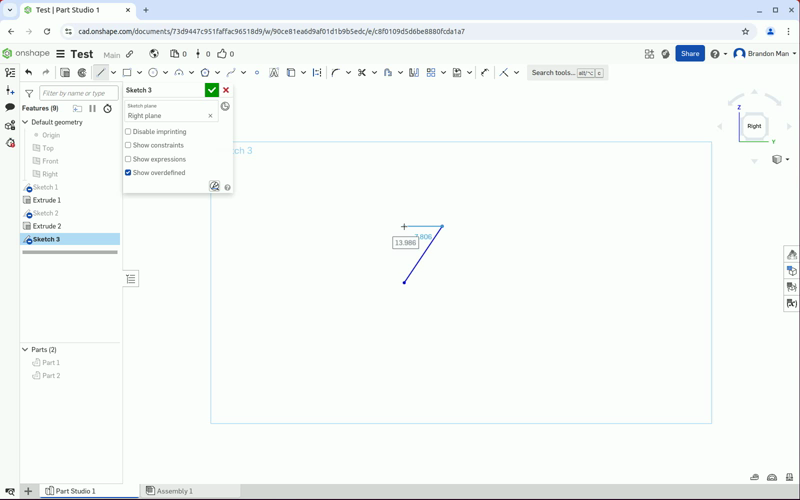
key_up(shift)
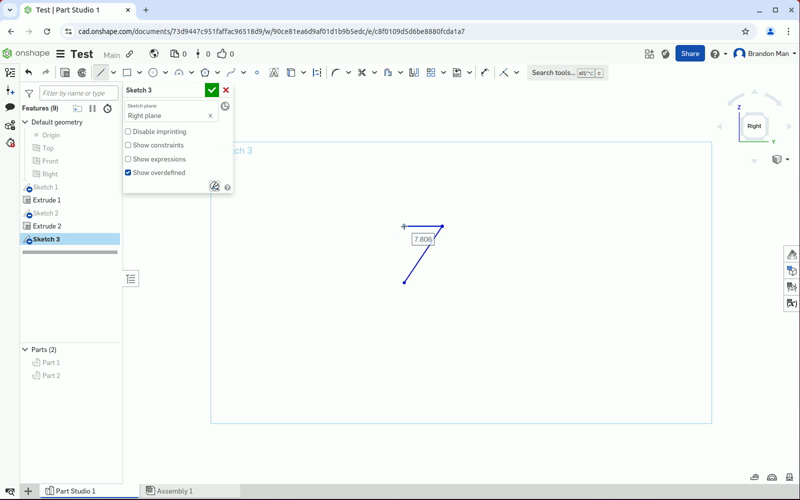
mouse_move(434, 226)
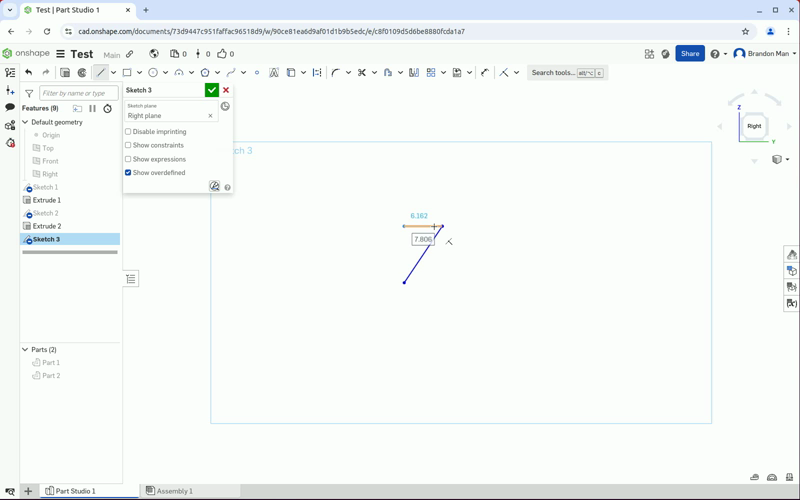
key_down(shift)
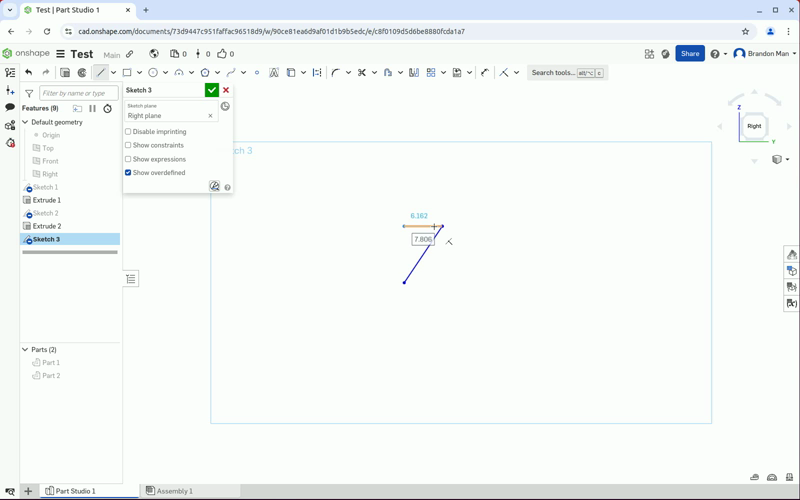
mouse_move(404, 282)
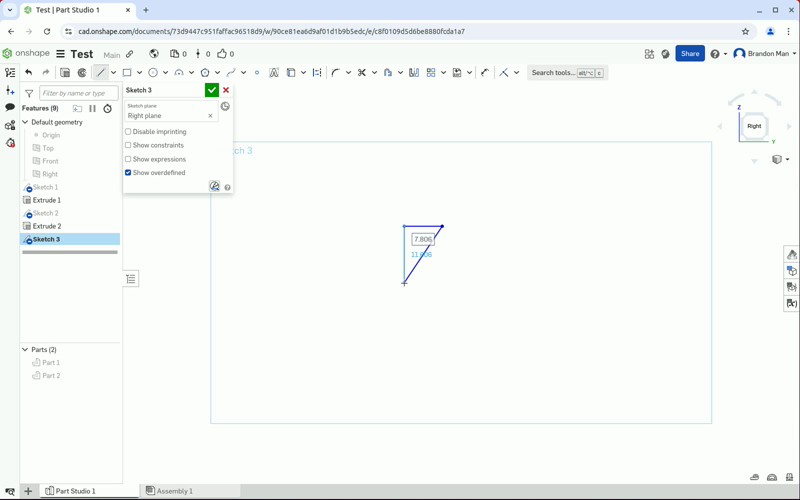
key_up(shift)
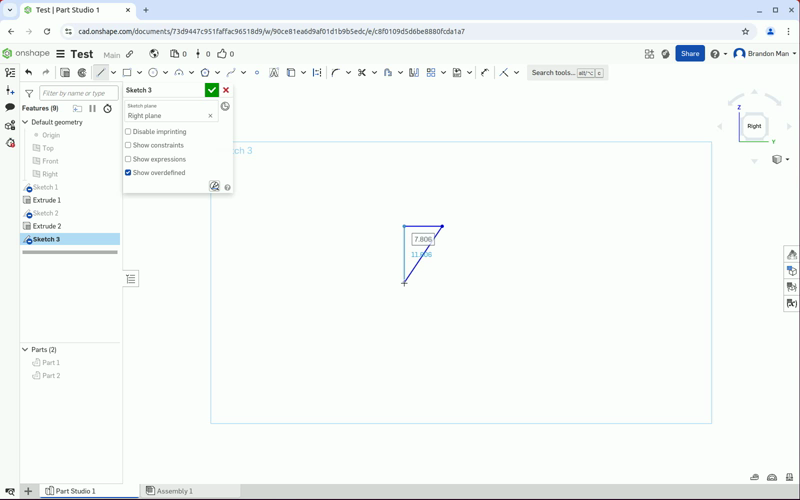
click(404, 282)
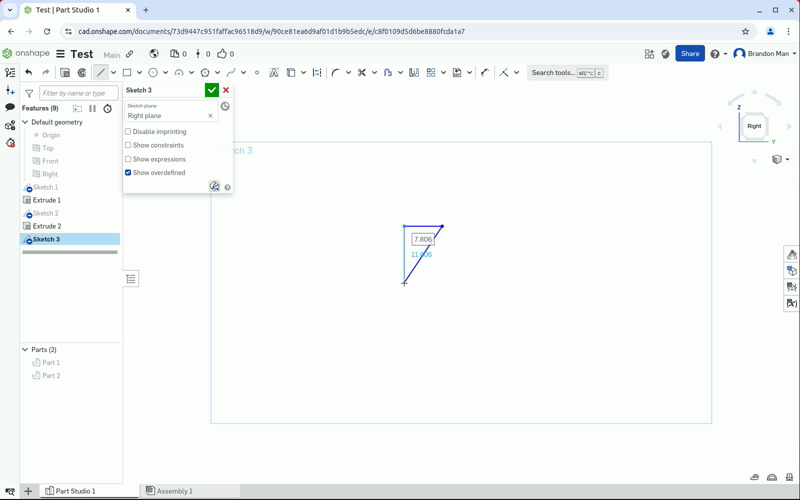
key(esc)
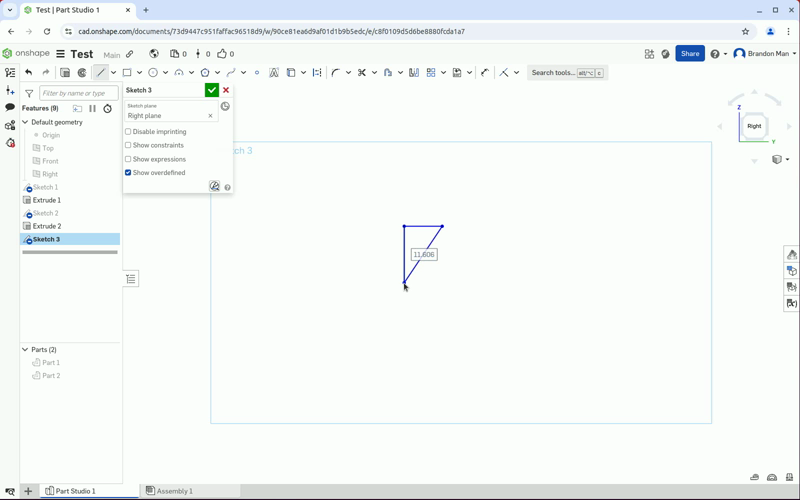
mouse_move(408, 242)
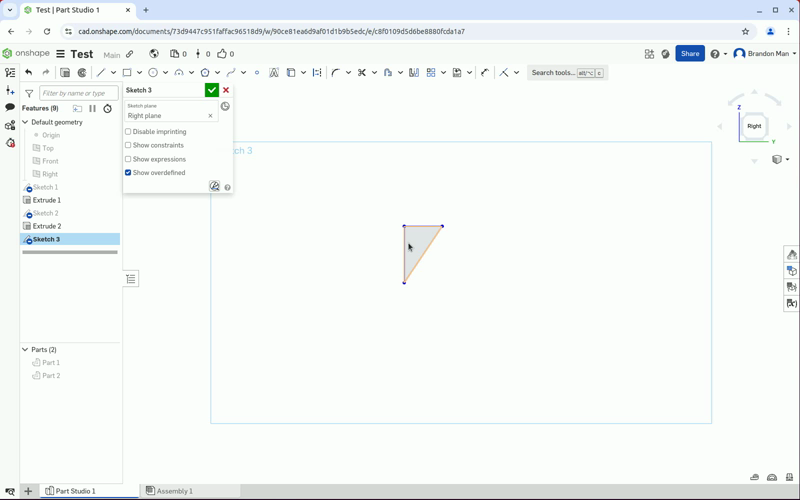
scroll(6)
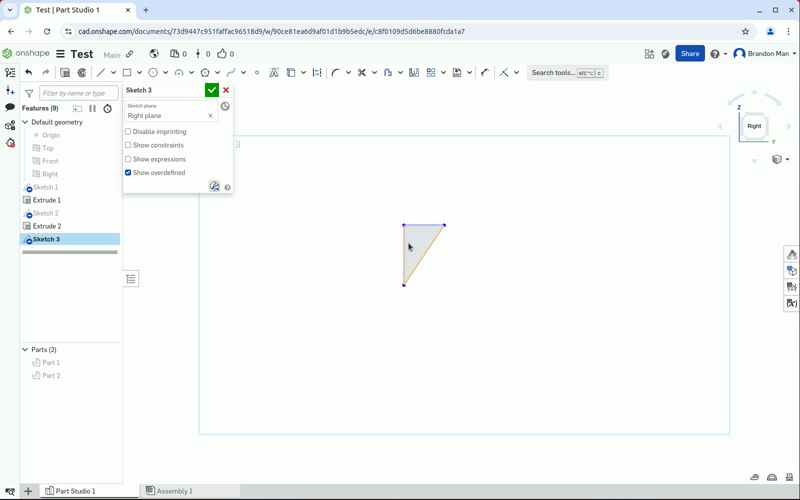
scroll(6)
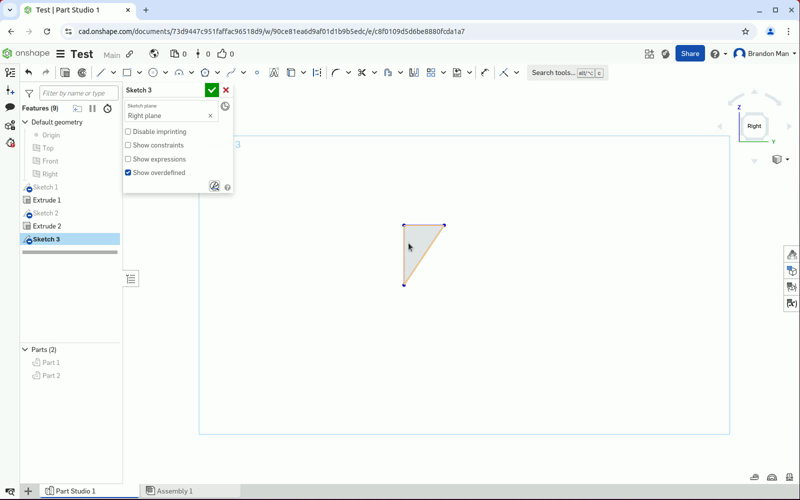
scroll(6)
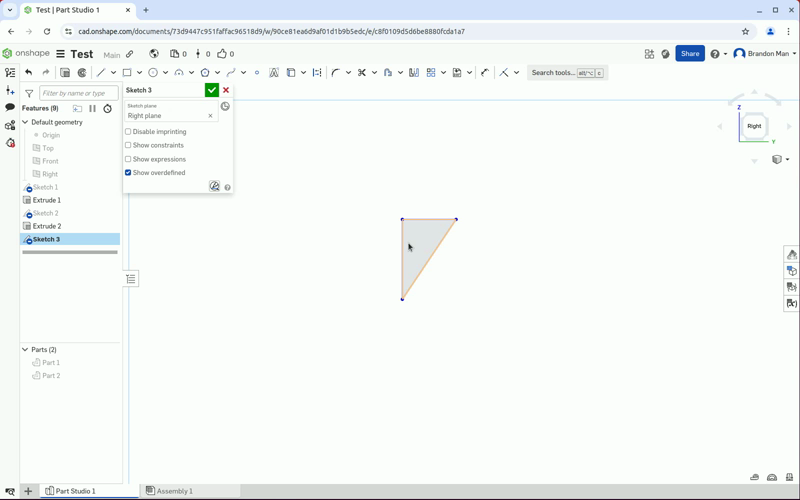
scroll(6)
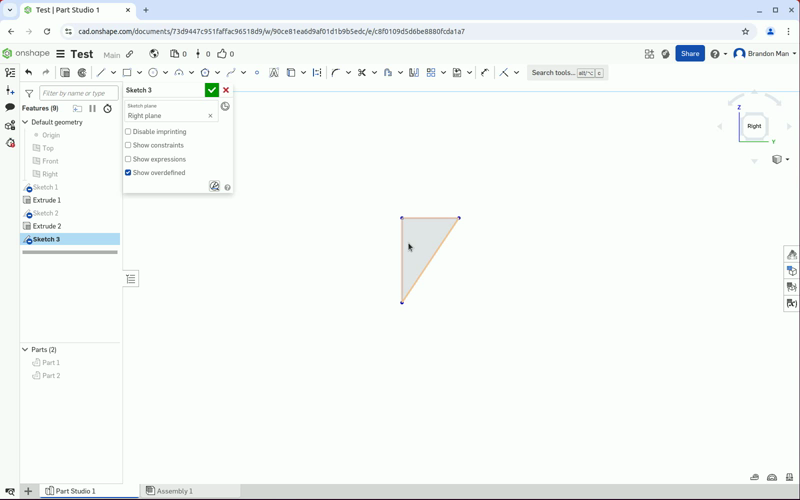
scroll(6)
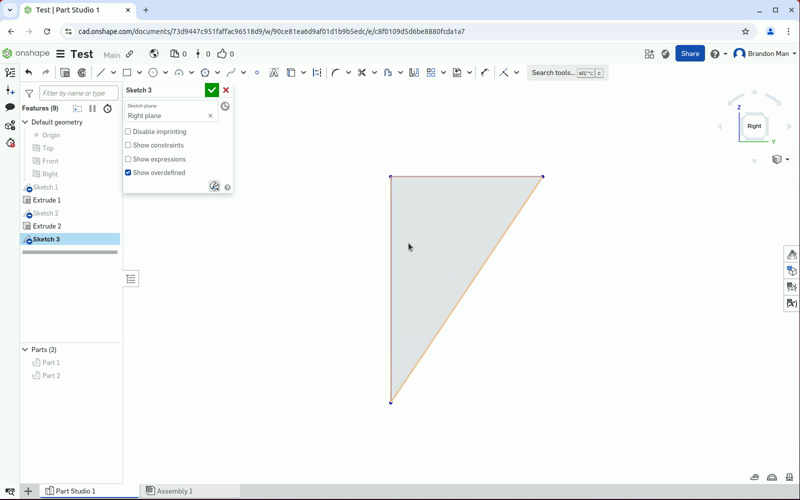
scroll(6)
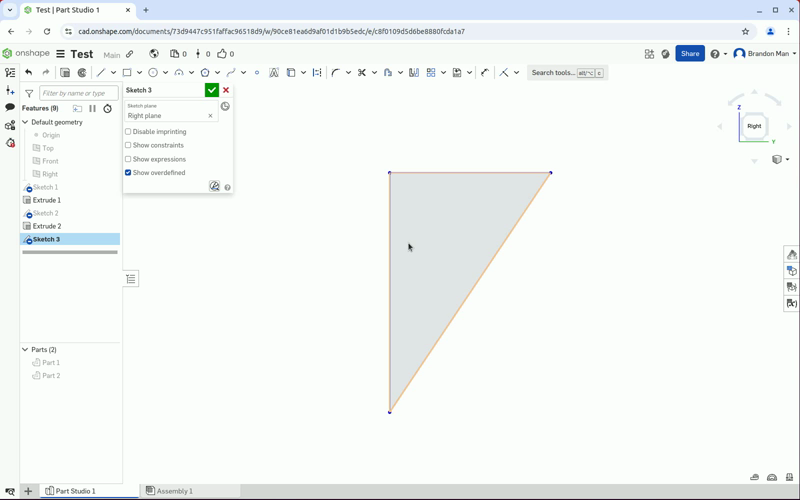
scroll(6)
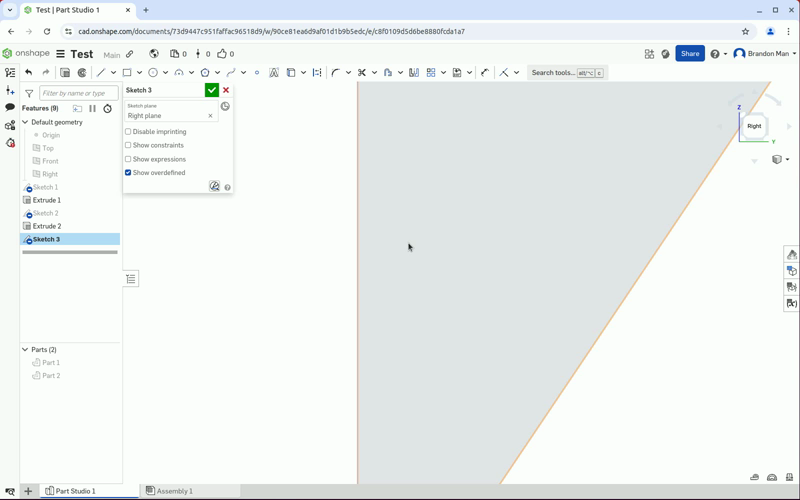
click(408, 242)
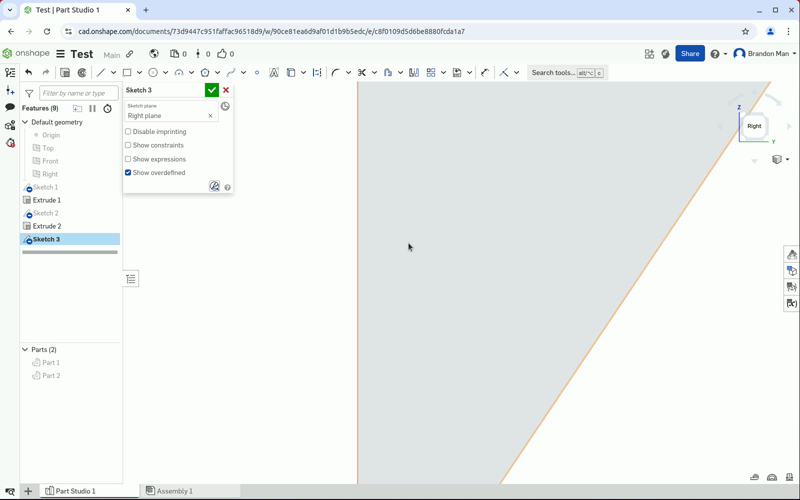
scroll(-6)
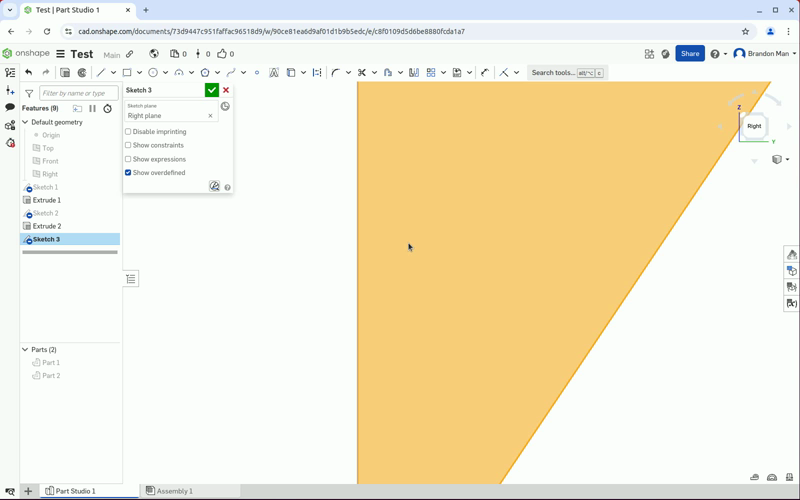
scroll(-6)
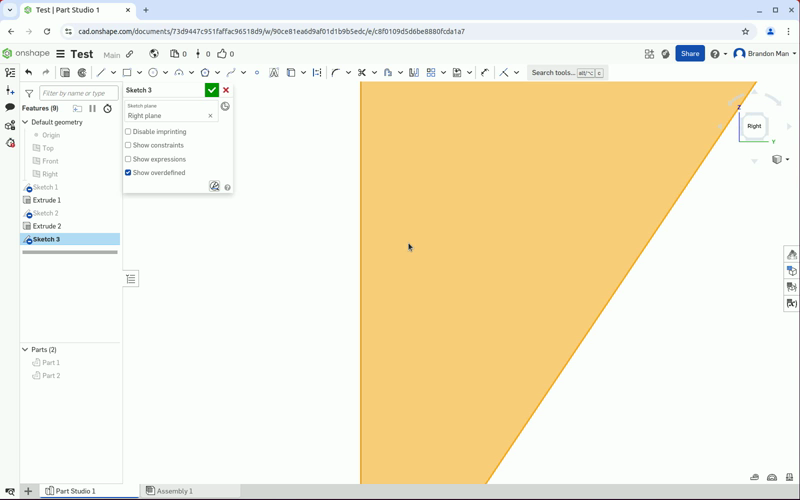
scroll(-6)
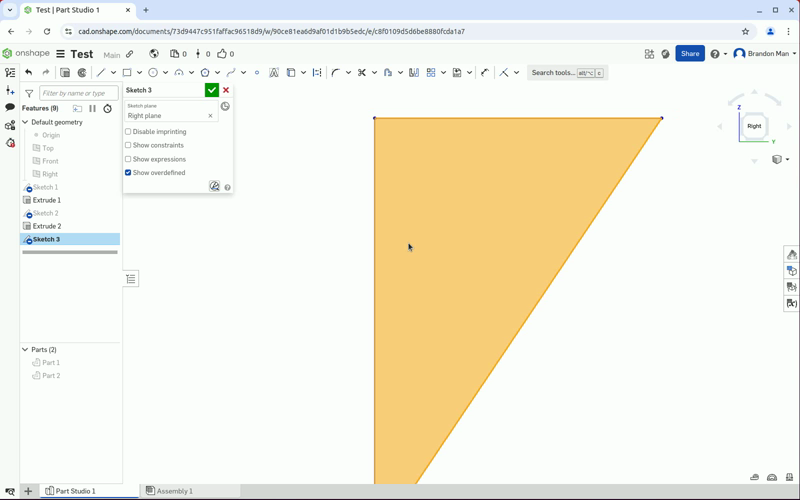
scroll(-6)
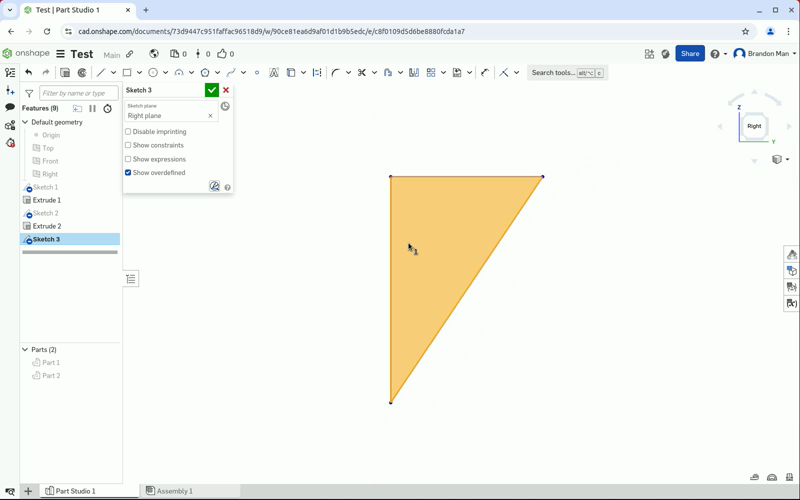
scroll(-6)
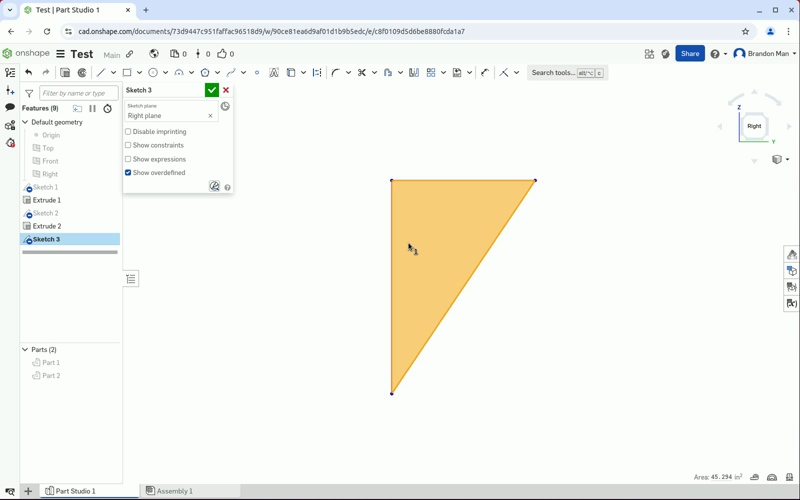
scroll(-6)
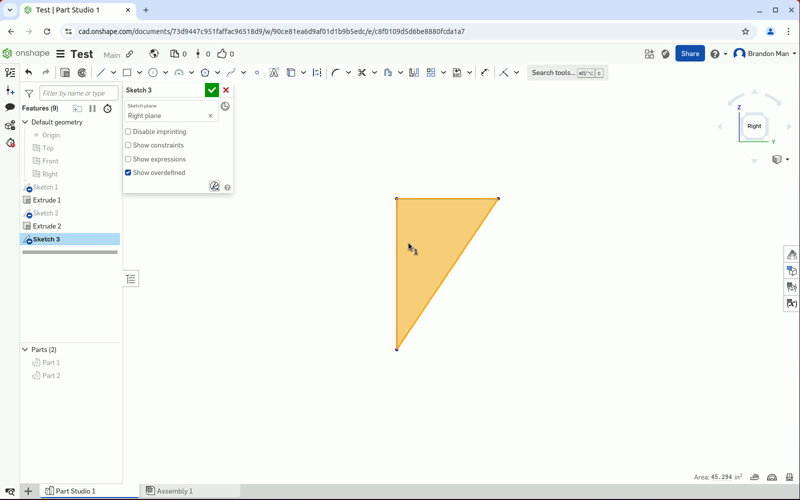
scroll(-6)
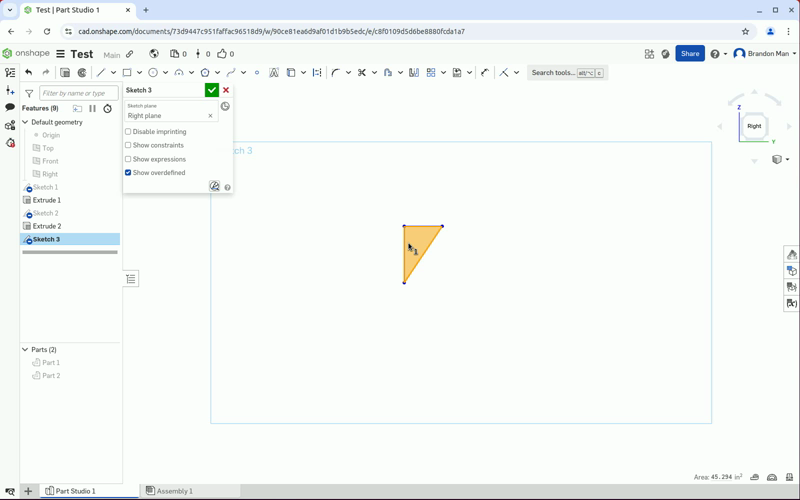
mouse_move(73, 352)
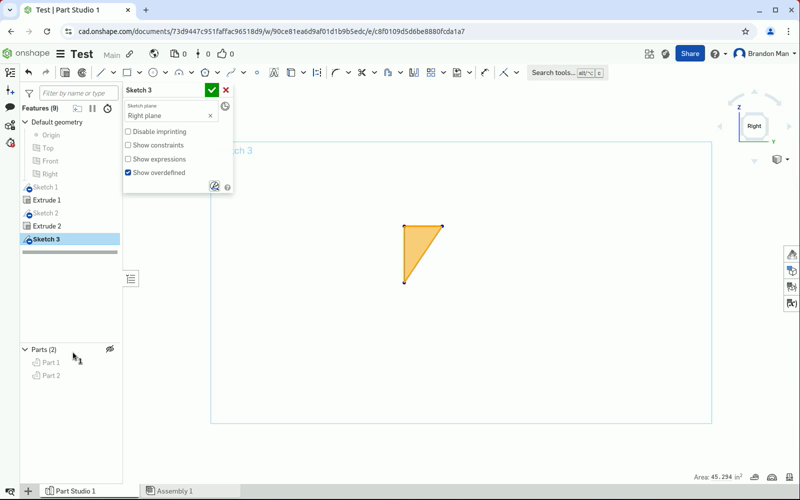
key(shift+y)
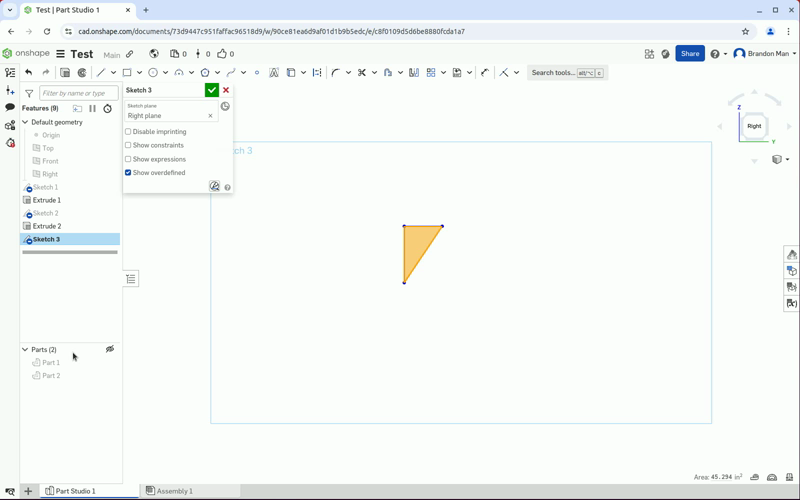
key(shift+e)
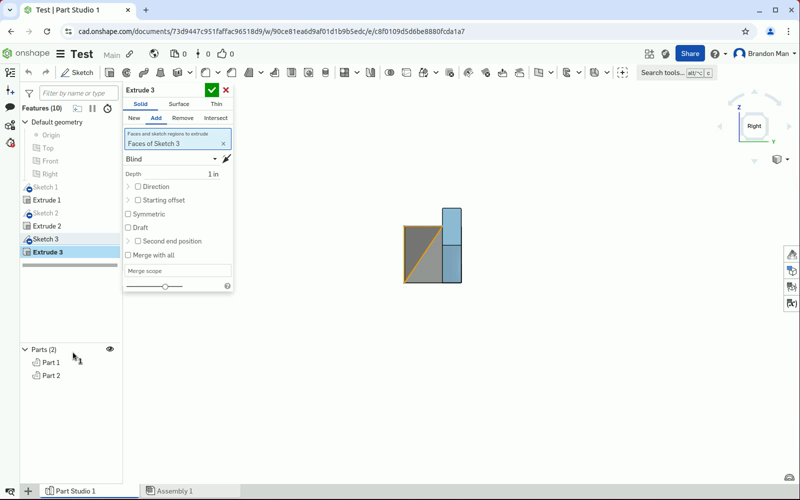
mouse_move(143, 106)
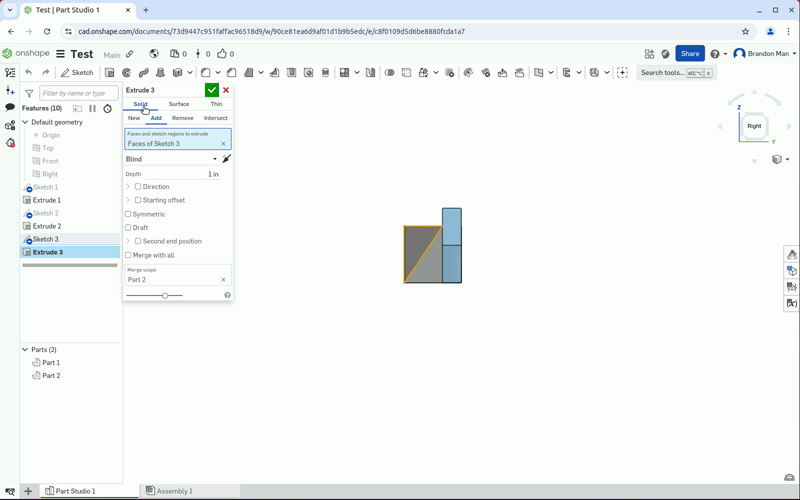
click(143, 106)
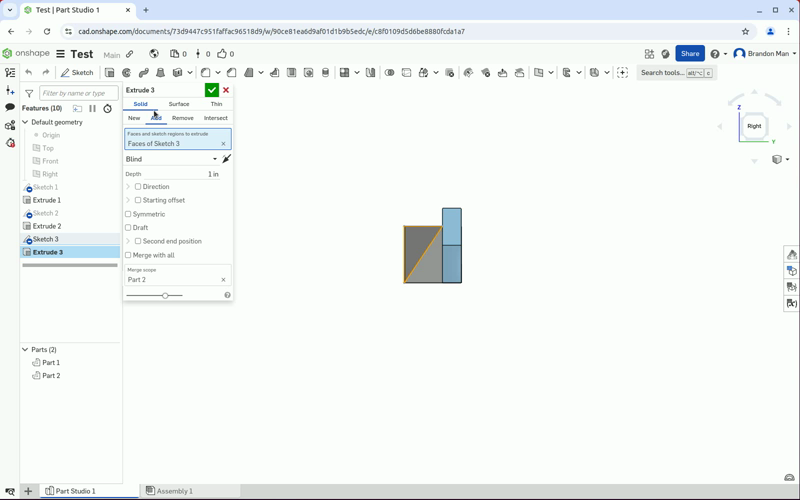
mouse_move(186, 120)
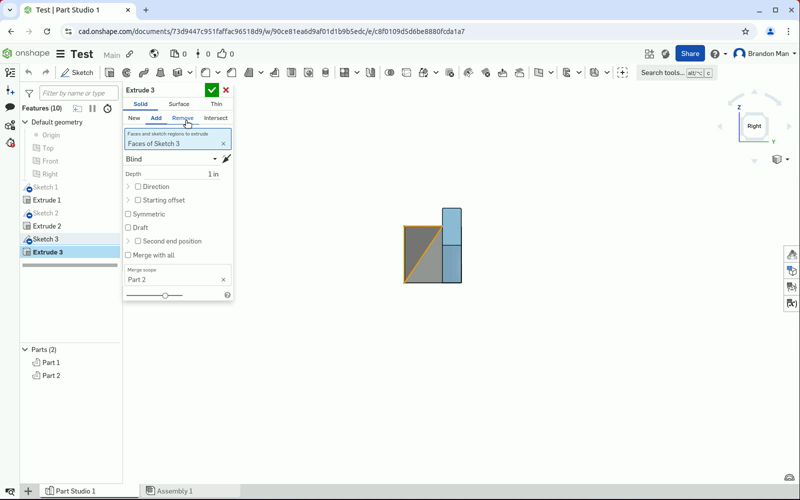
click(186, 120)
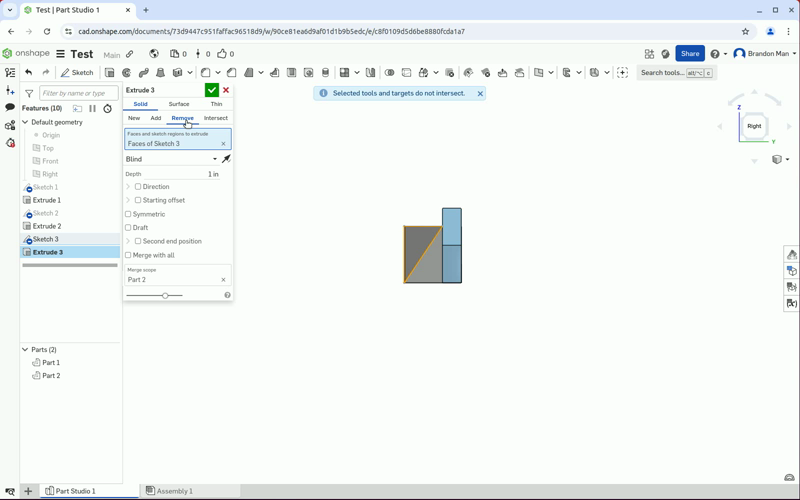
key(tab, 4)
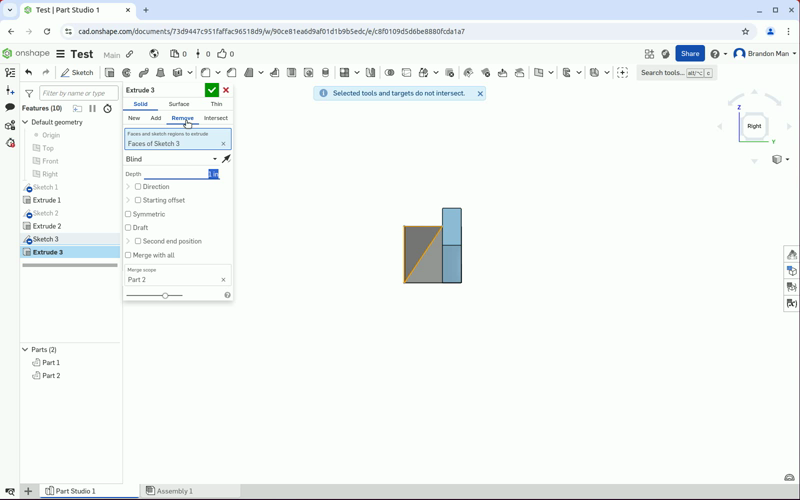
text(-23.108)
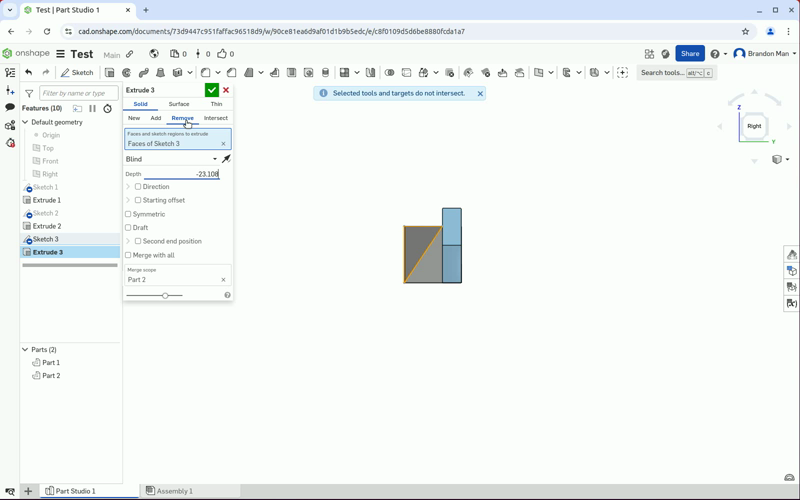
key(tab, 6)
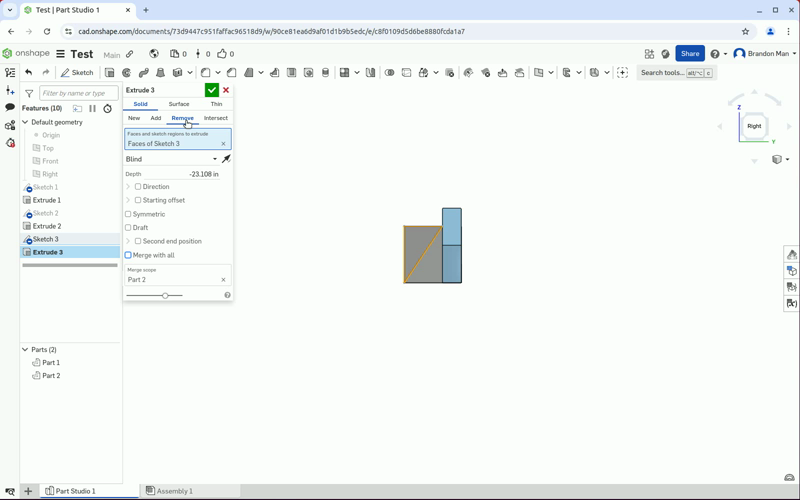
key(space)
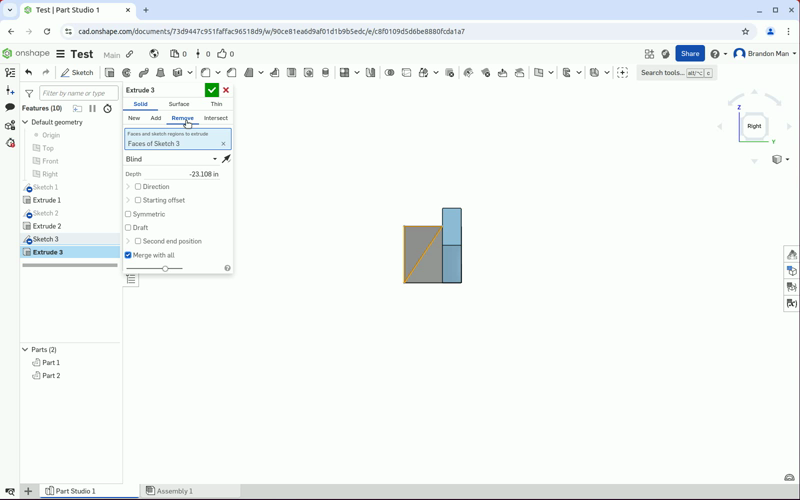
key(enter)
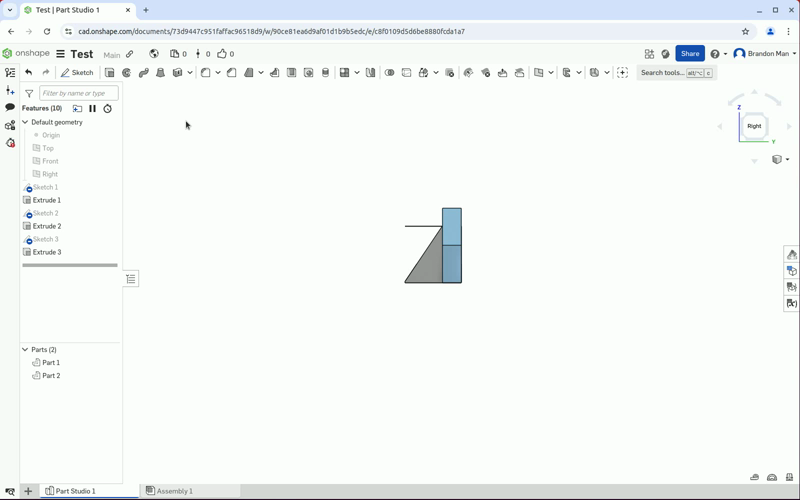
key(shift+h)
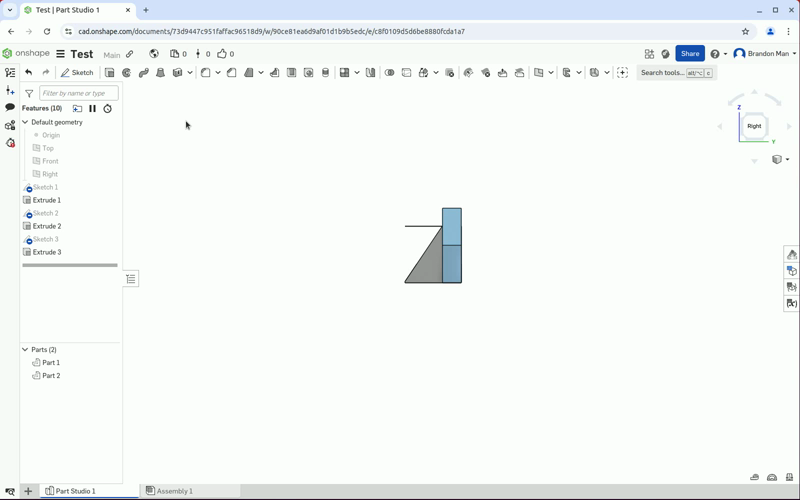
key(shift+h)
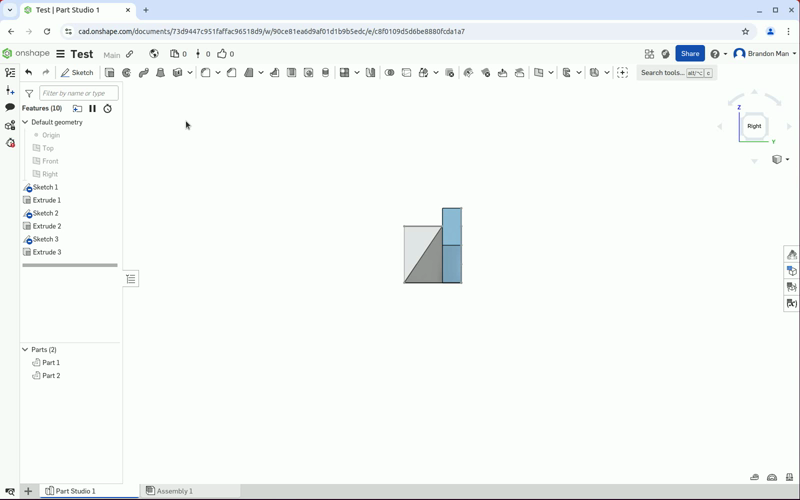
key(shift+7)
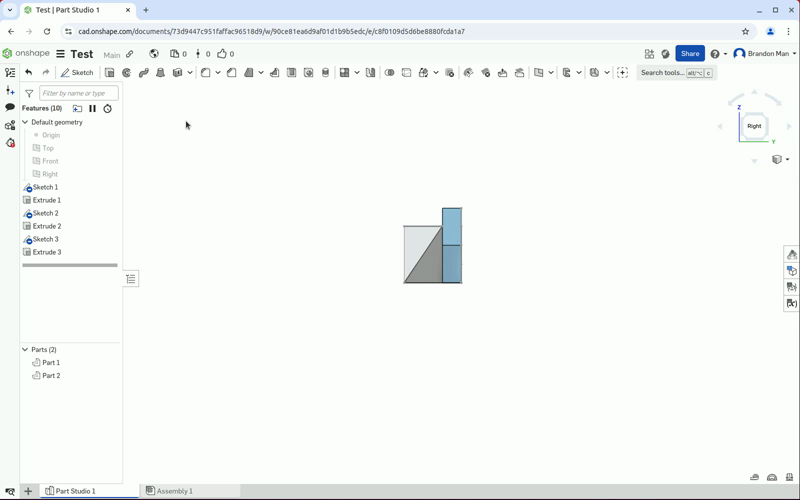
key(right, 2)
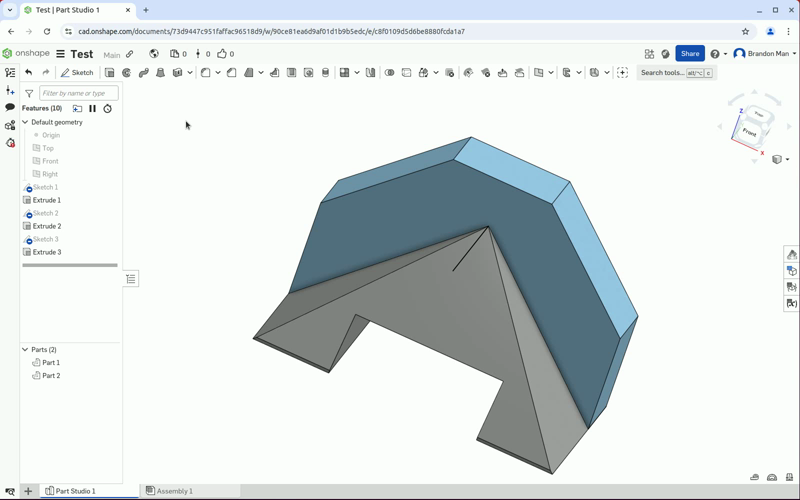
key(down, 2)
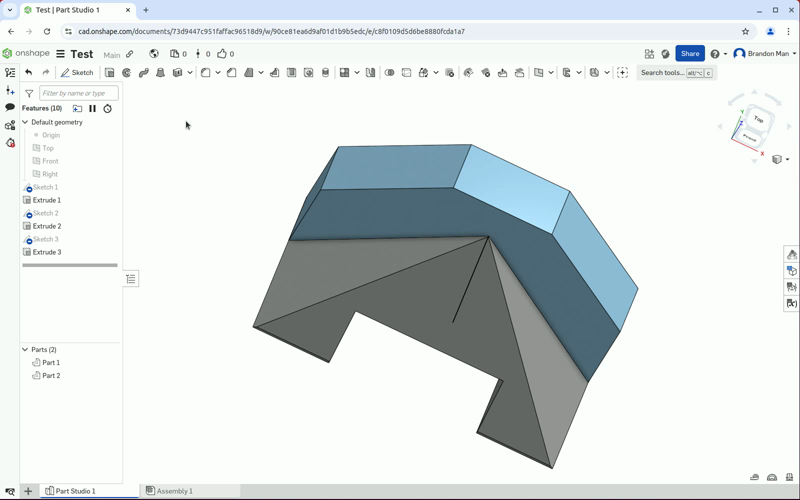
key(up, 2)
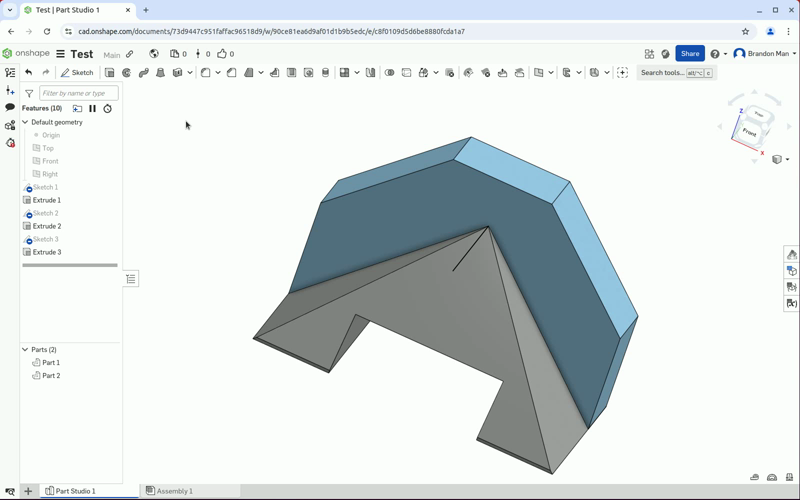
key(left, 2)
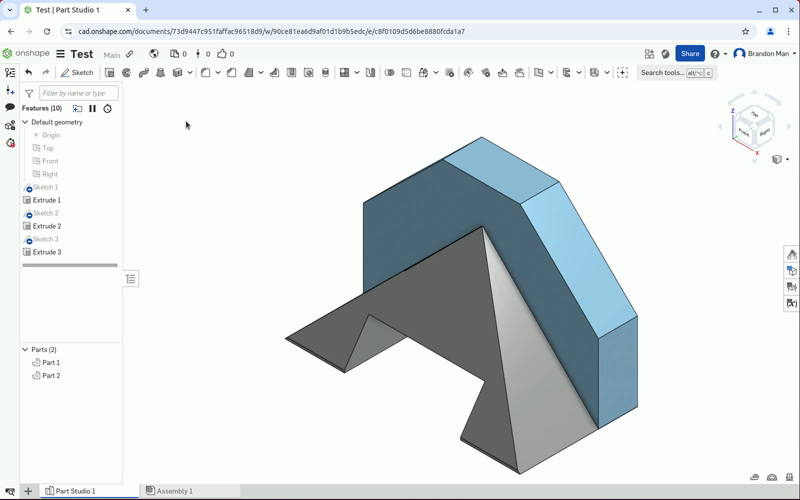
mouse_move(73, 189)
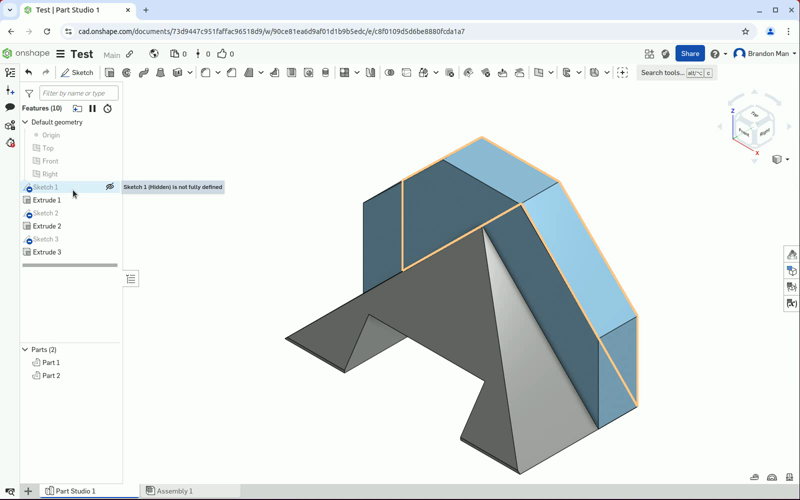
click(73, 189)